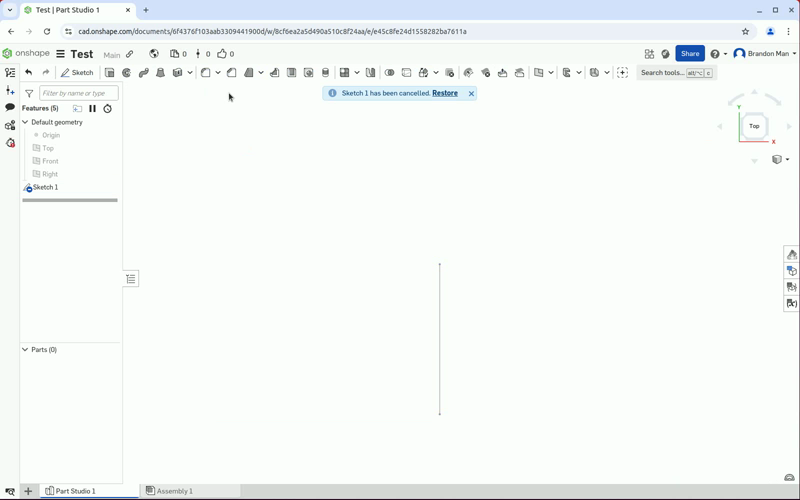
key(shift+h)
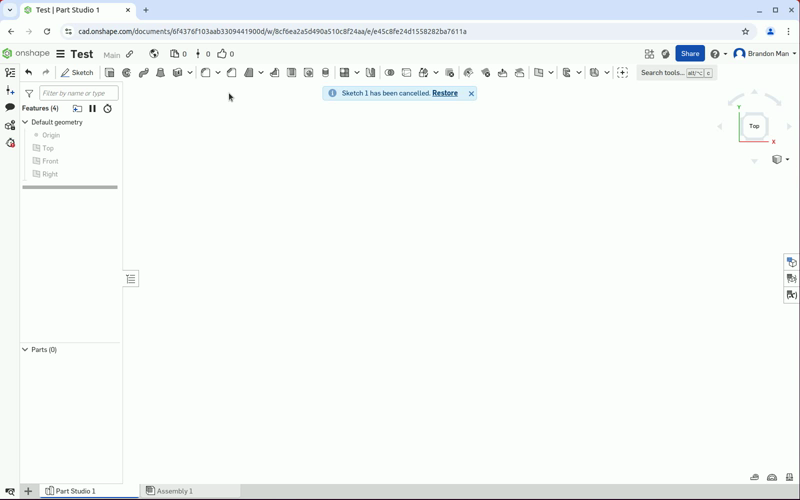
mouse_move(73, 352)
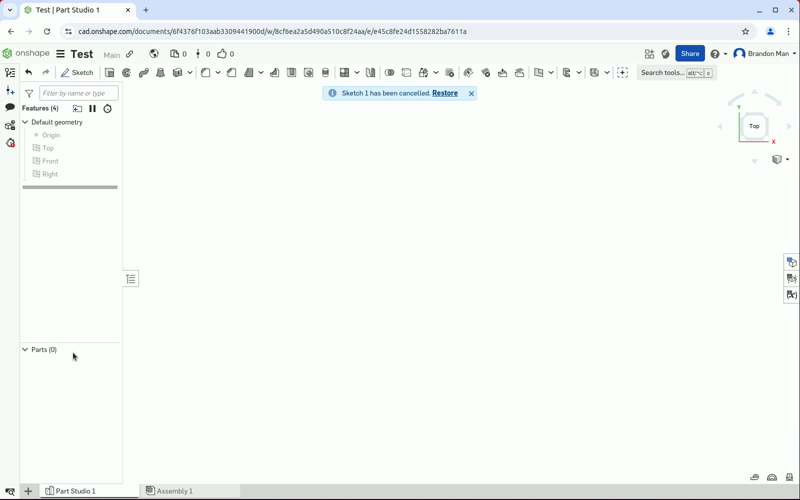
key(y)
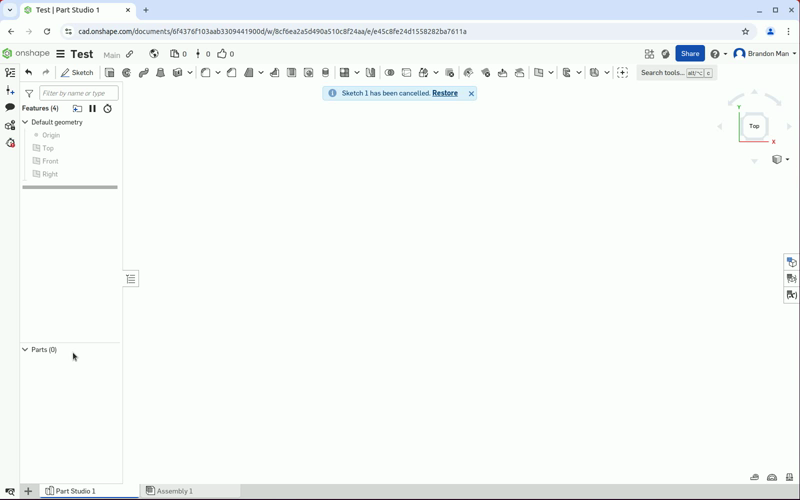
key(shift+p)
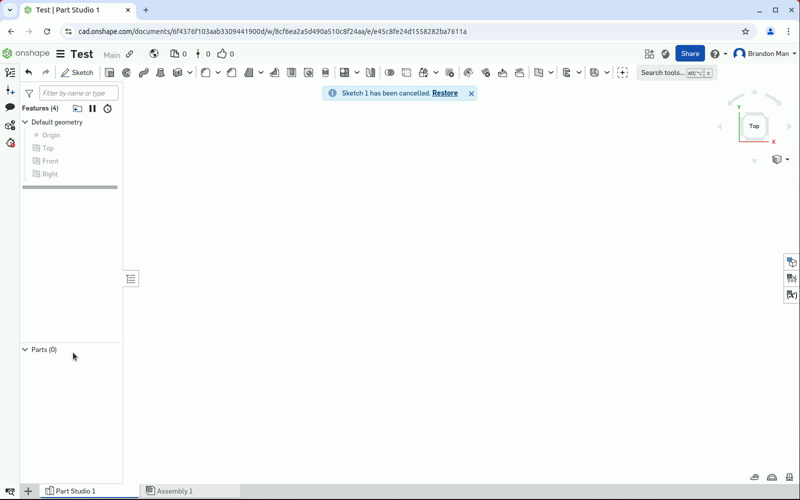
key(space)
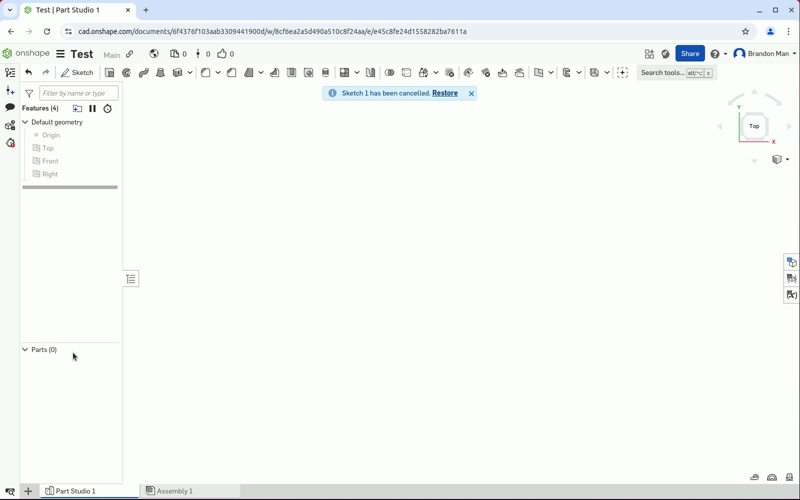
key_down(shift)
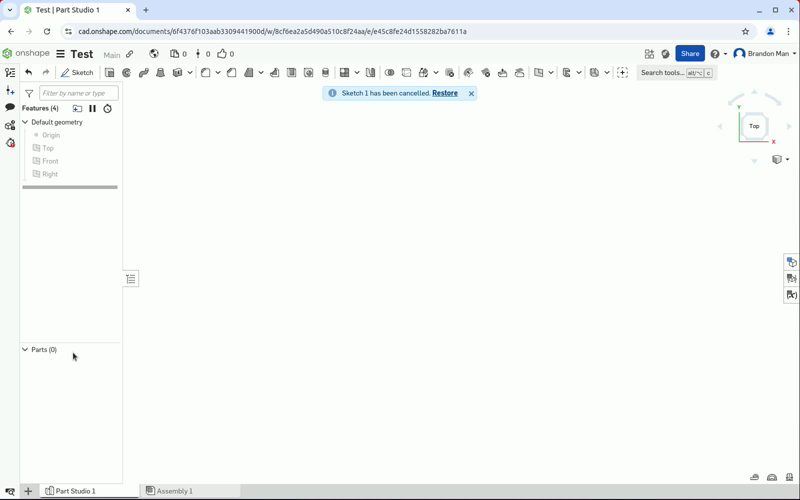
key(up)
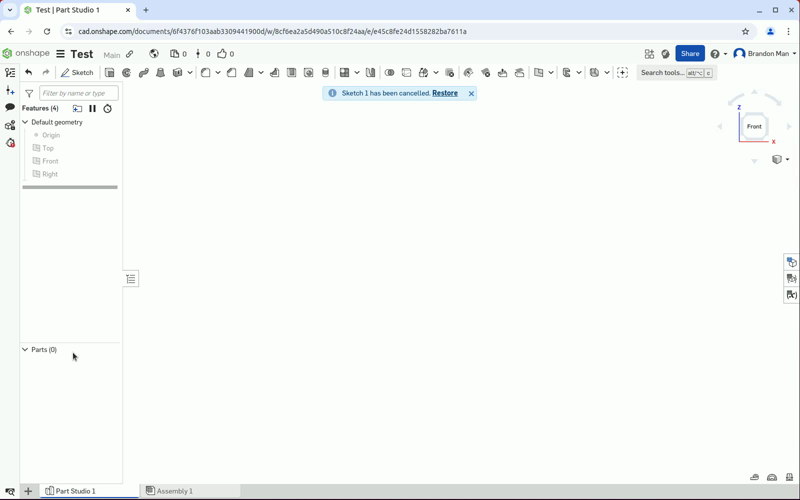
key_up(shift)
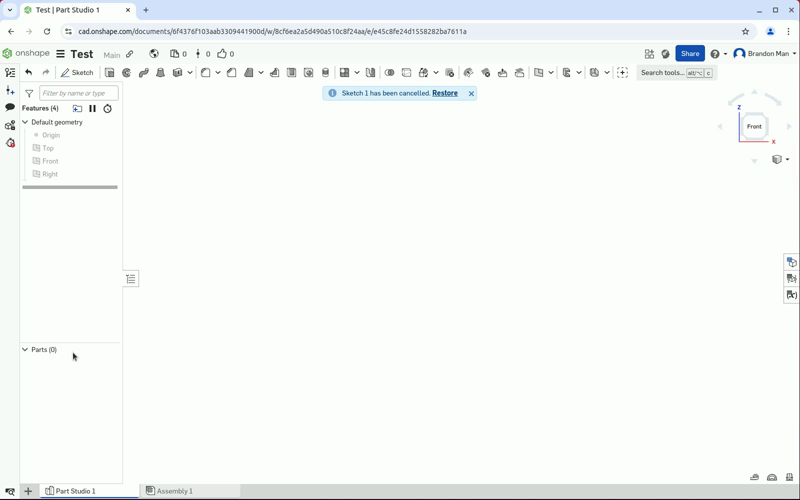
mouse_move(73, 352)
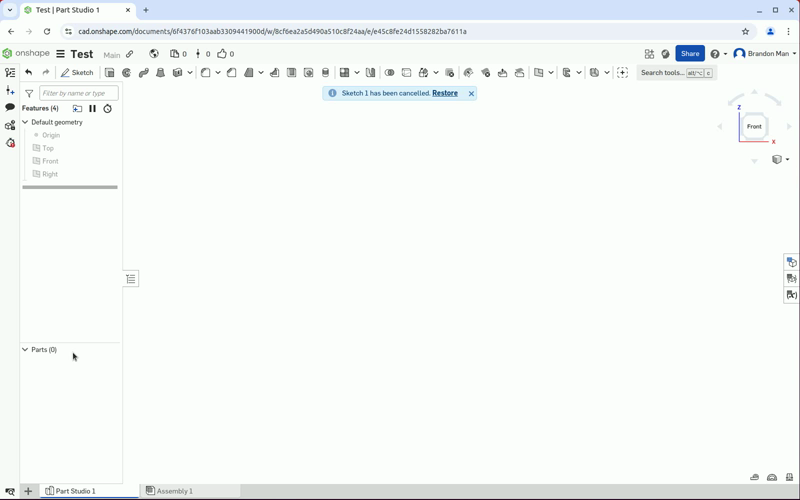
key(shift+y)
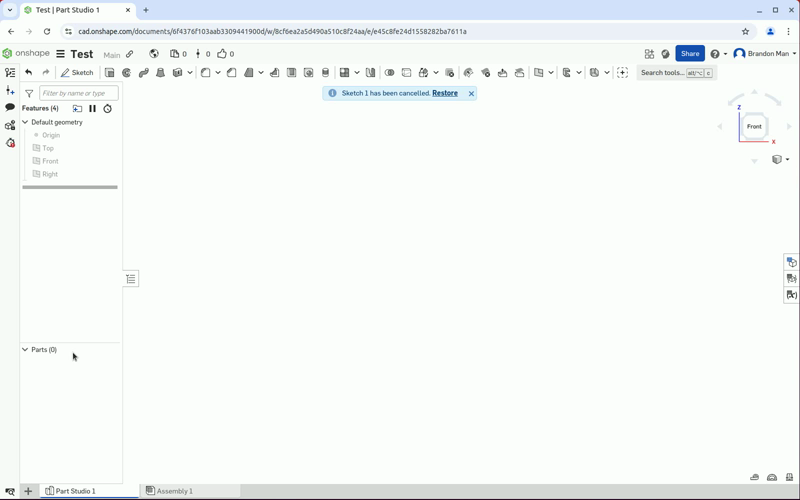
key(shift+s)
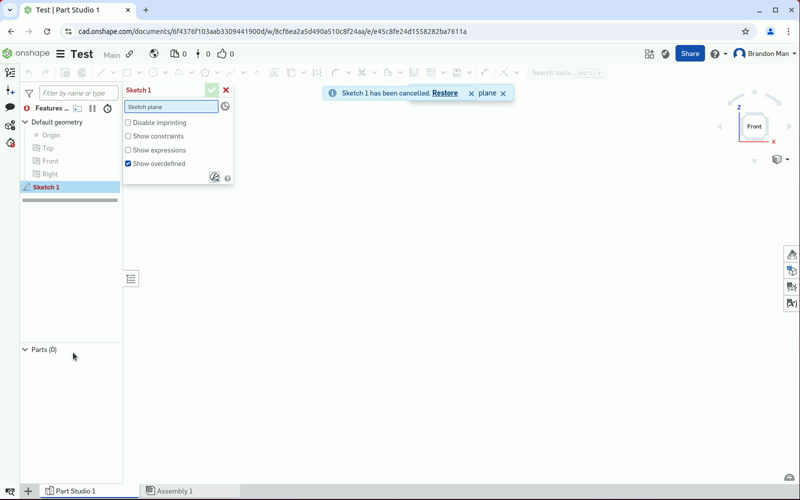
mouse_move(73, 163)
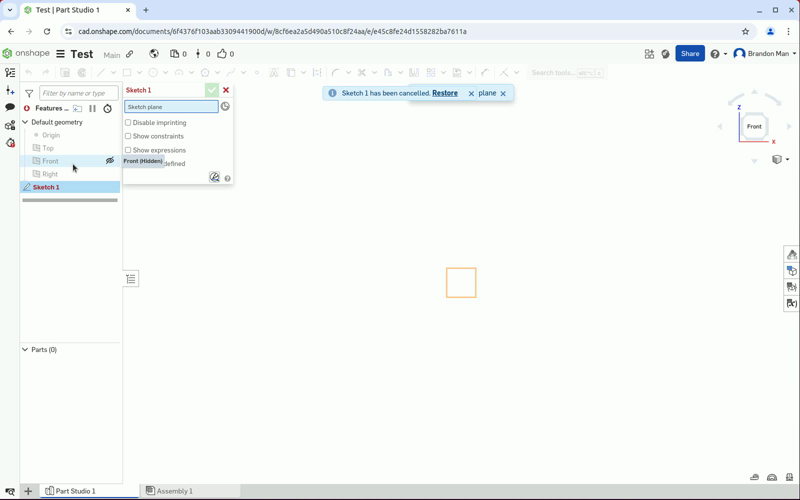
click(73, 163)
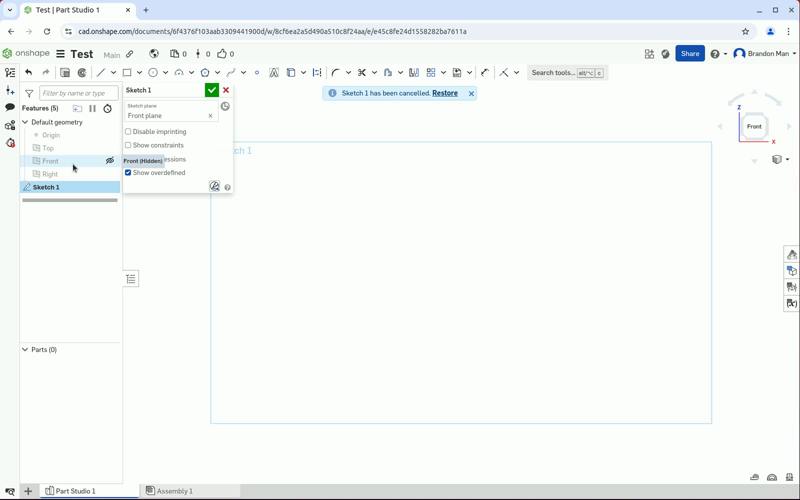
mouse_move(73, 352)
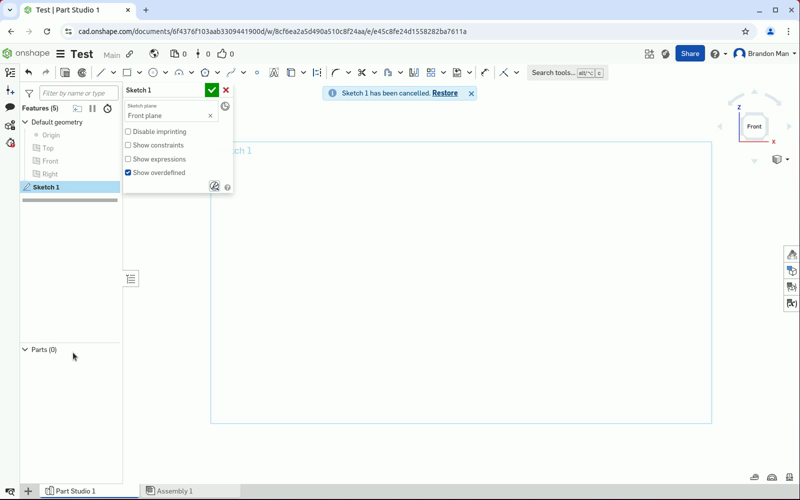
key(y)
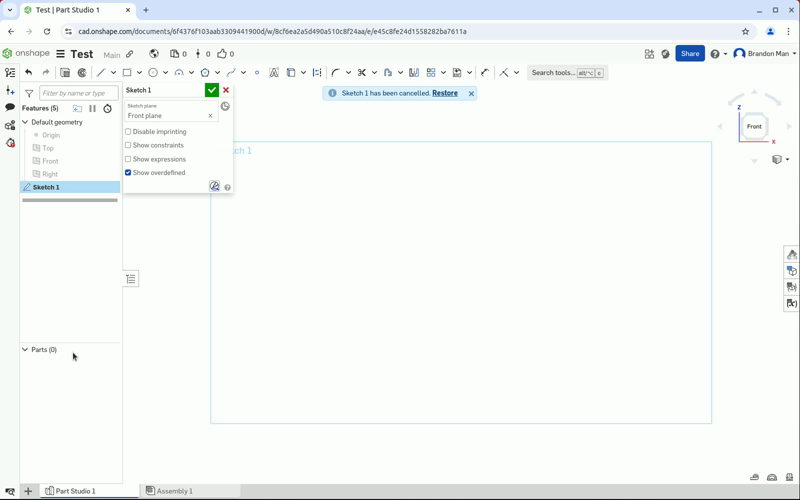
key(c)
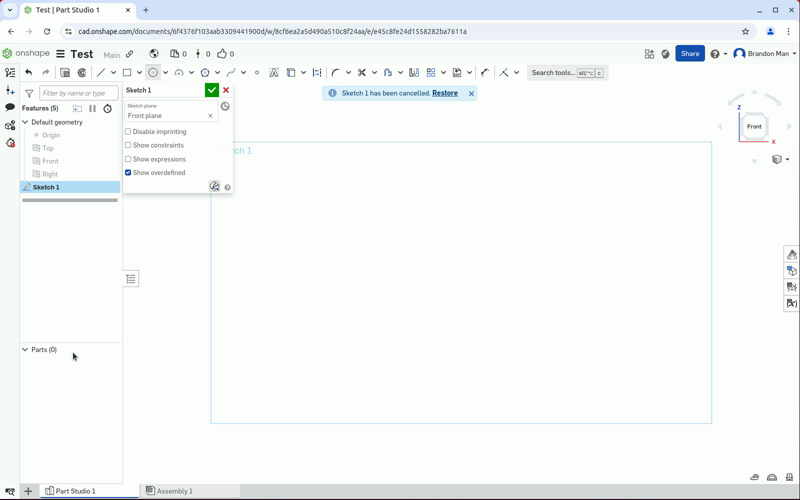
key_down(shift)
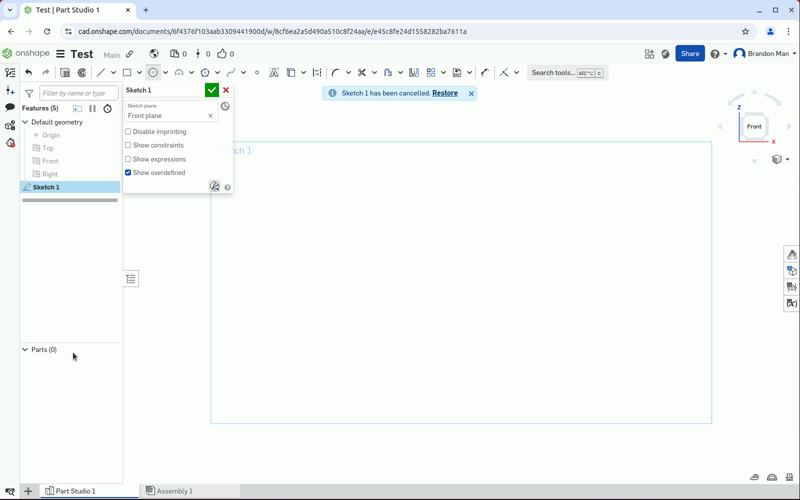
mouse_move(380, 282)
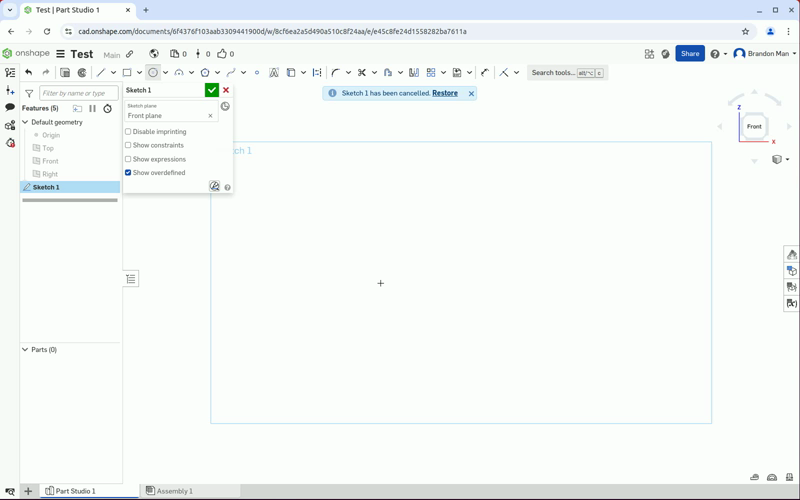
click(380, 282)
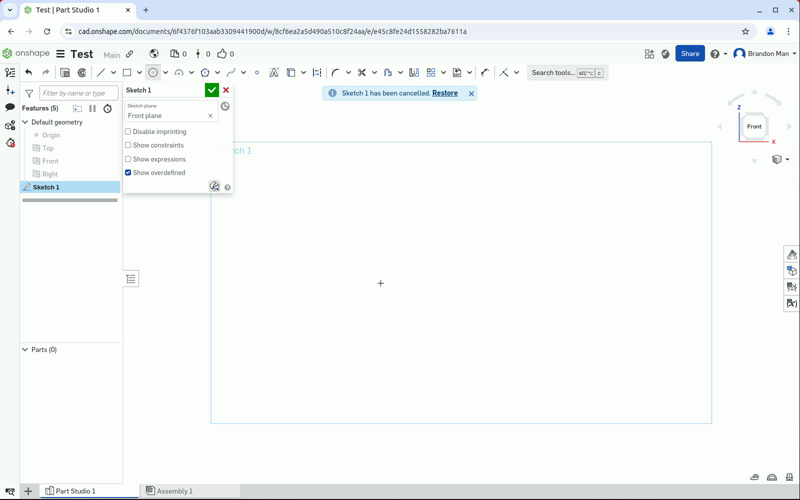
key_up(shift)
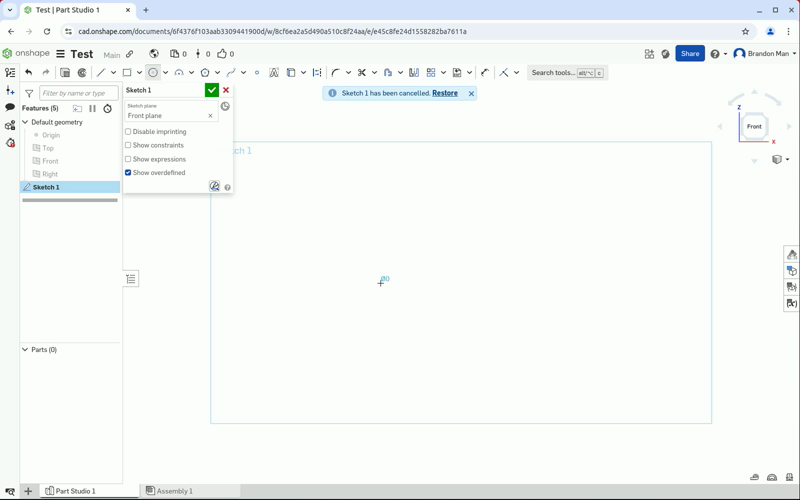
mouse_move(391, 282)
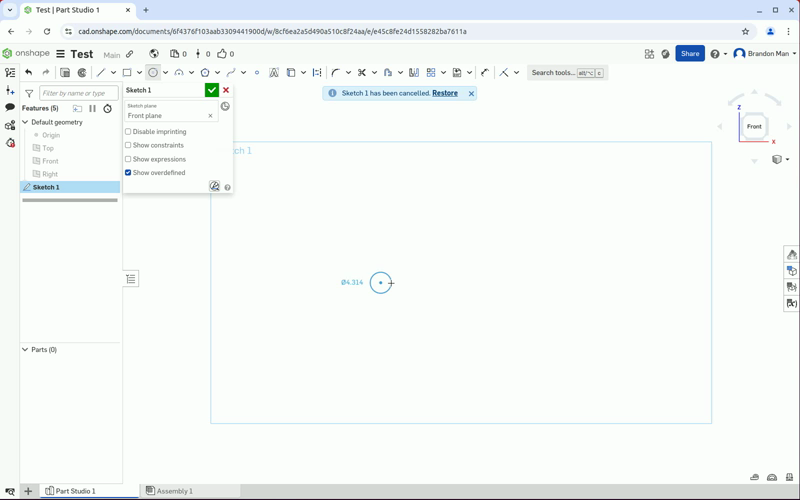
click(391, 282)
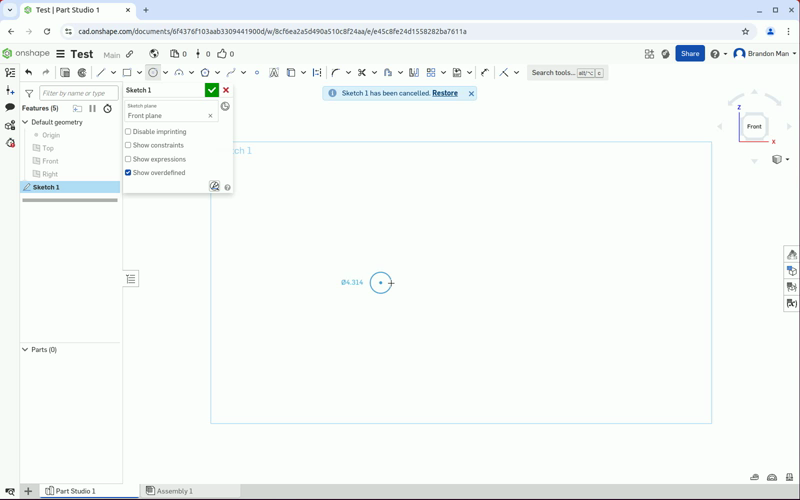
key(esc)
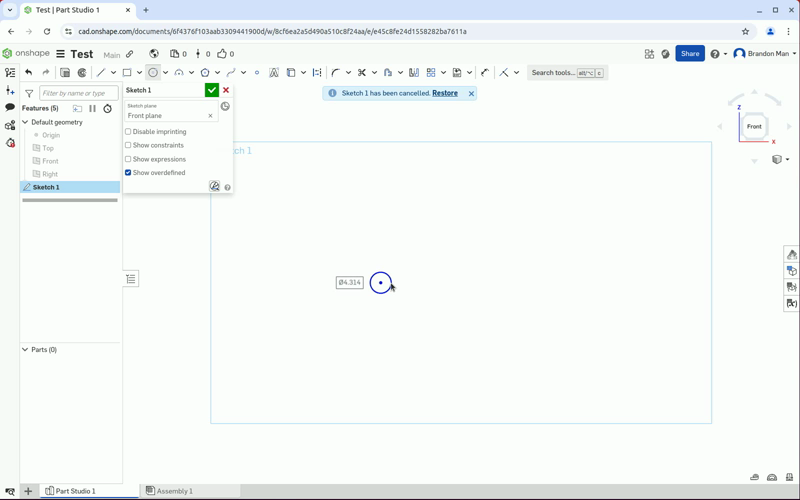
mouse_move(376, 283)
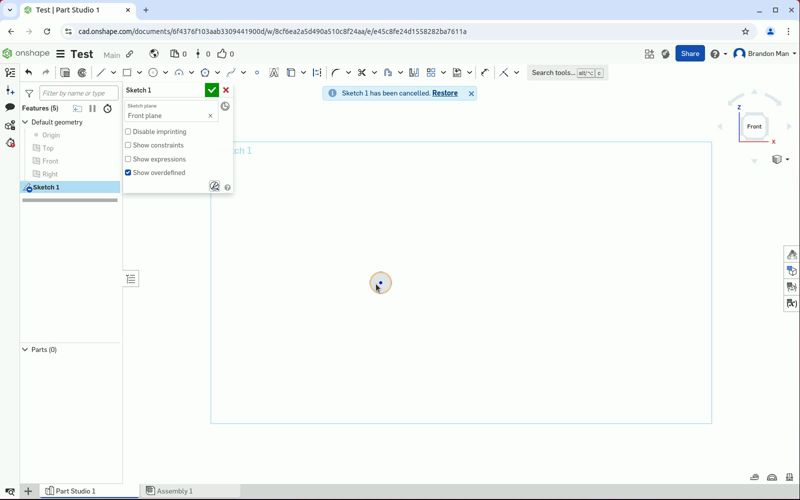
scroll(6)
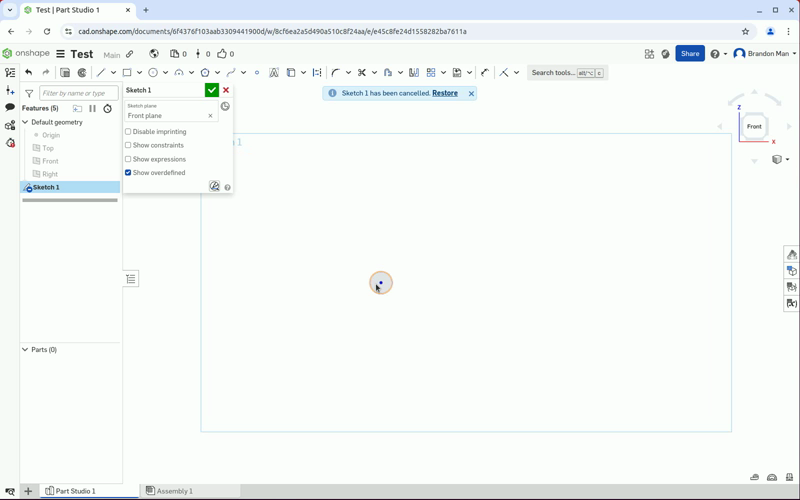
scroll(6)
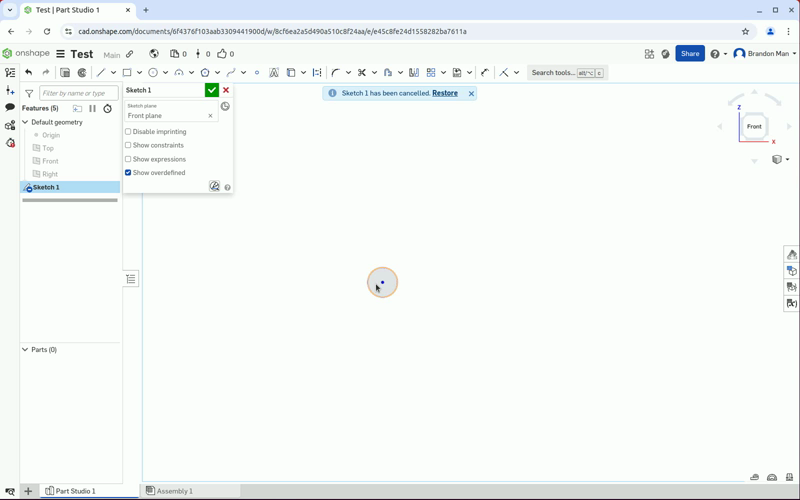
scroll(6)
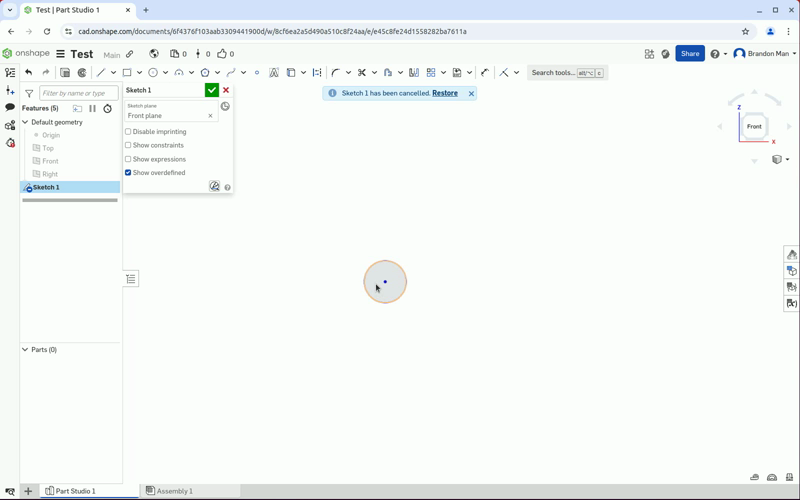
scroll(6)
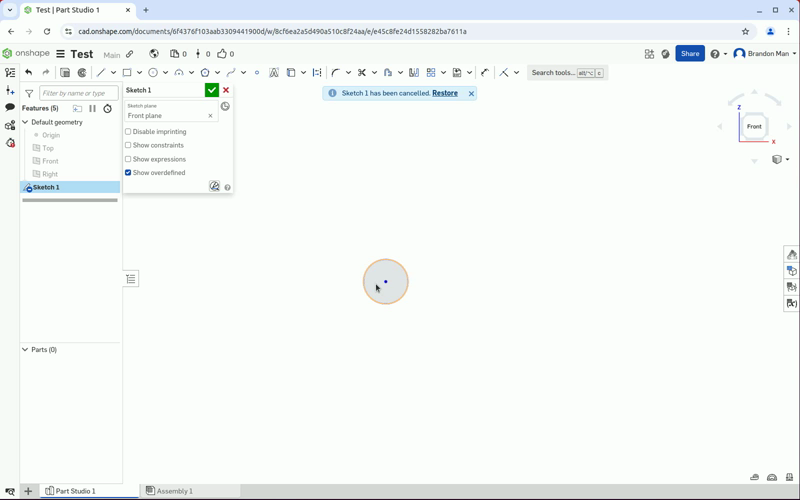
scroll(6)
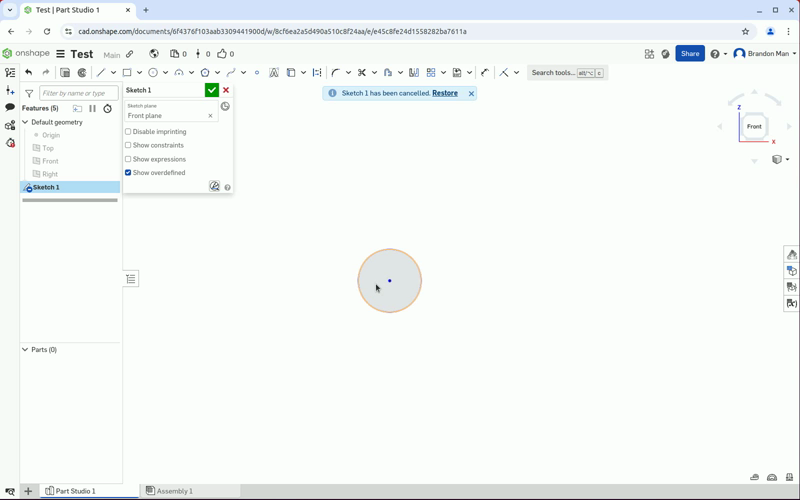
scroll(6)
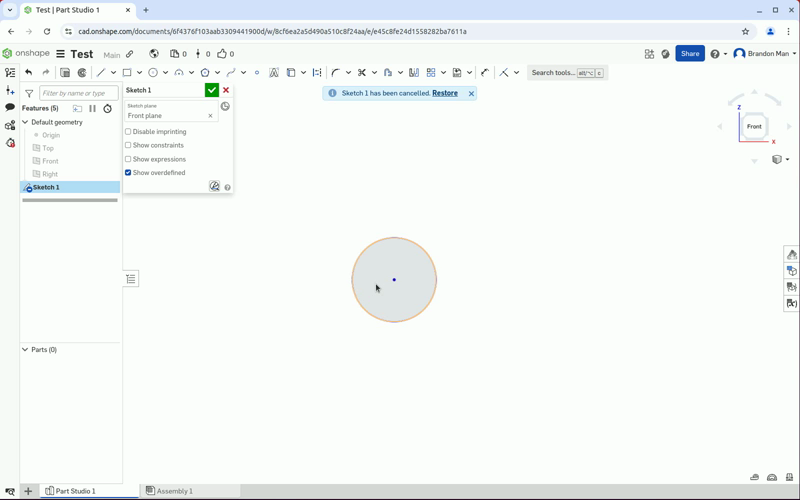
scroll(6)
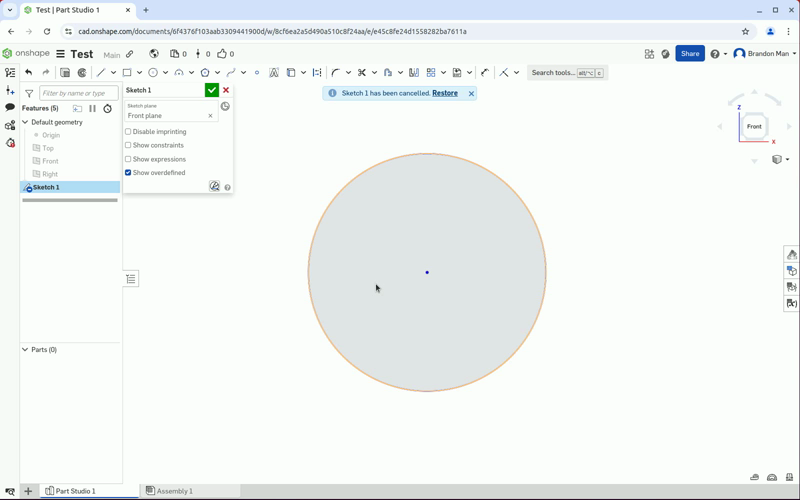
click(376, 283)
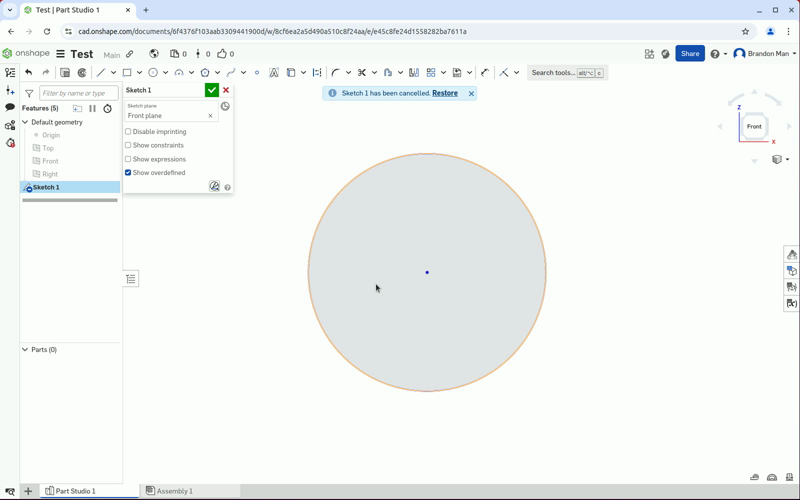
scroll(-6)
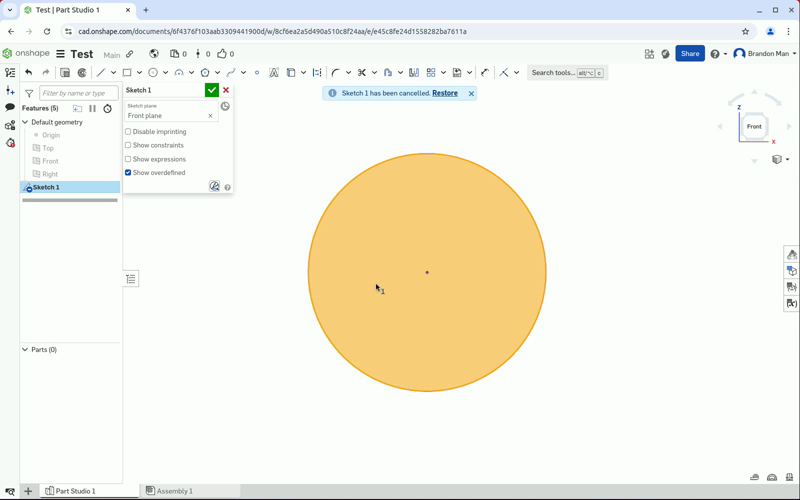
scroll(-6)
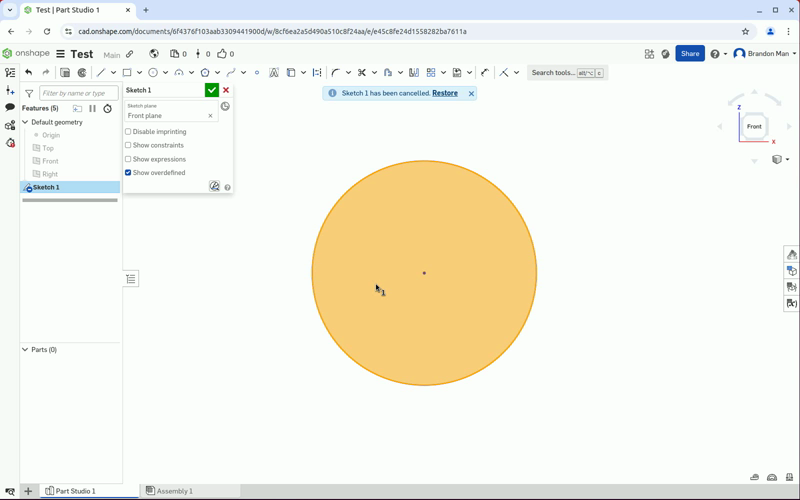
scroll(-6)
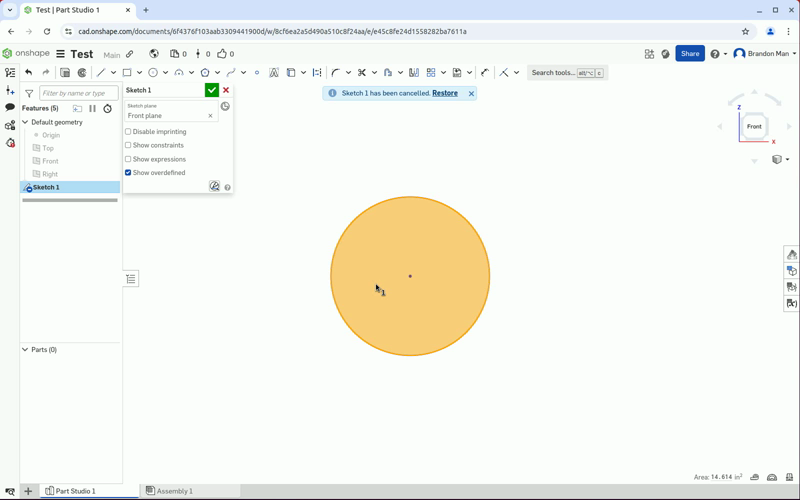
scroll(-6)
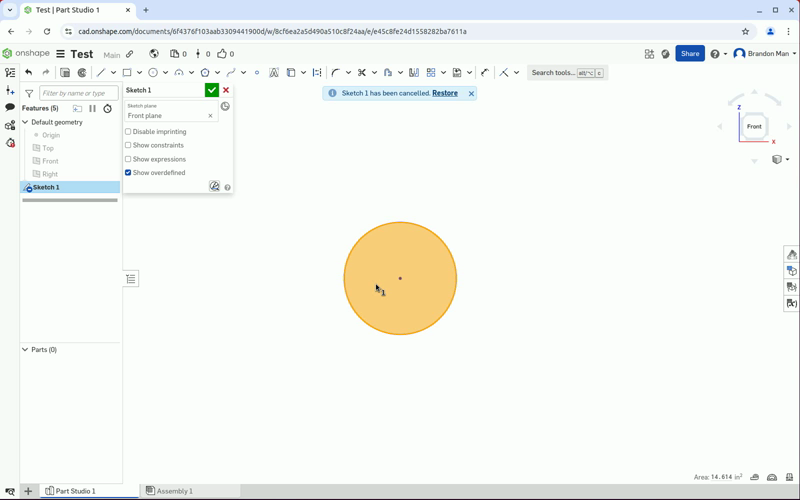
scroll(-6)
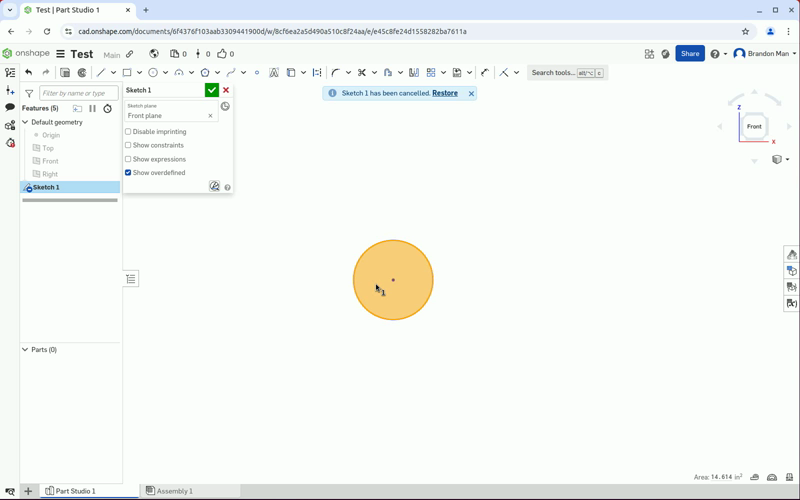
scroll(-6)
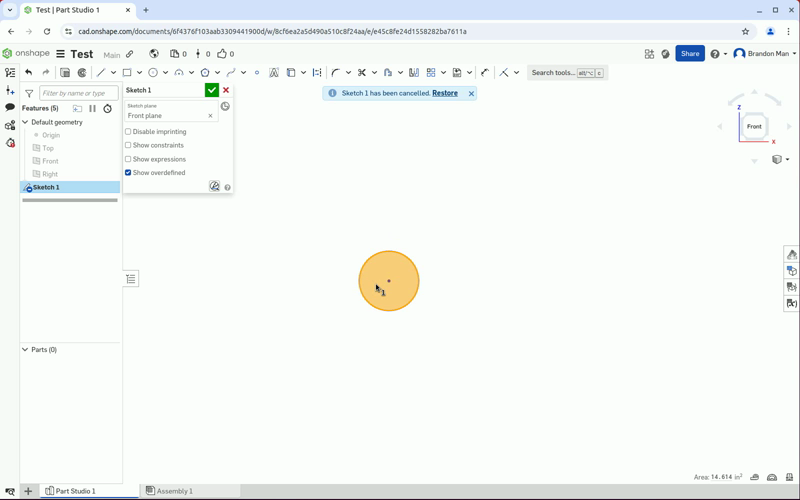
scroll(-6)
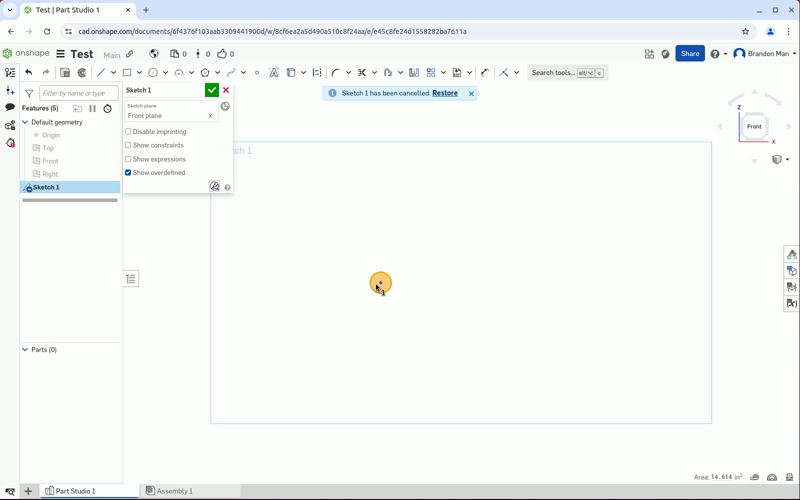
mouse_move(73, 352)
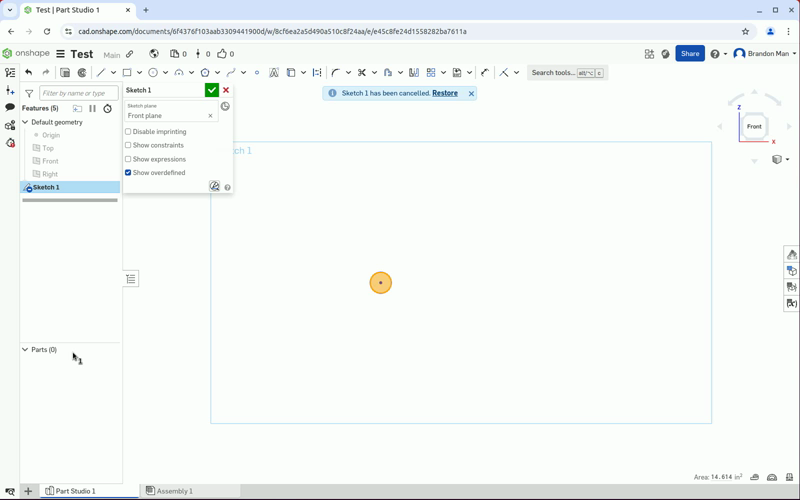
key(shift+y)
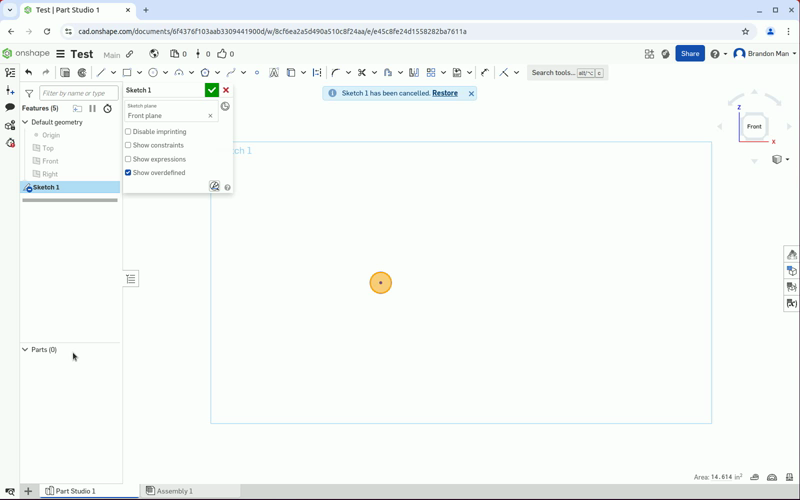
key(shift+e)
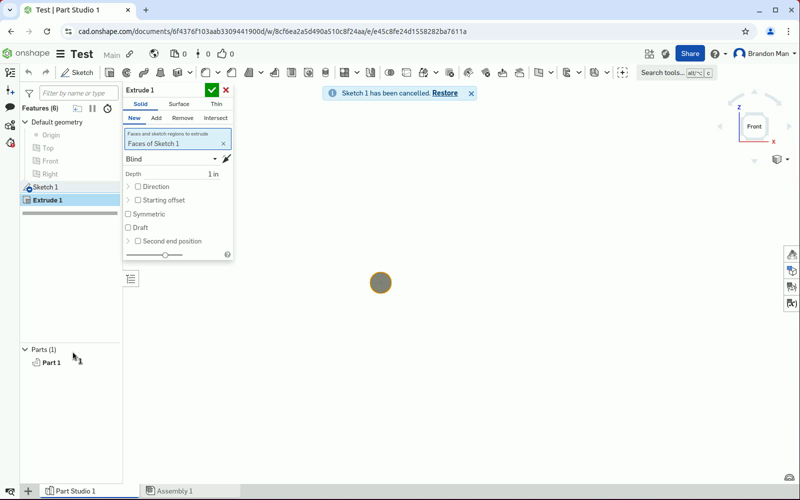
mouse_move(143, 106)
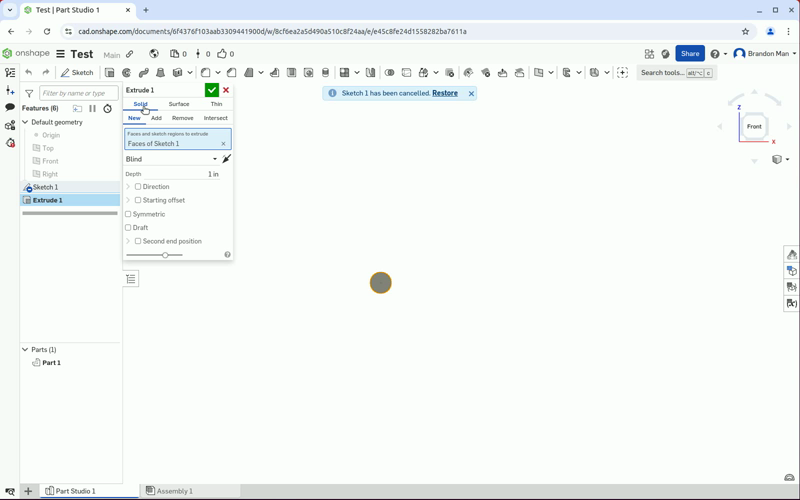
click(143, 106)
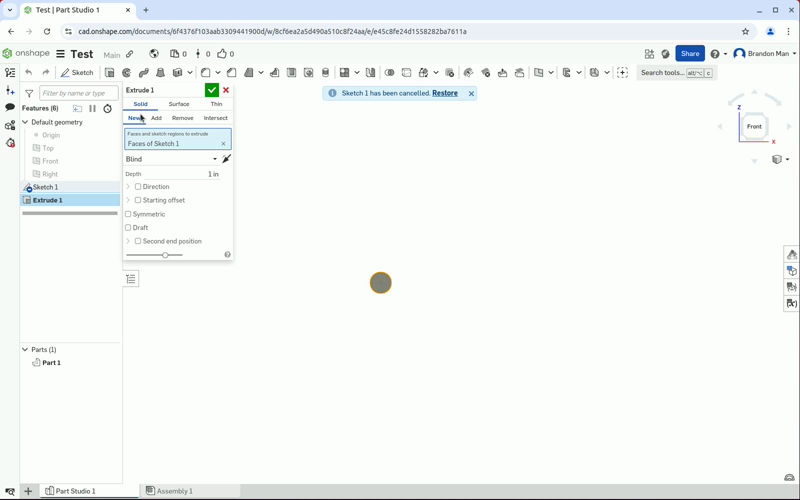
mouse_move(137, 120)
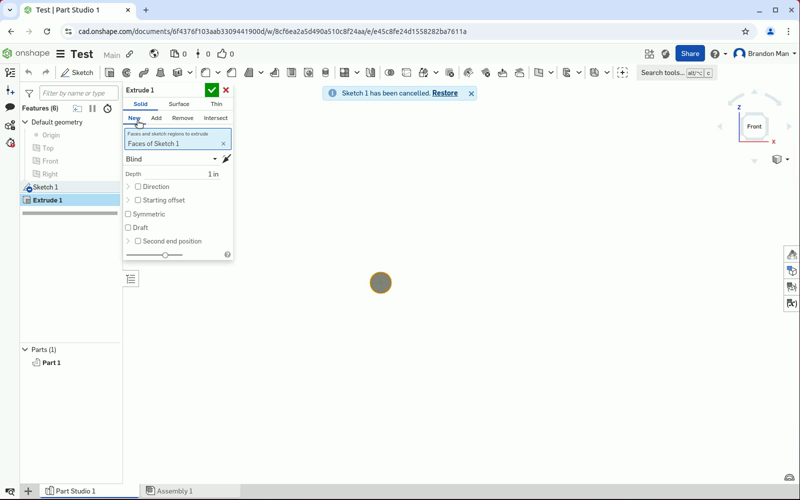
click(137, 120)
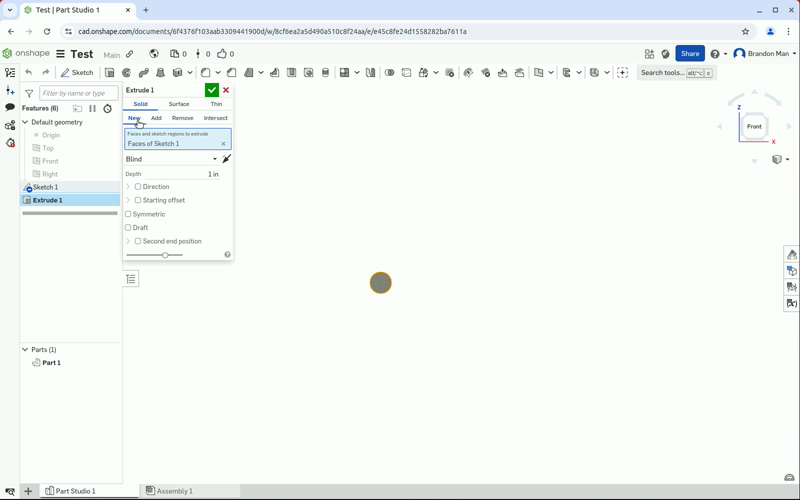
key(tab, 4)
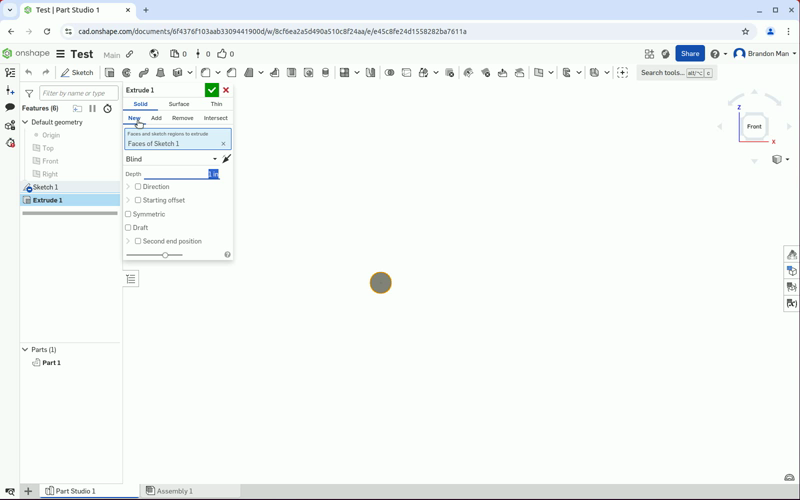
text(5.536)
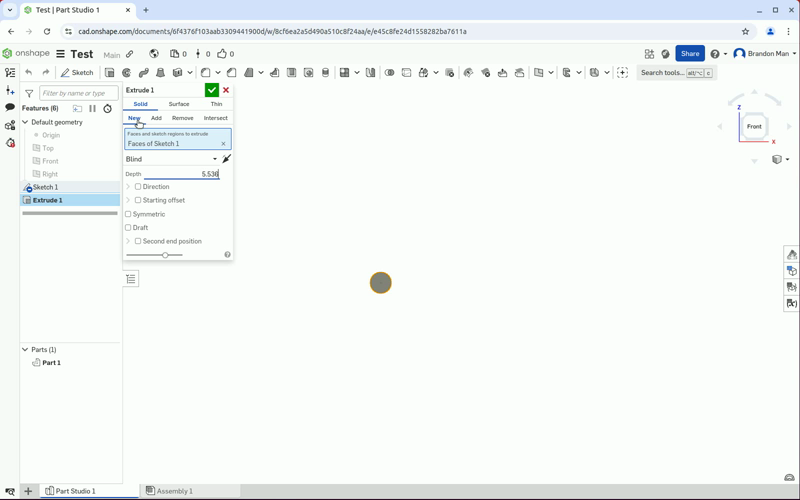
key(enter)
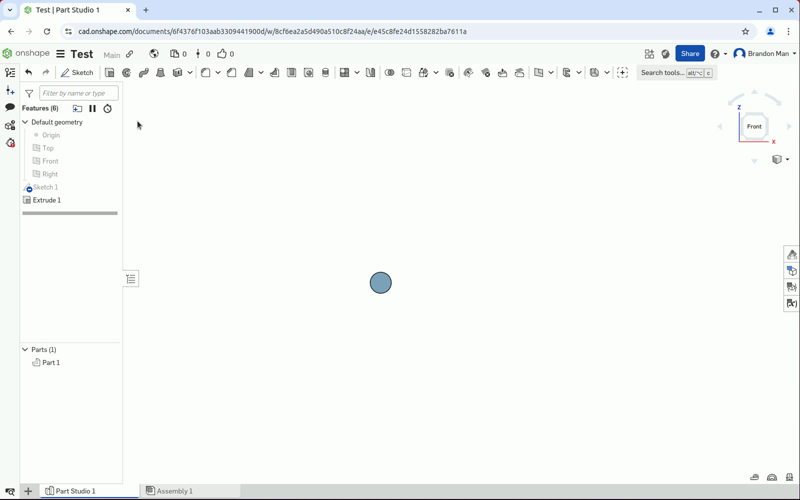
key(shift+h)
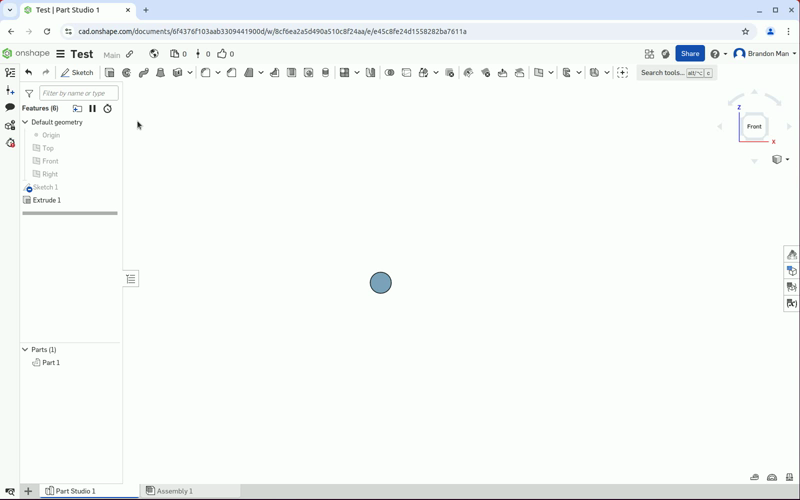
key(shift+h)
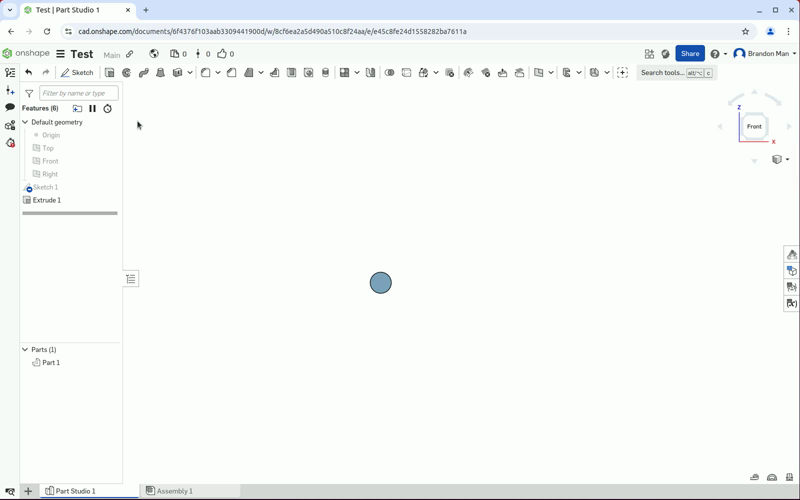
mouse_move(73, 189)
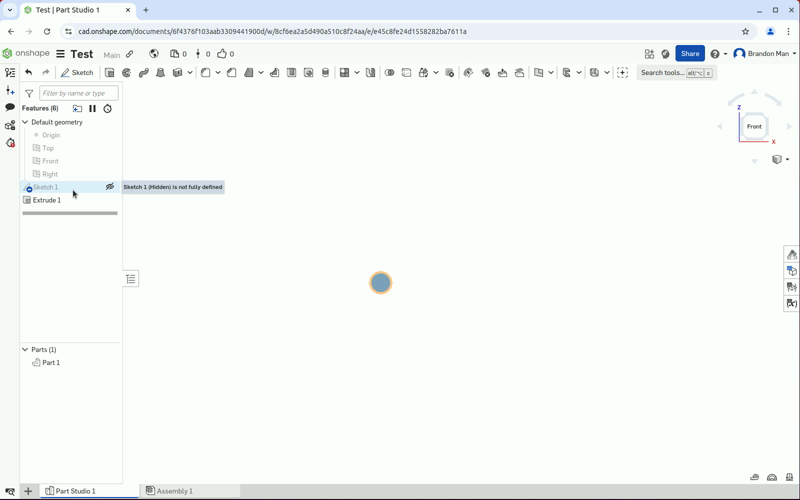
click(73, 189)
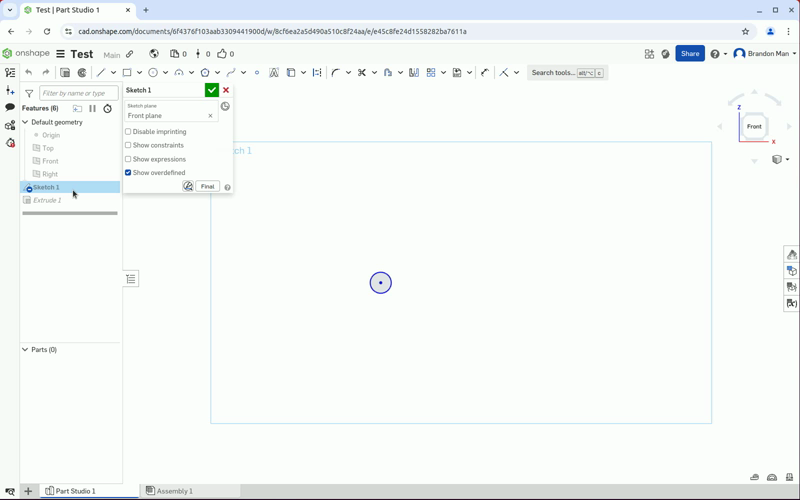
mouse_move(229, 92)
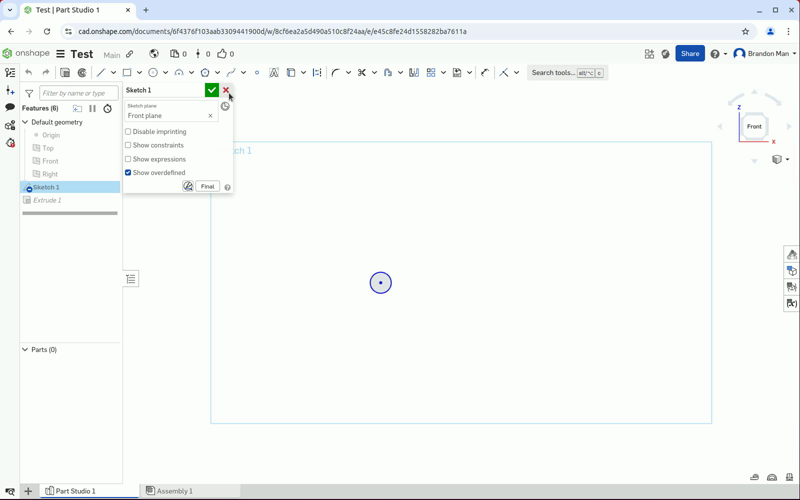
click(229, 92)
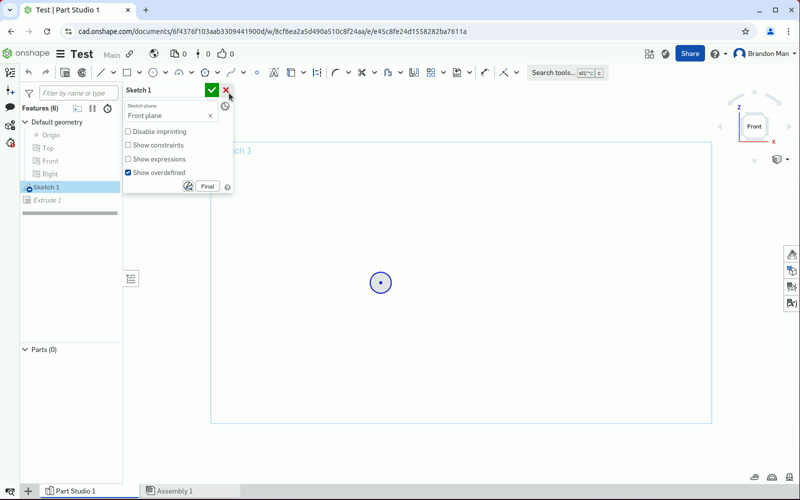
key(shift+s)
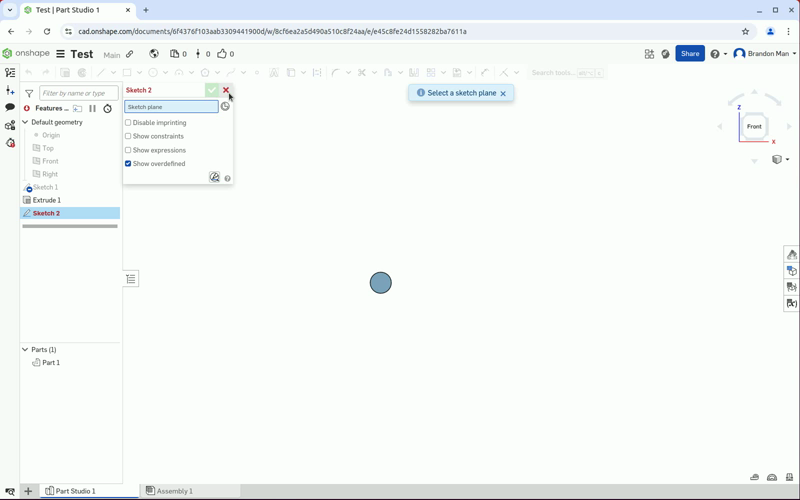
mouse_move(73, 163)
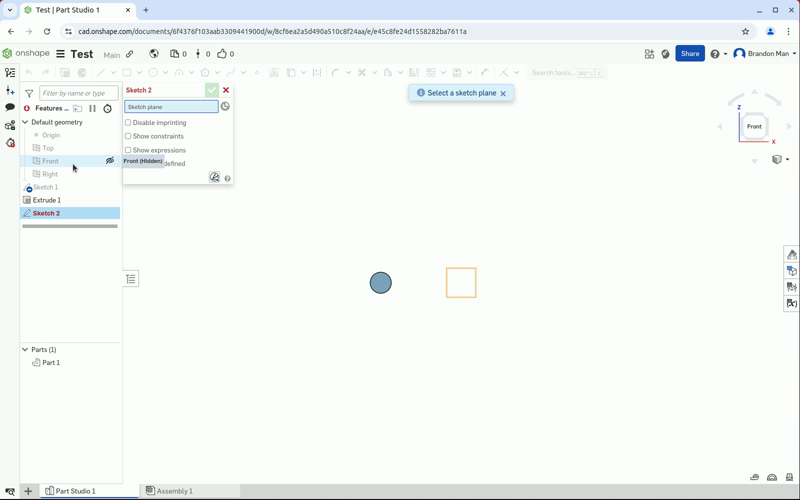
click(73, 163)
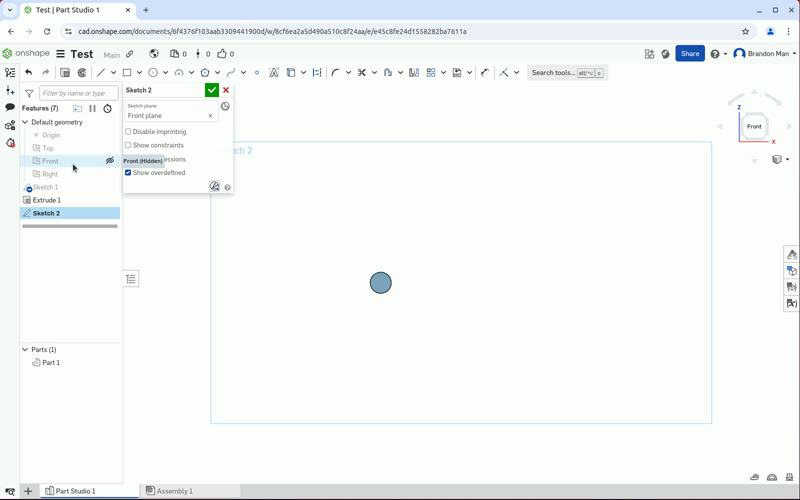
mouse_move(73, 352)
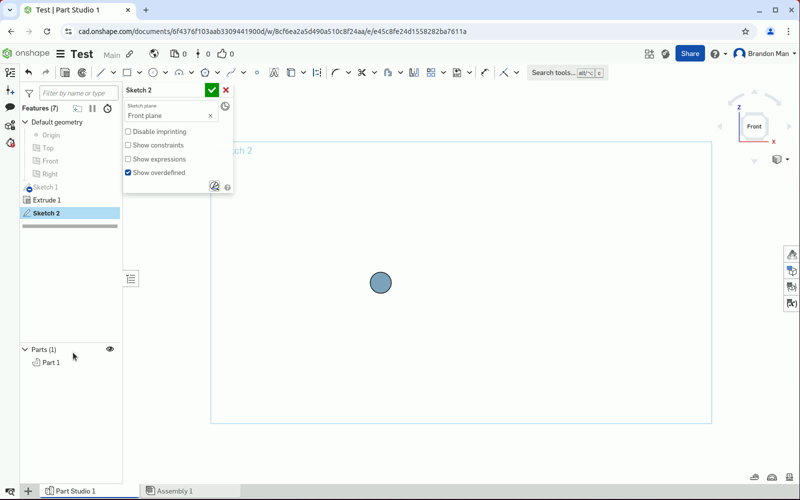
key(y)
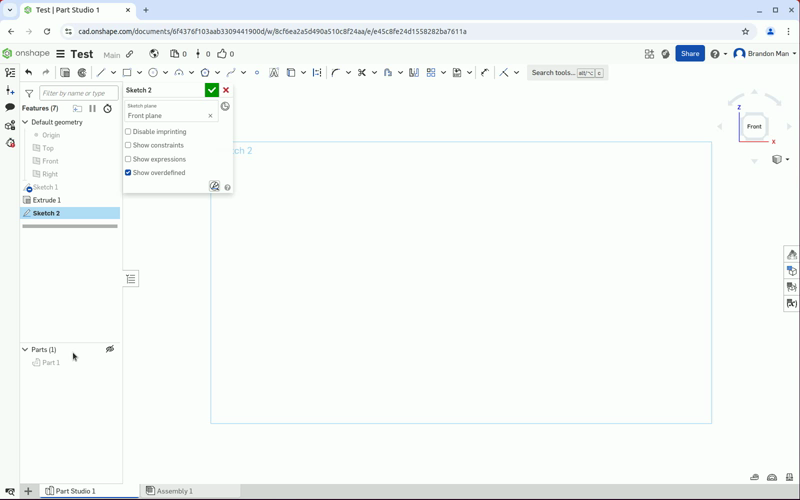
key(c)
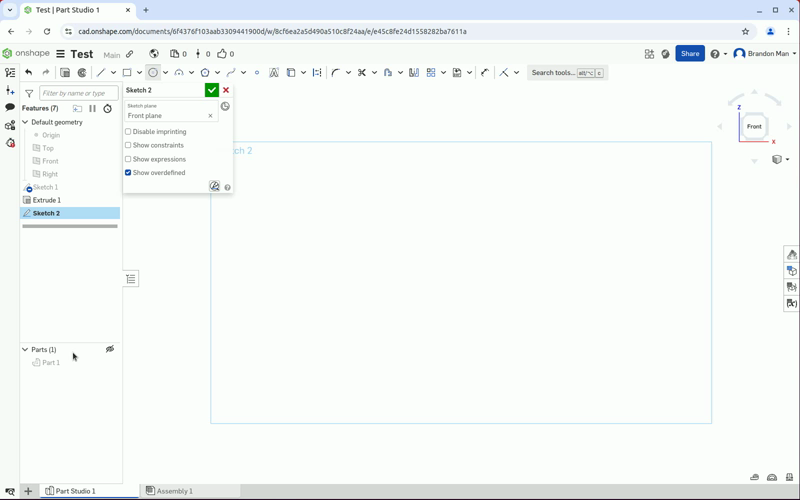
key_down(shift)
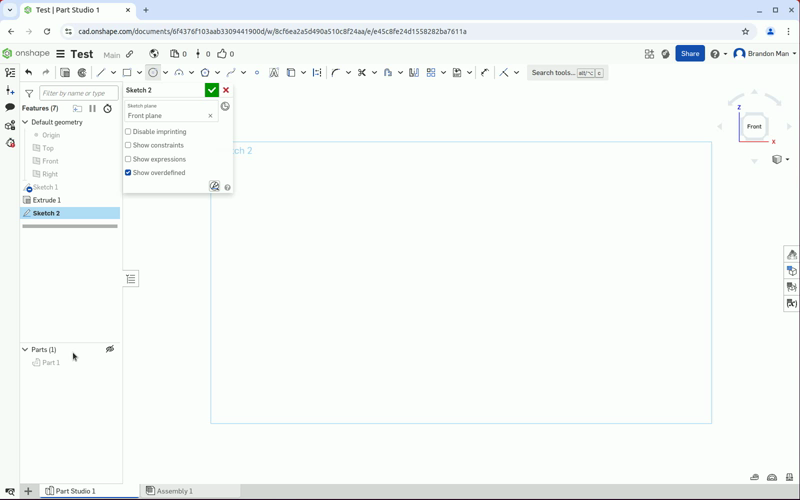
mouse_move(380, 282)
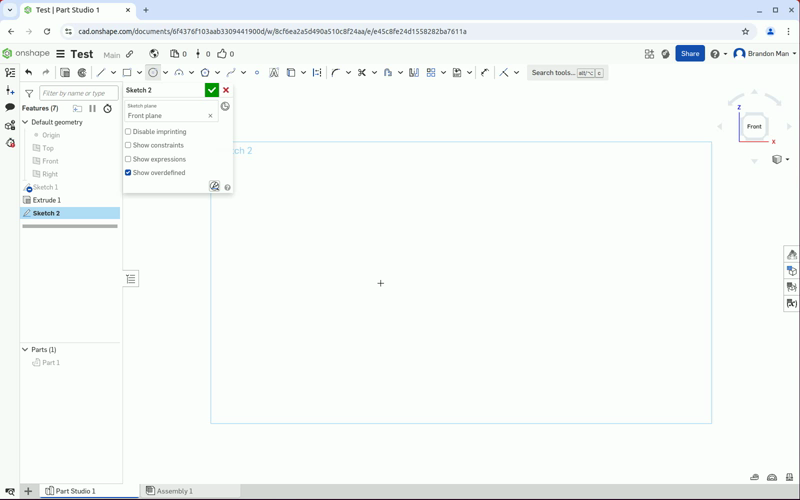
click(380, 282)
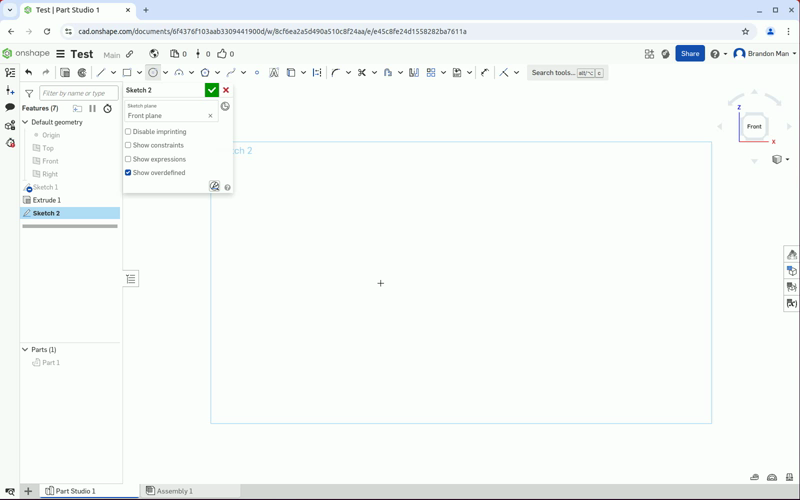
key_up(shift)
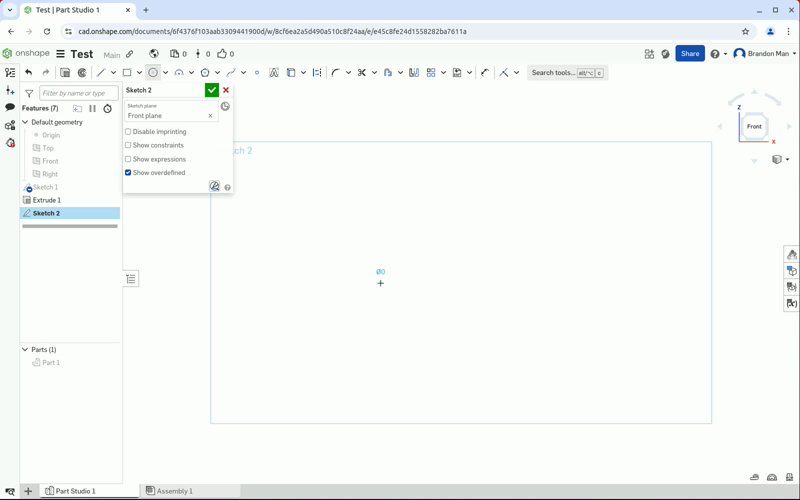
mouse_move(413, 282)
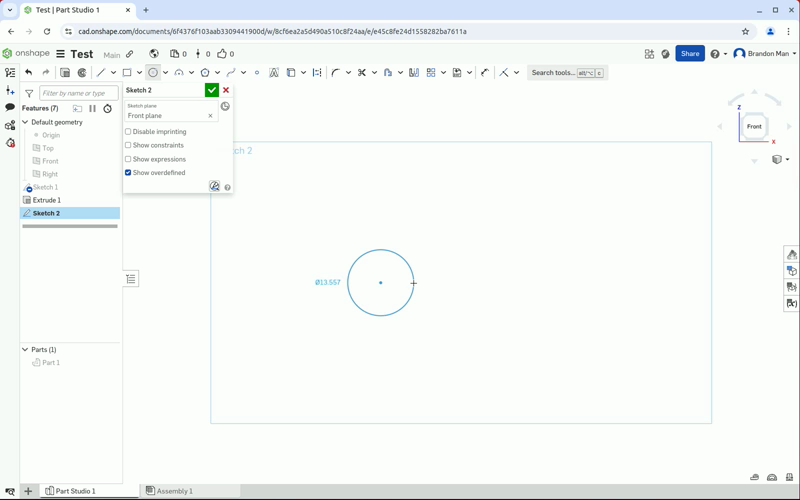
click(413, 282)
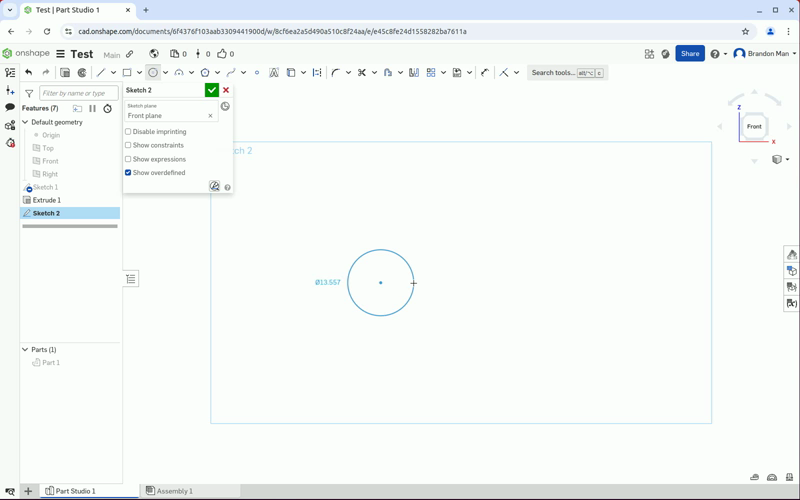
key(esc)
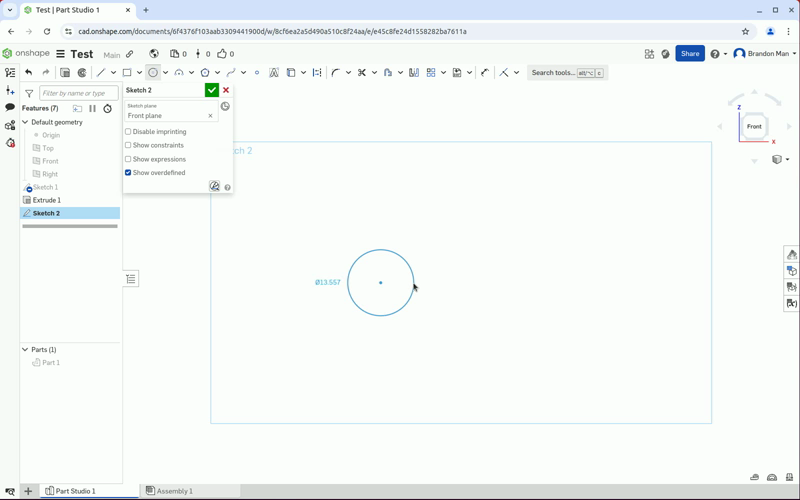
key(c)
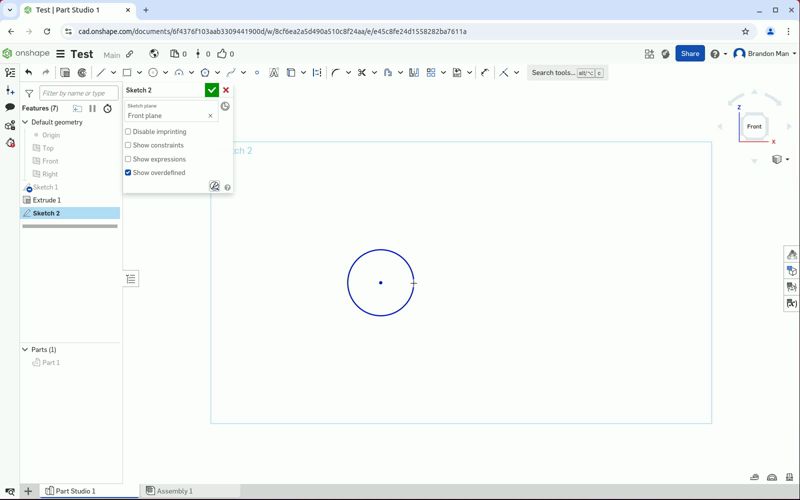
key_down(shift)
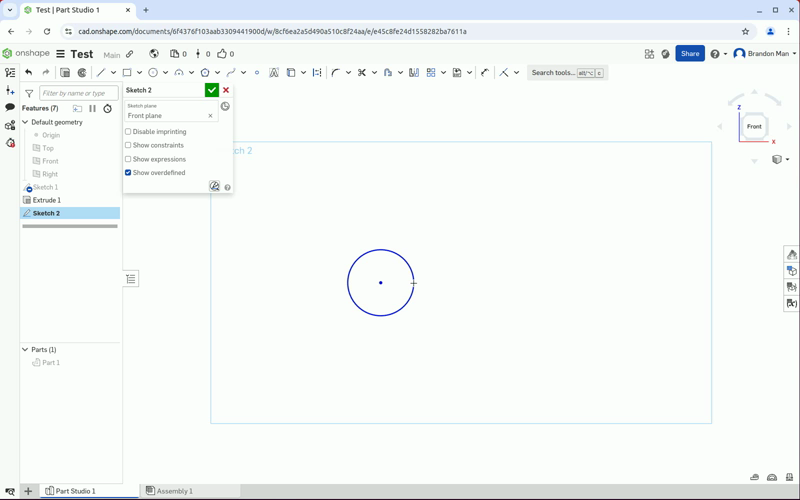
mouse_move(380, 282)
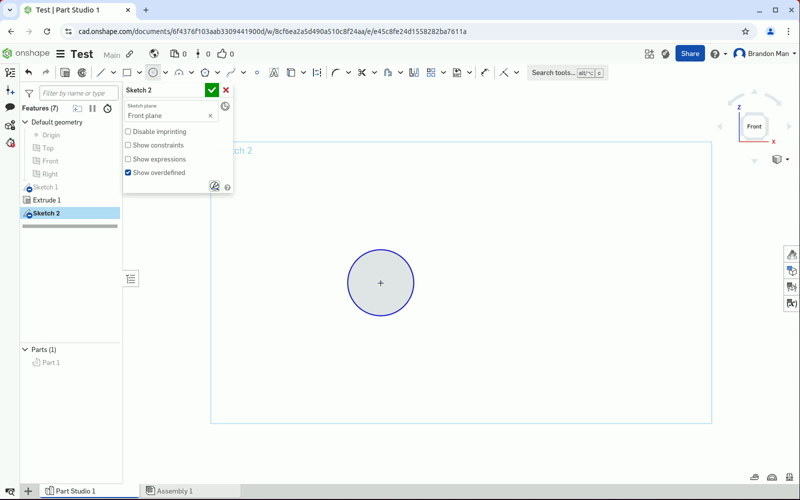
click(380, 282)
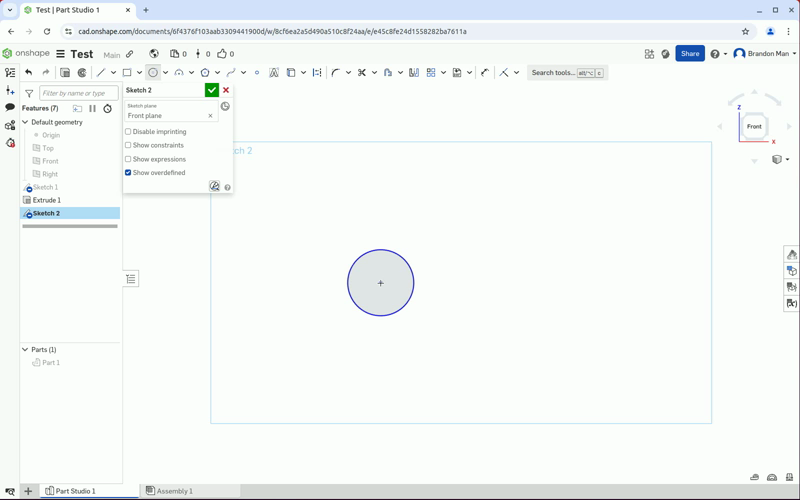
key_up(shift)
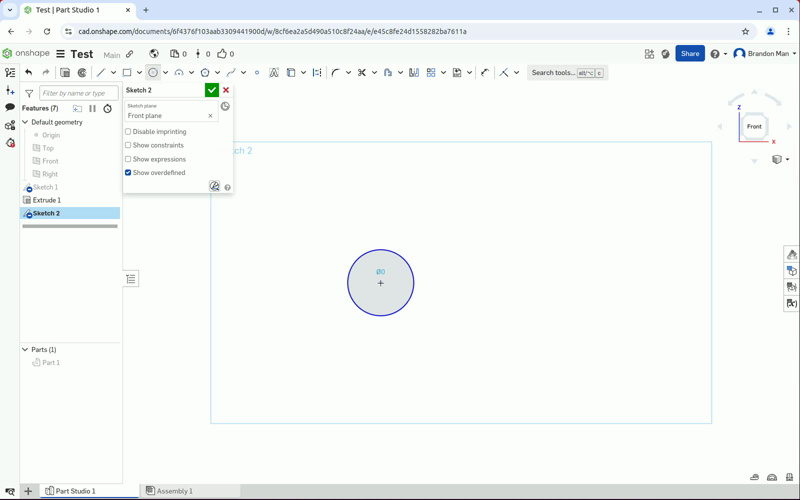
mouse_move(402, 282)
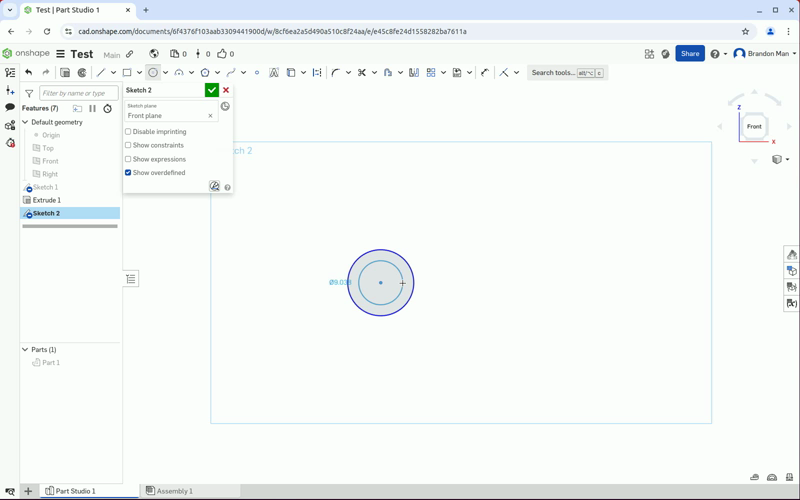
click(402, 282)
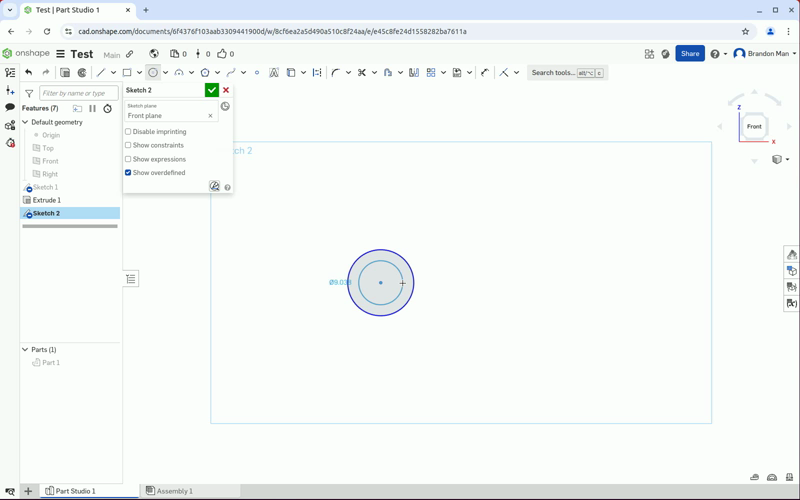
key(esc)
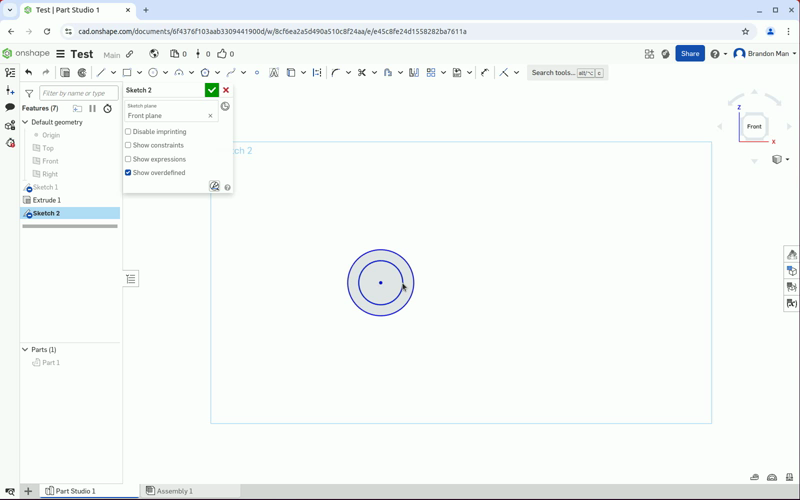
mouse_move(364, 307)
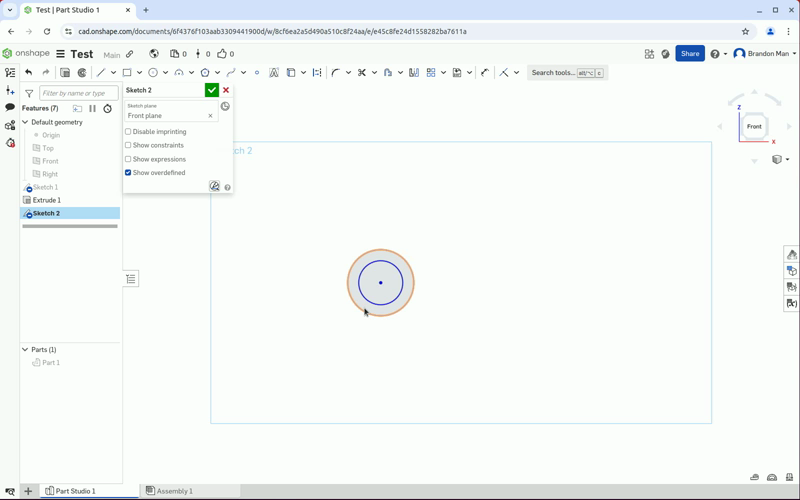
click(364, 307)
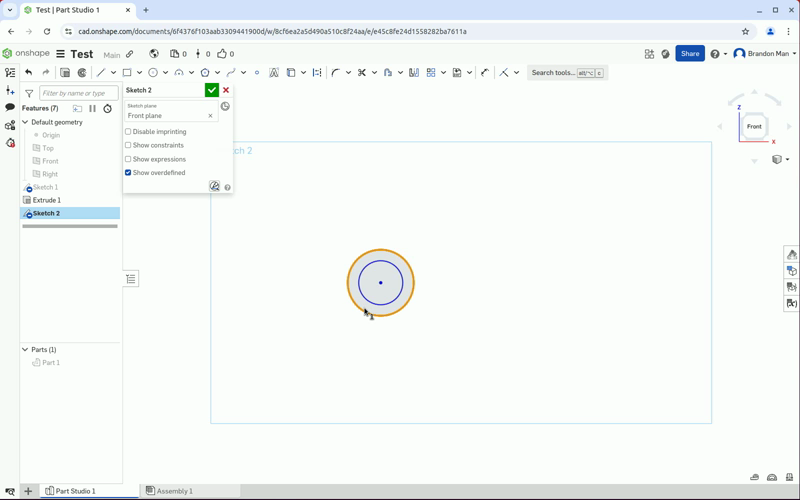
mouse_move(73, 352)
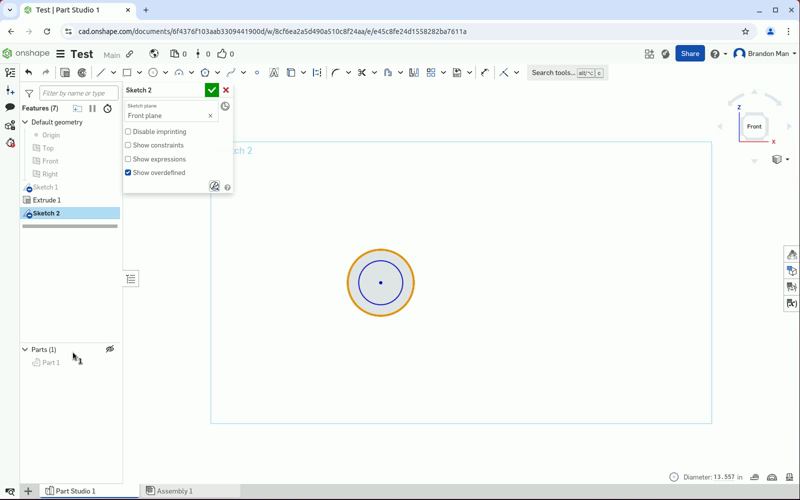
key(shift+y)
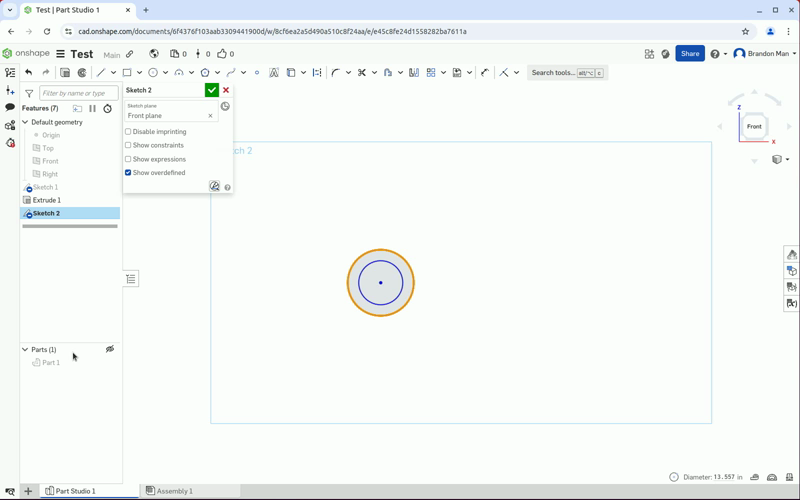
key(shift+e)
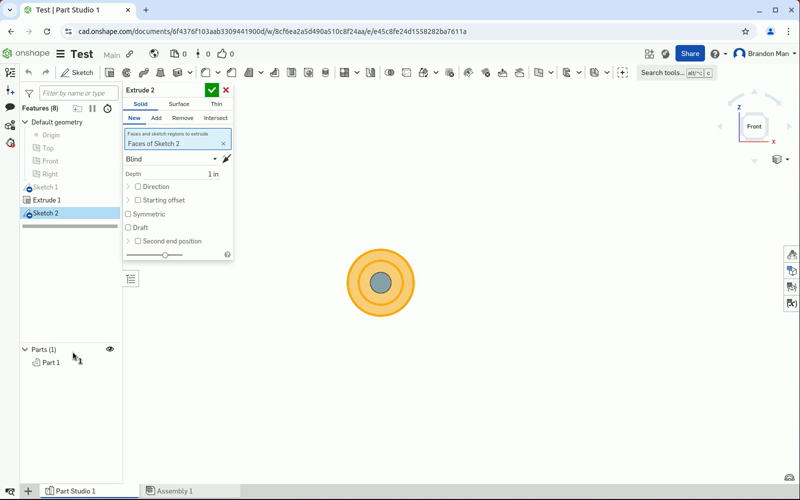
mouse_move(143, 106)
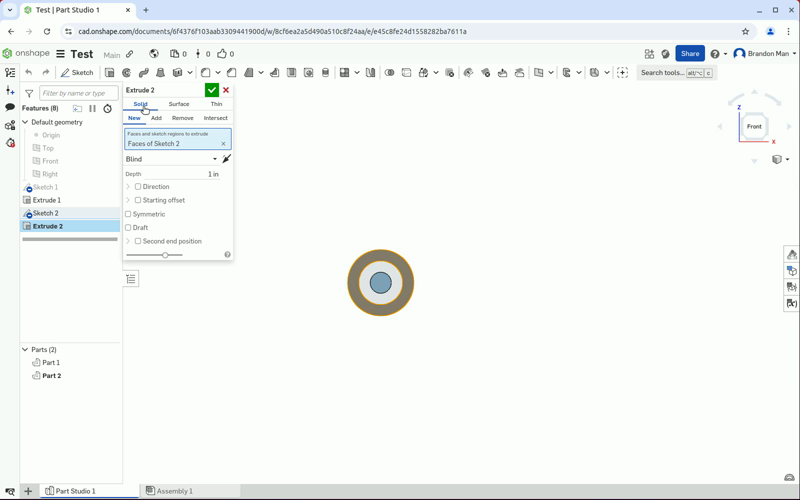
click(143, 106)
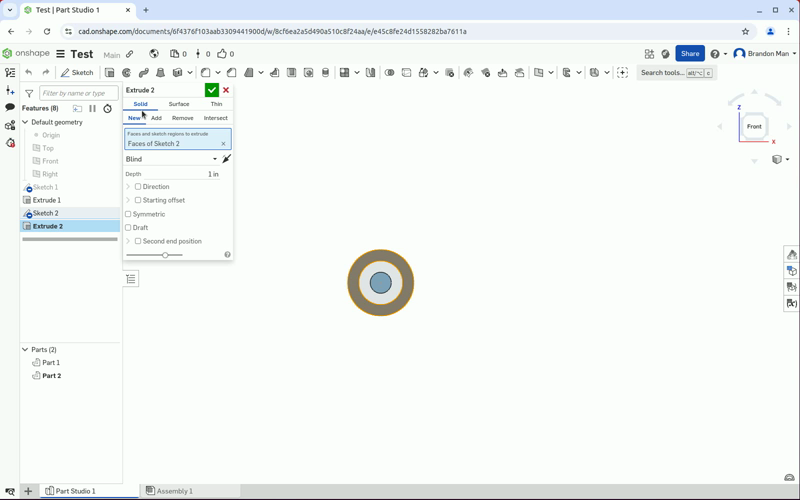
mouse_move(137, 120)
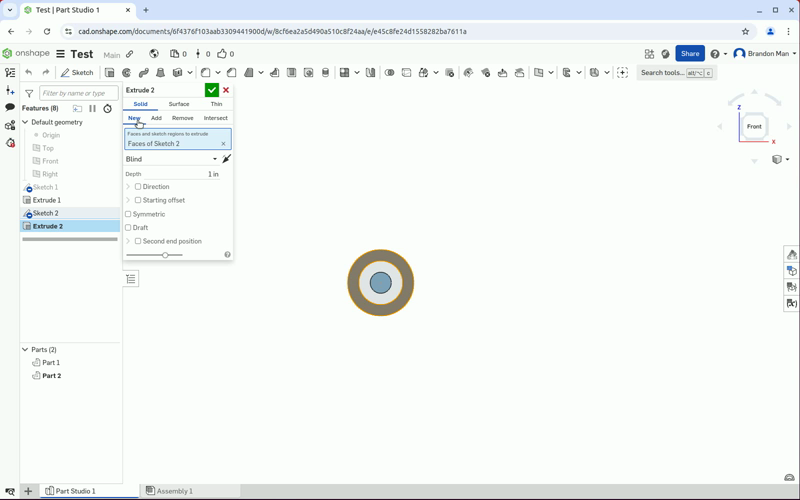
click(137, 120)
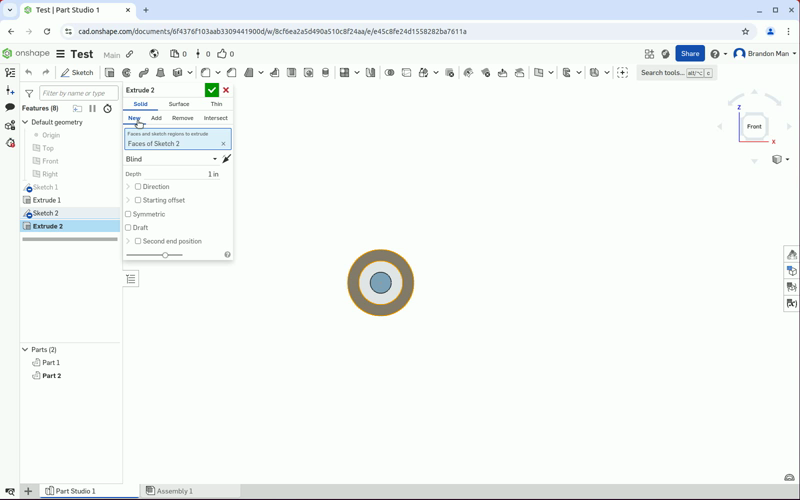
key(tab, 4)
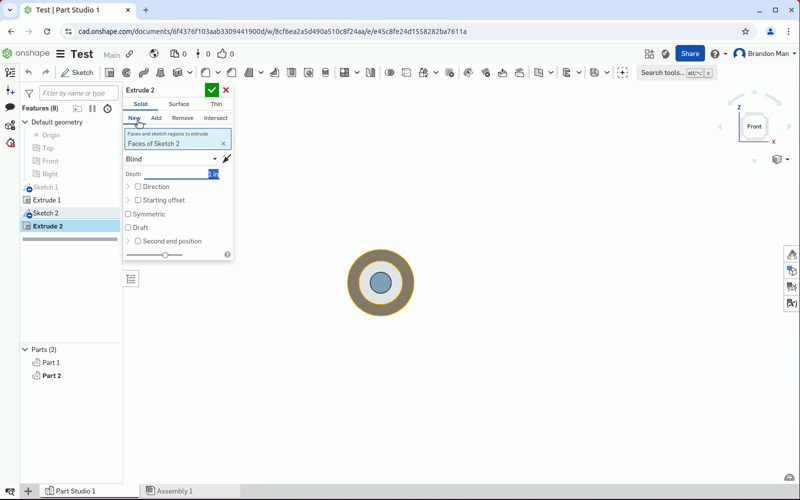
text(5.536)
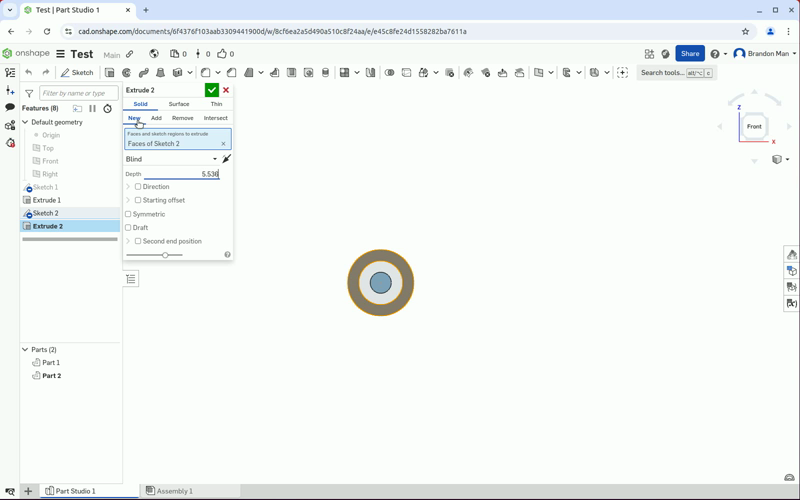
key(enter)
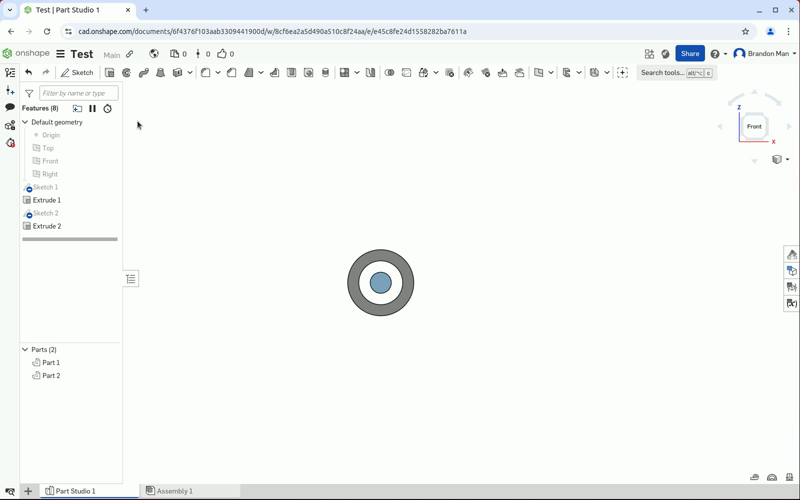
key(shift+h)
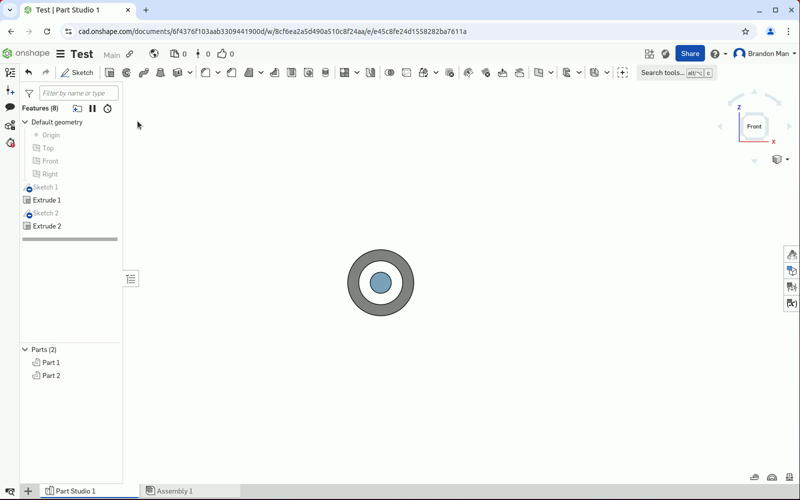
key(shift+h)
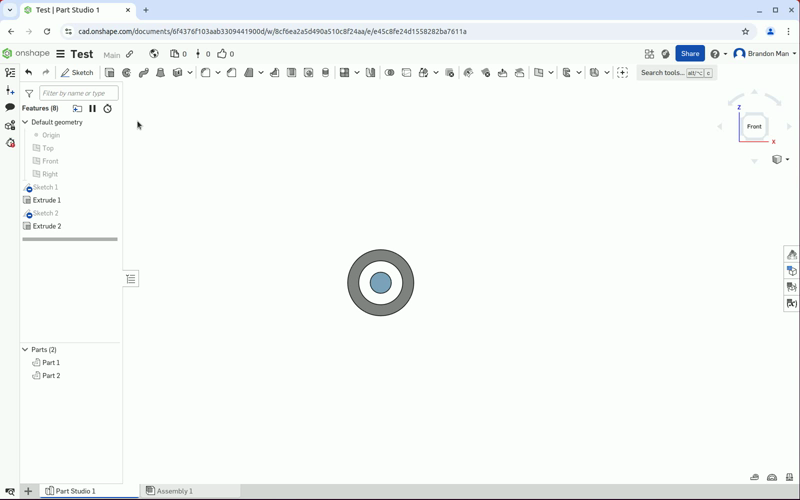
mouse_move(73, 189)
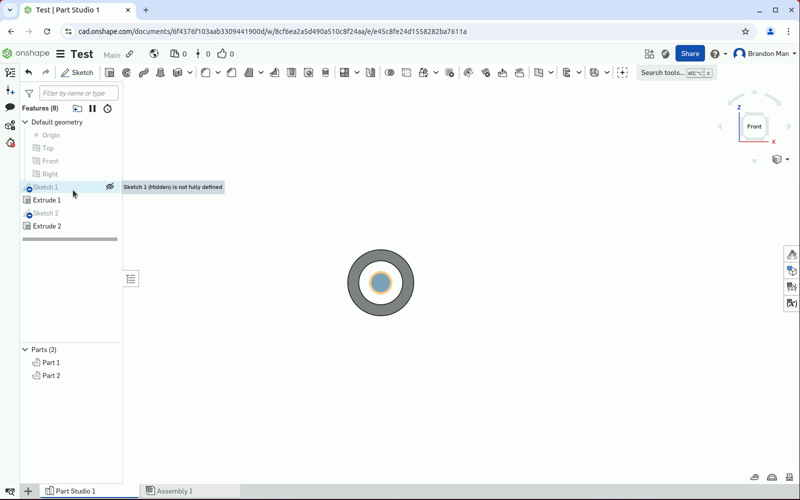
click(73, 189)
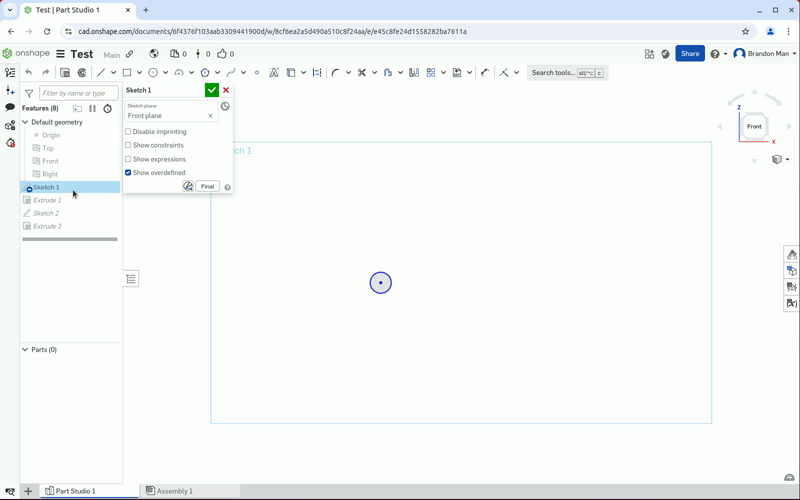
mouse_move(229, 92)
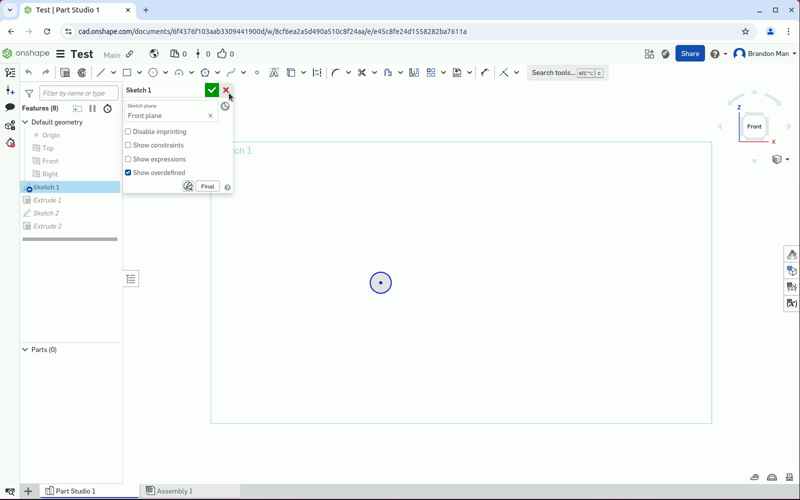
click(229, 92)
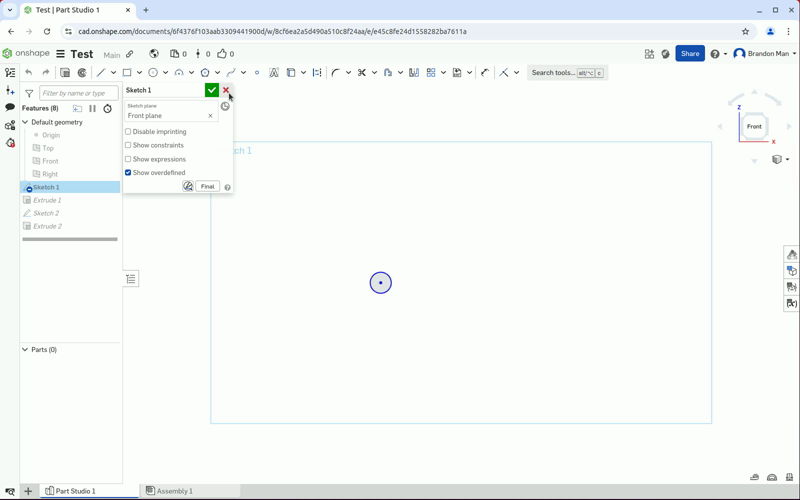
key(shift+s)
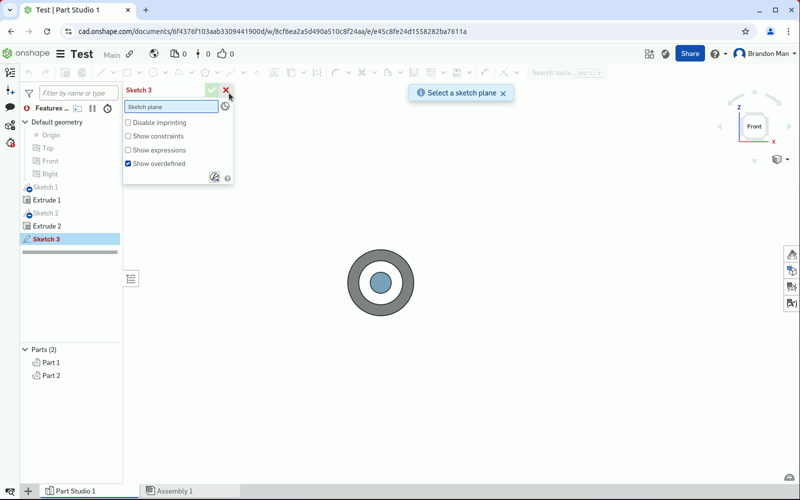
mouse_move(73, 163)
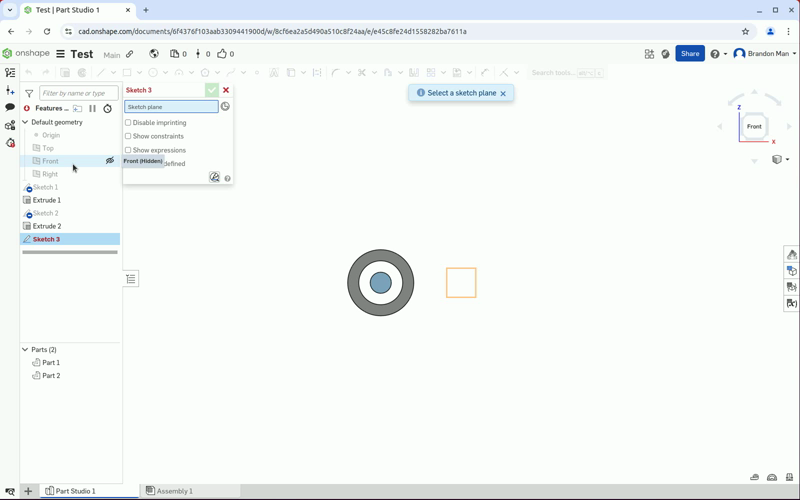
click(73, 163)
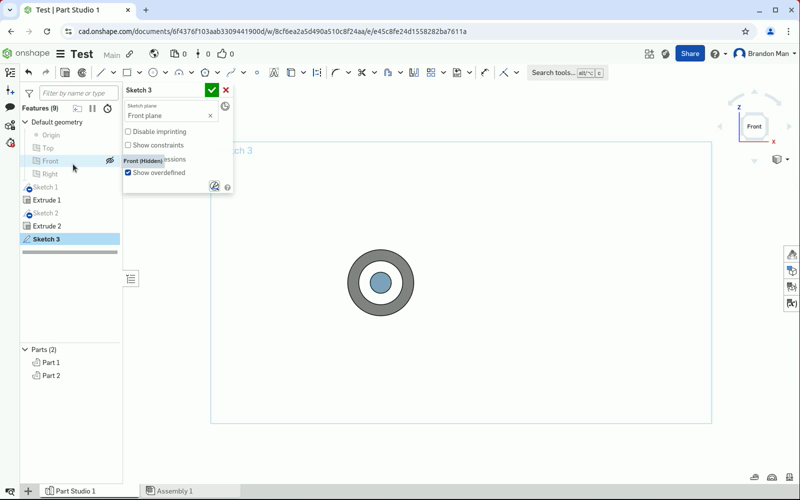
mouse_move(73, 352)
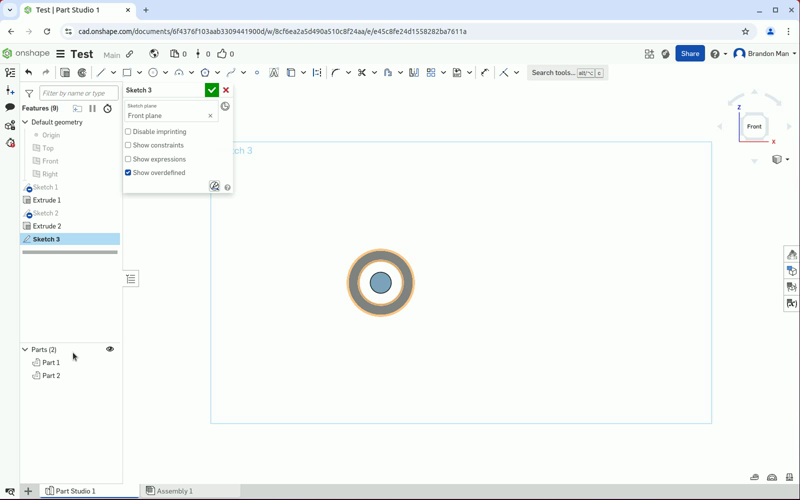
key(y)
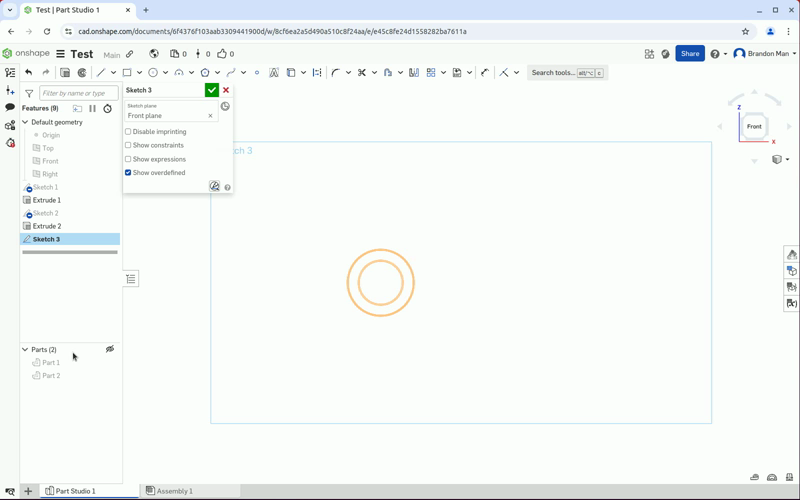
key(l)
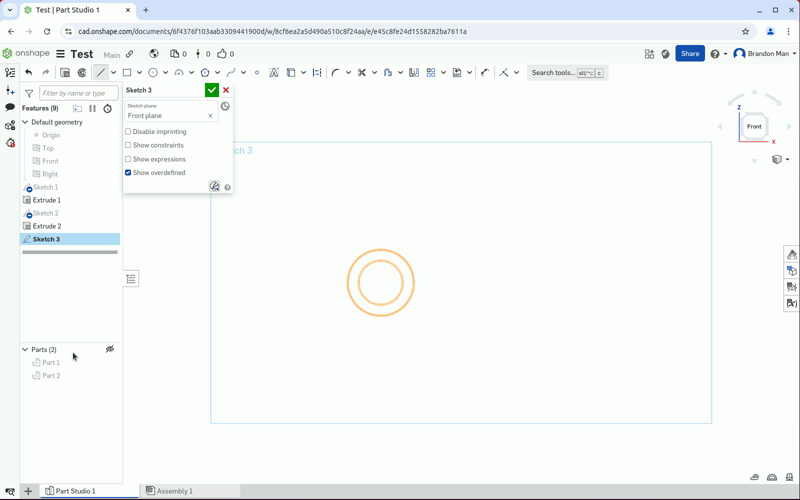
key_down(shift)
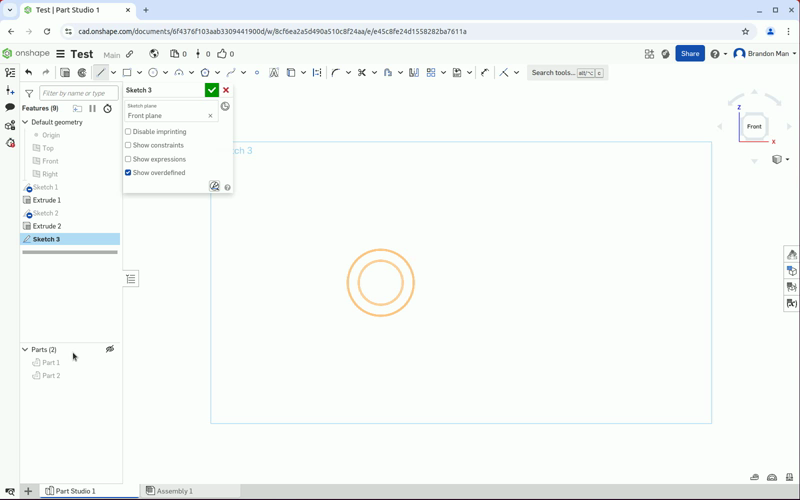
mouse_move(379, 314)
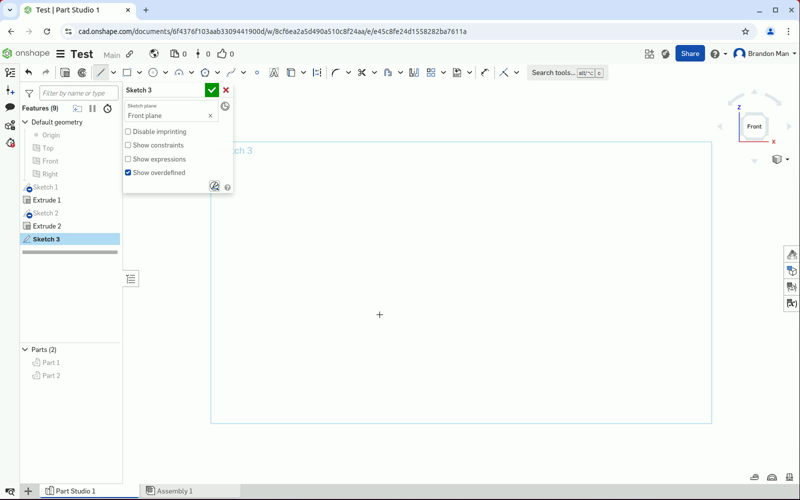
click(379, 314)
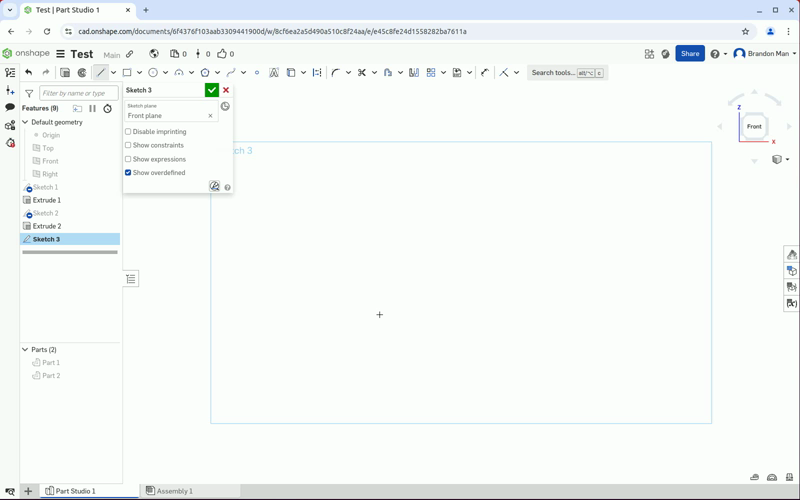
key_up(shift)
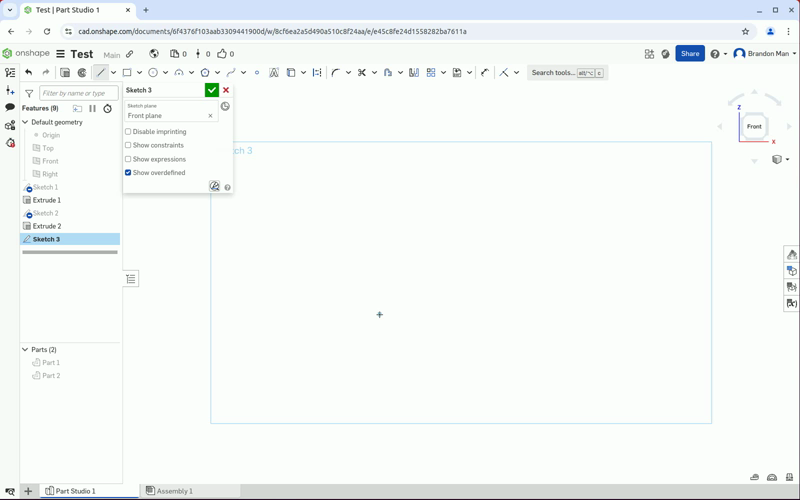
key_down(shift)
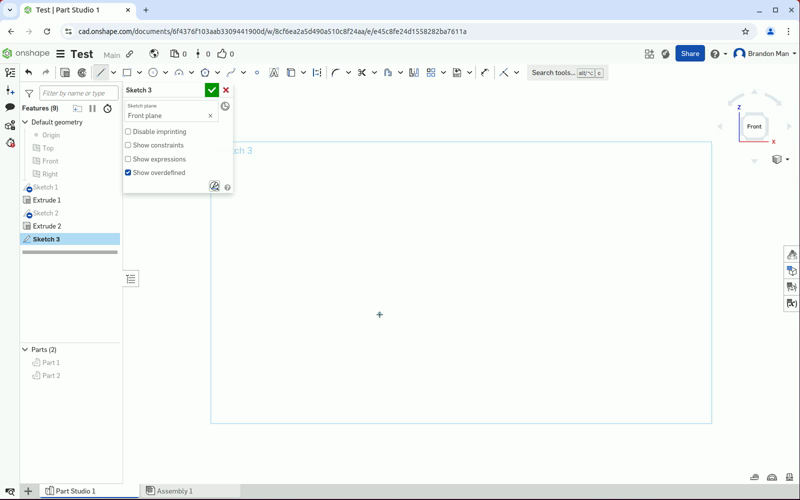
mouse_move(460, 314)
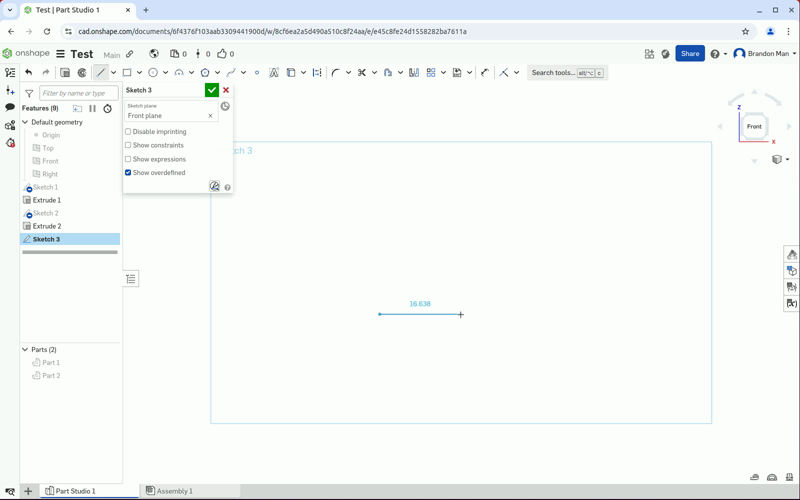
click(460, 314)
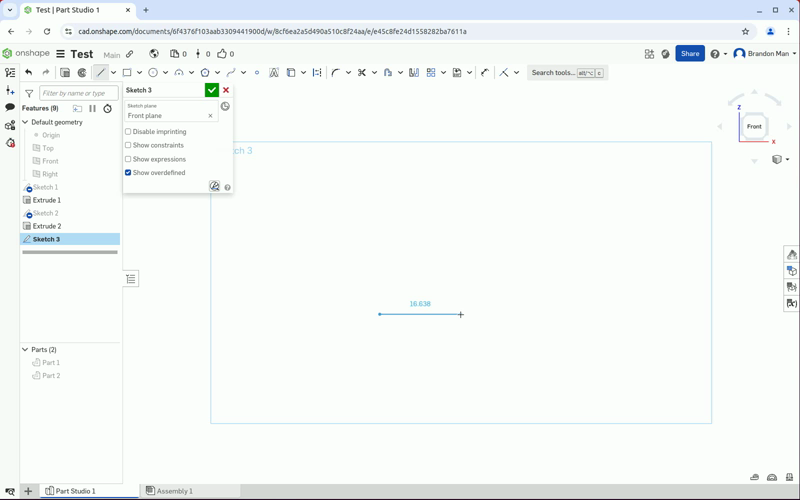
key_up(shift)
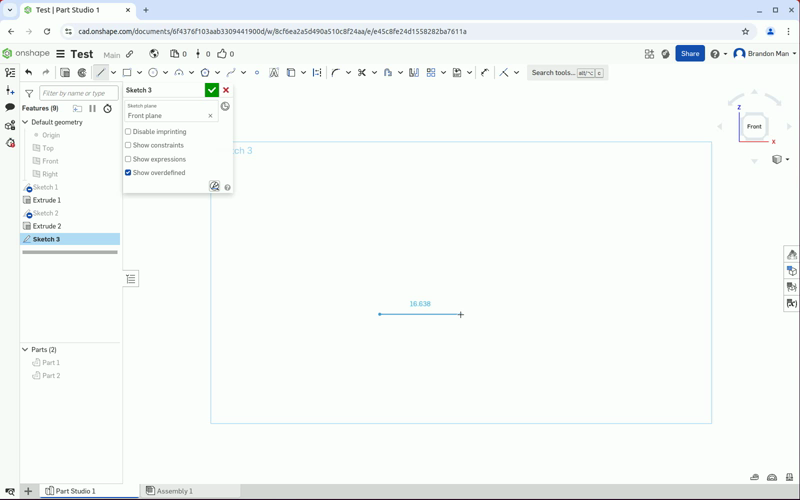
key_down(shift)
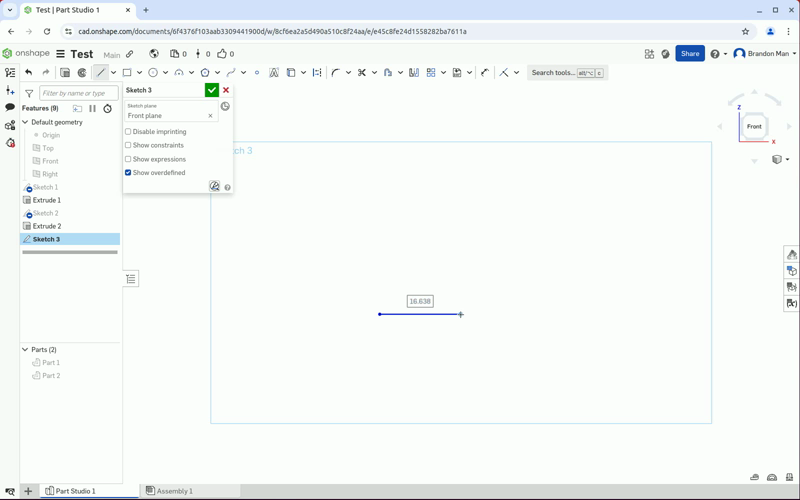
mouse_move(540, 314)
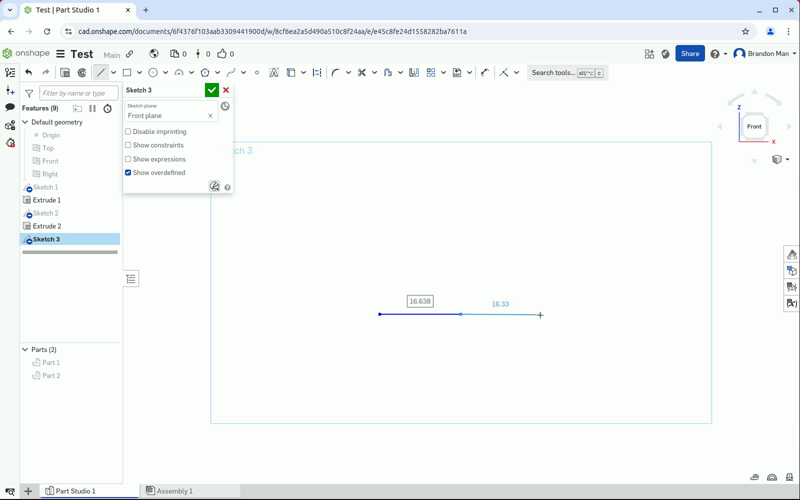
click(540, 314)
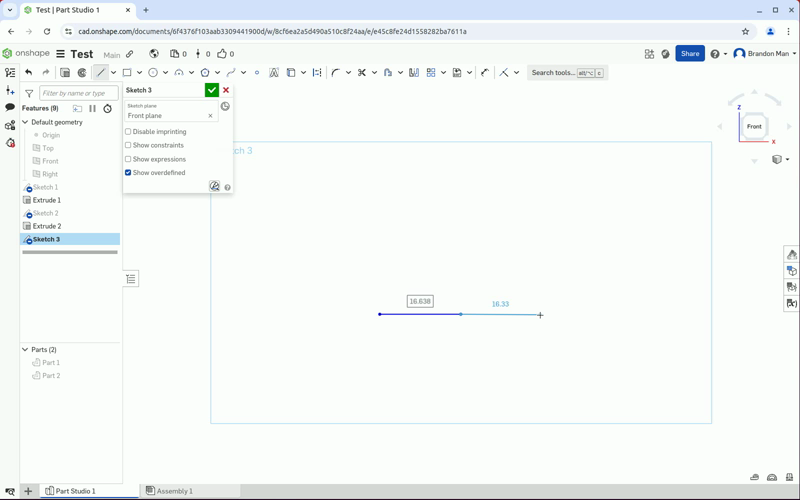
key_up(shift)
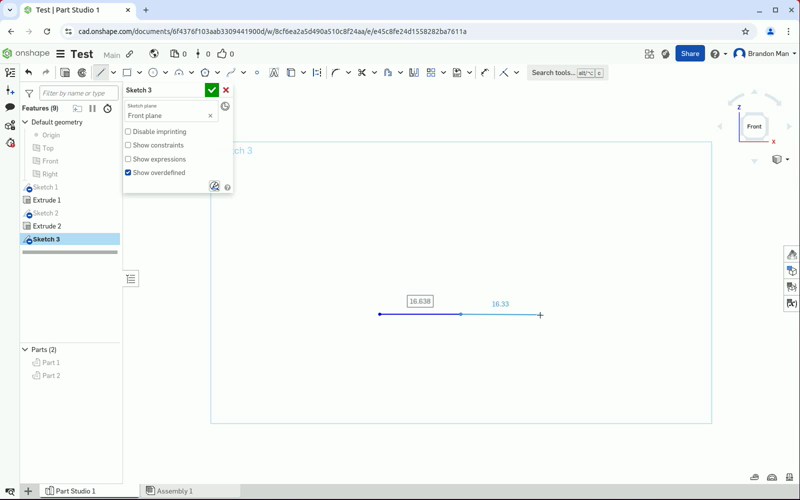
key(esc)
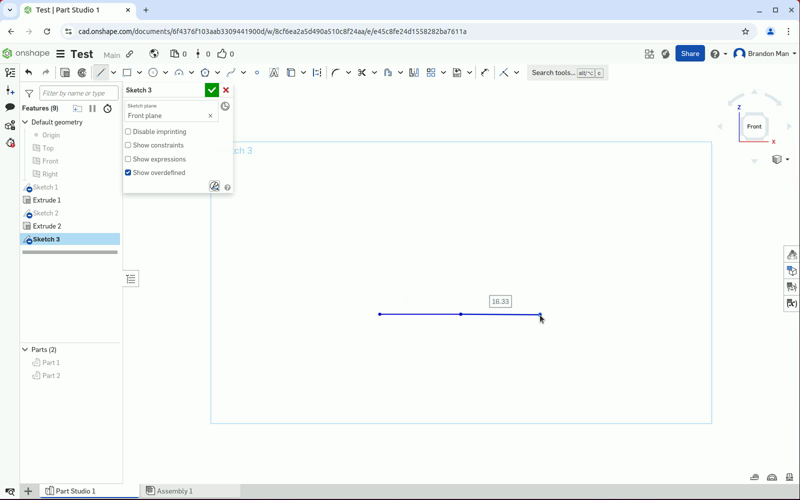
key(a)
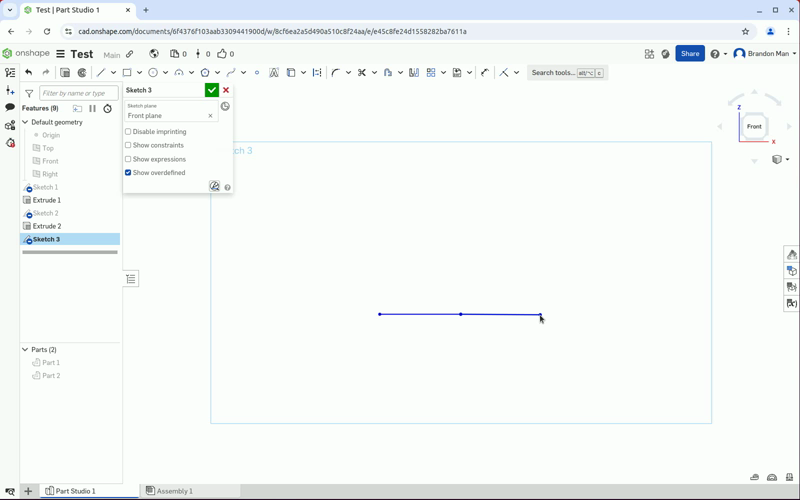
mouse_move(540, 314)
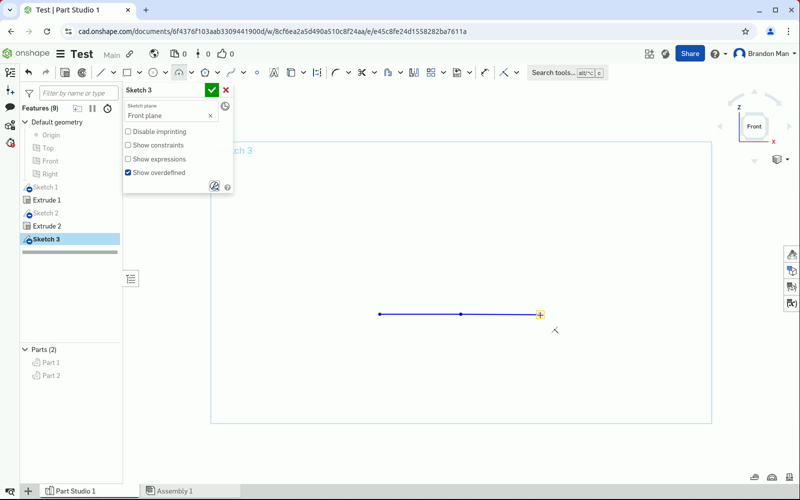
click(540, 314)
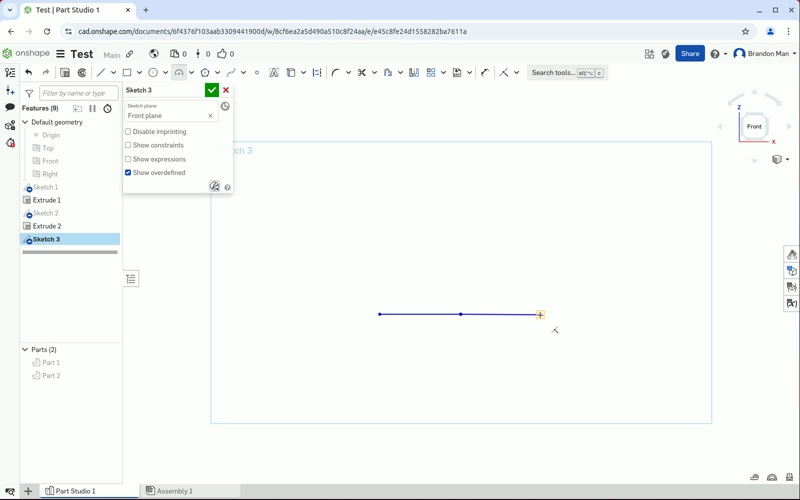
key_down(shift)
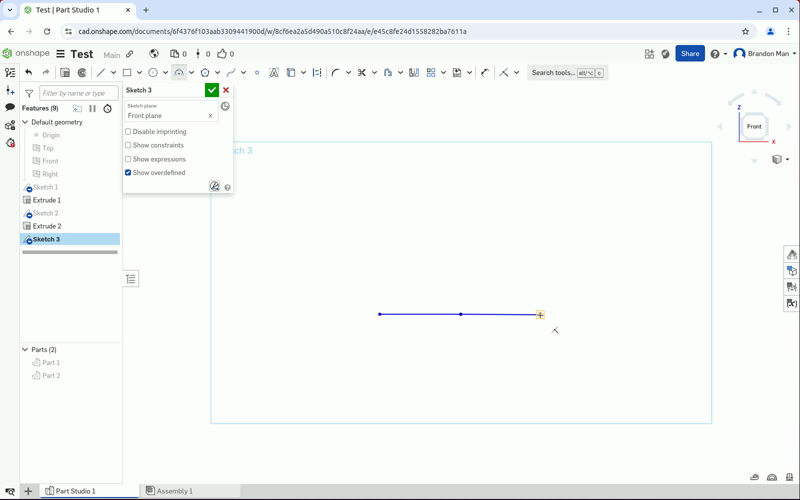
mouse_move(540, 250)
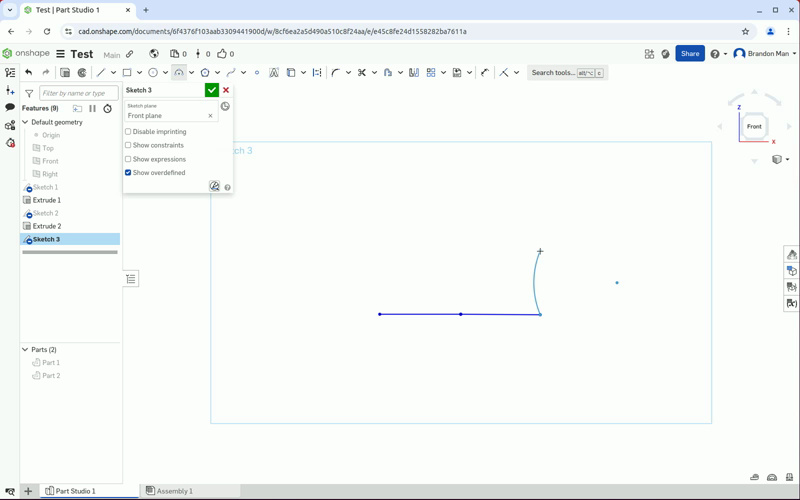
click(540, 250)
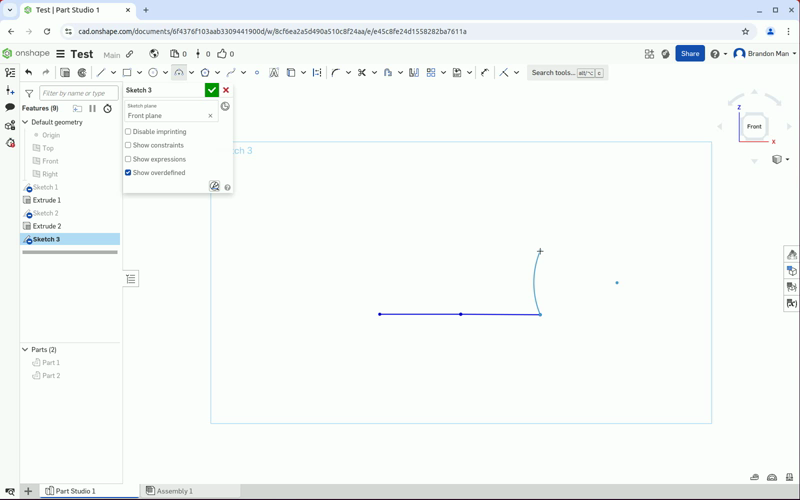
mouse_move(507, 282)
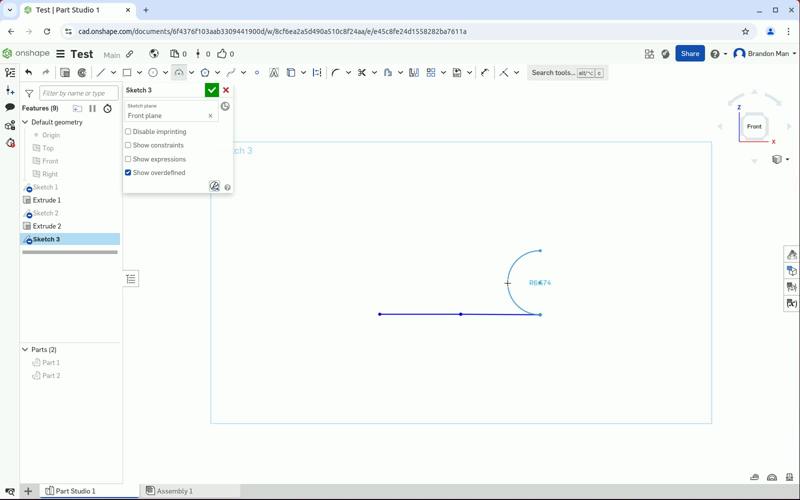
click(507, 282)
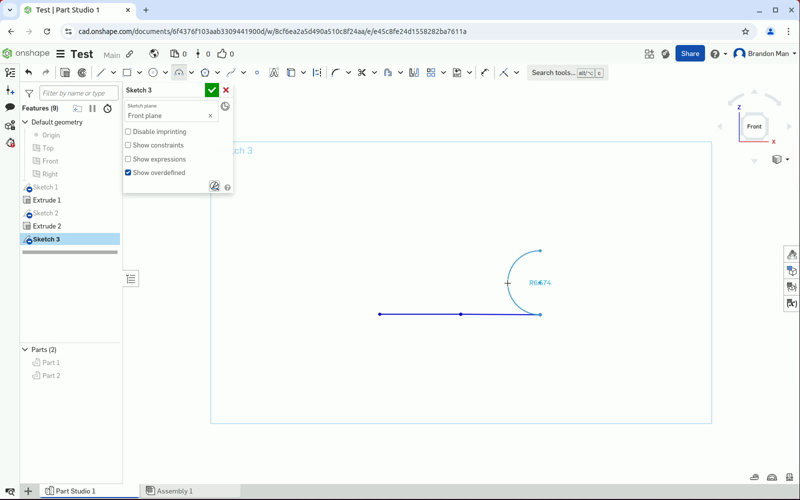
key_up(shift)
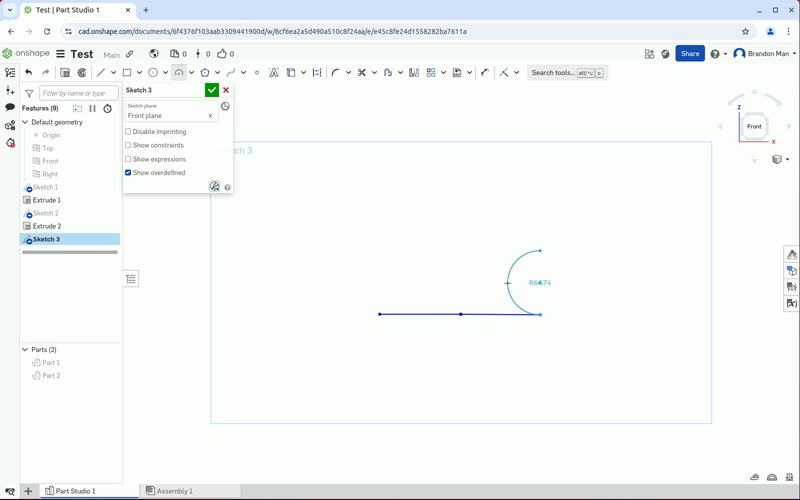
key(esc)
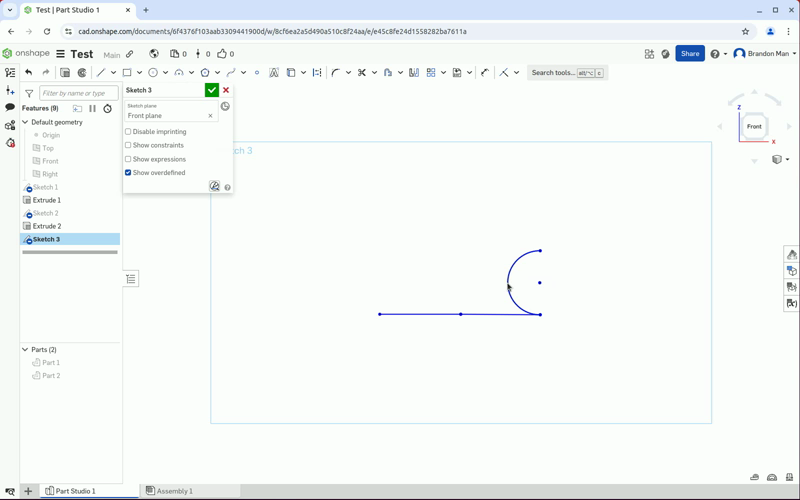
key(l)
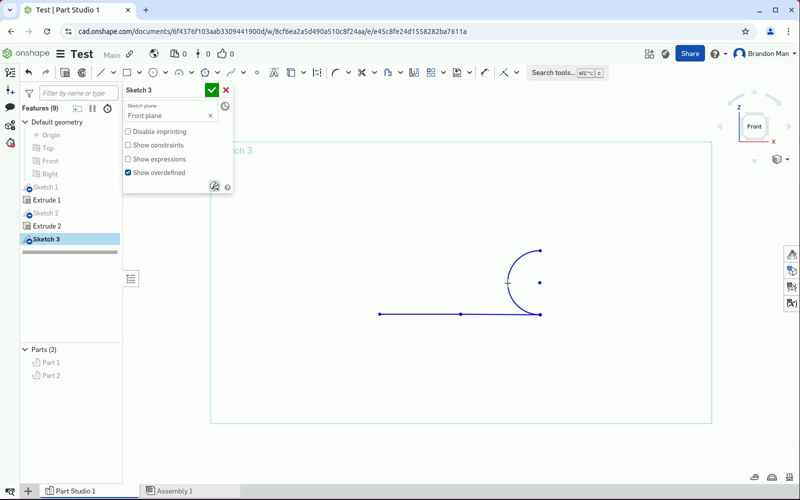
mouse_move(540, 250)
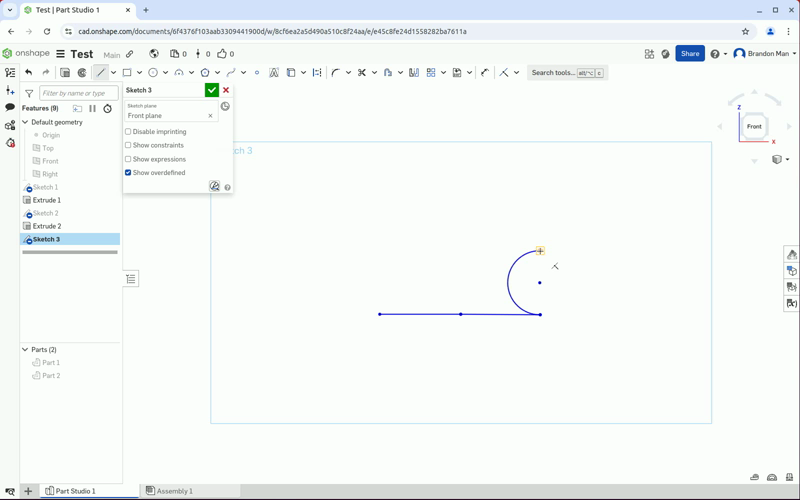
click(540, 250)
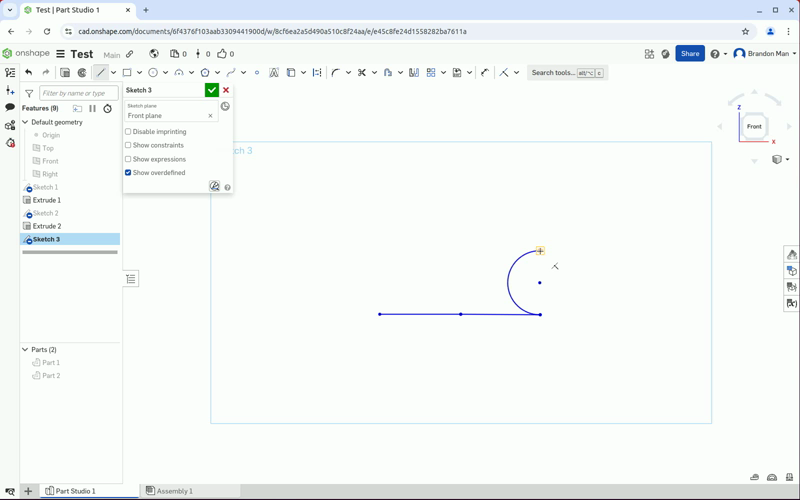
key_down(shift)
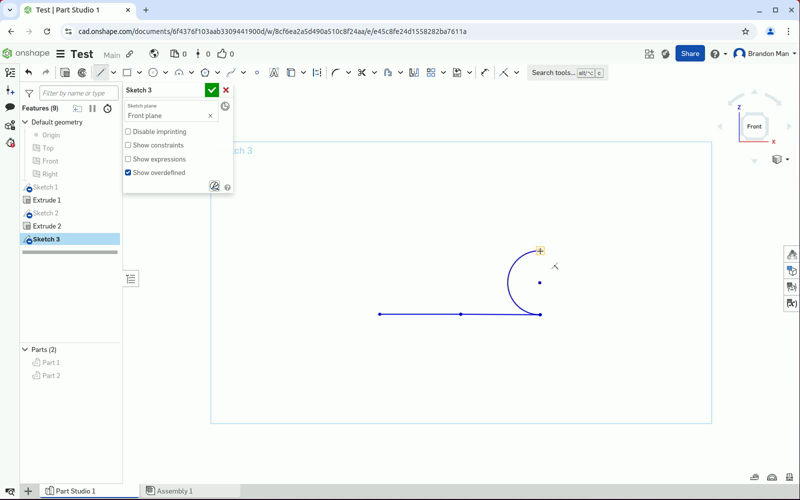
mouse_move(460, 250)
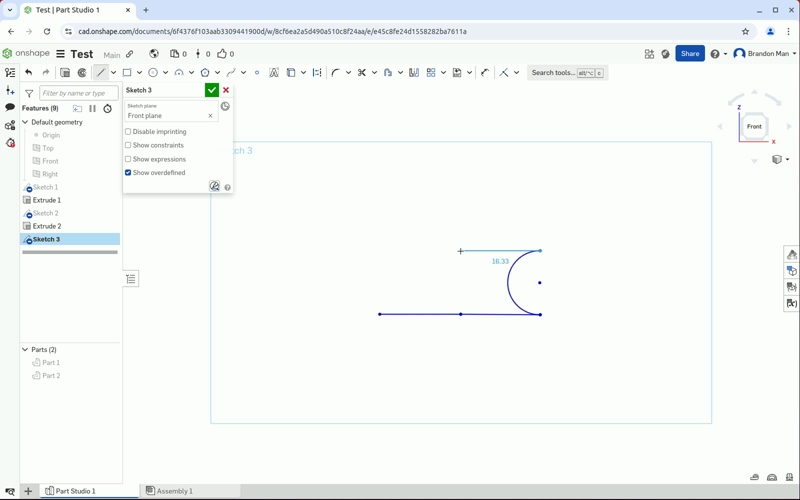
click(460, 250)
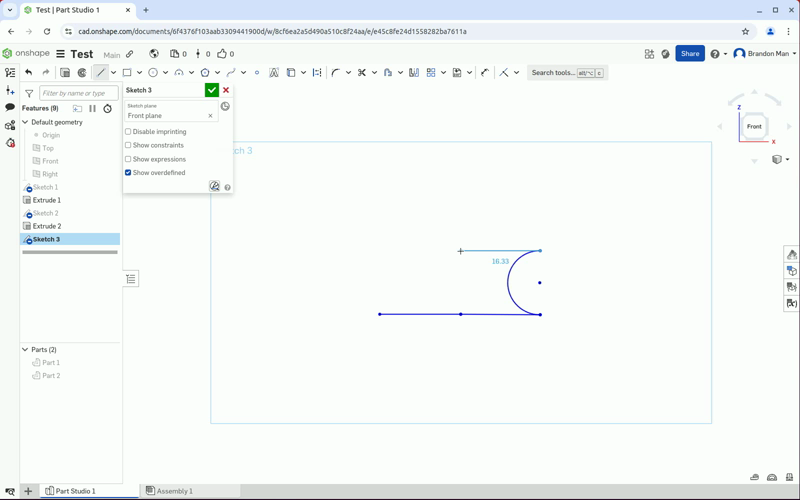
key_up(shift)
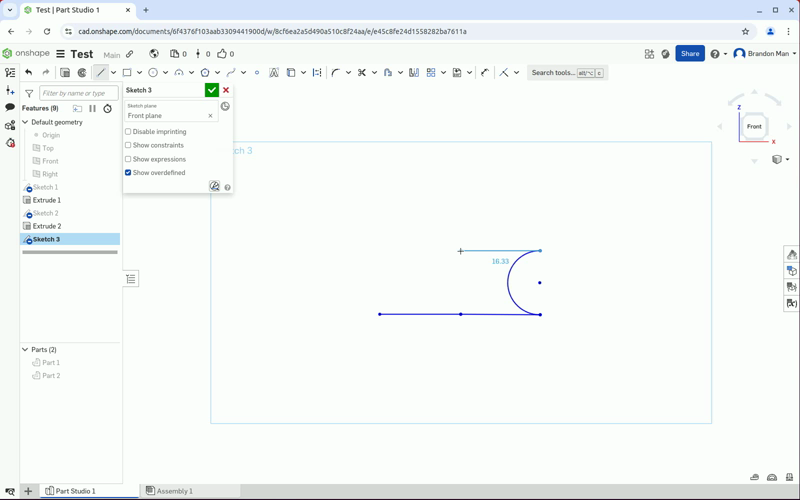
key_down(shift)
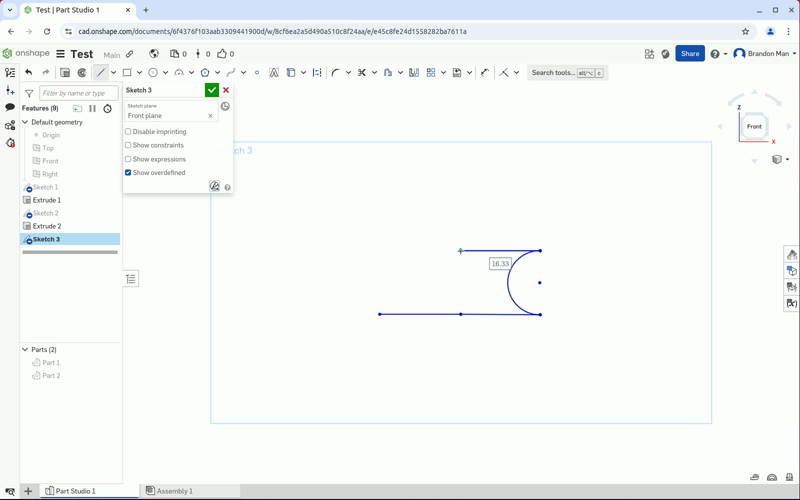
mouse_move(379, 250)
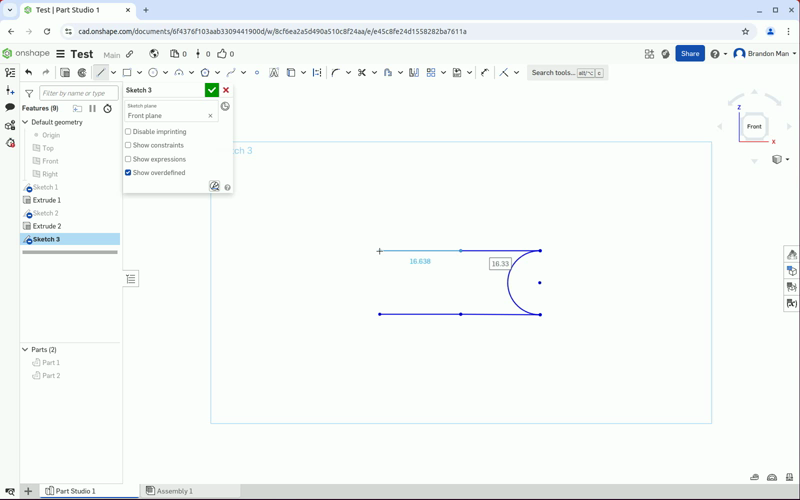
click(379, 250)
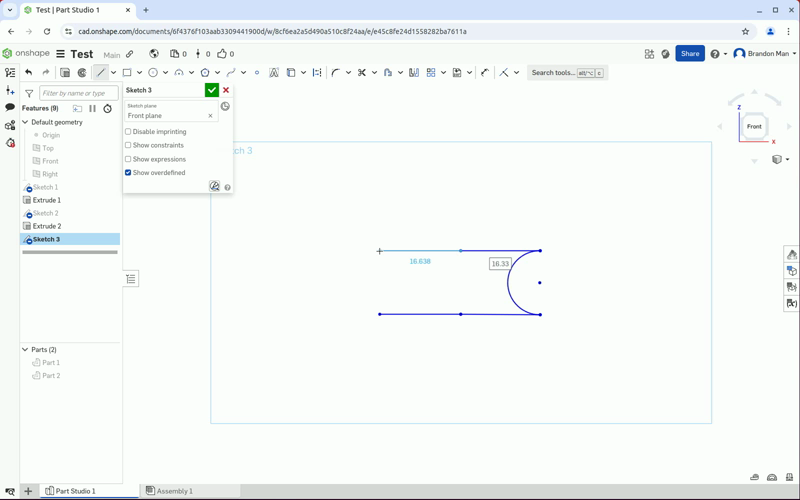
key_up(shift)
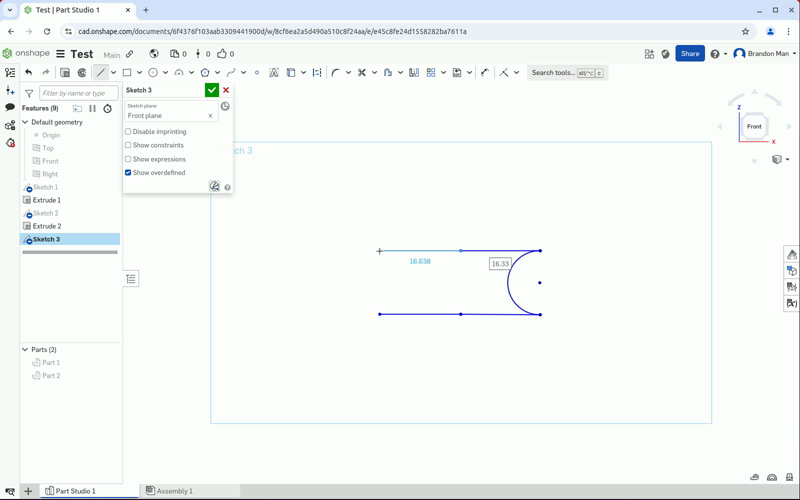
key(esc)
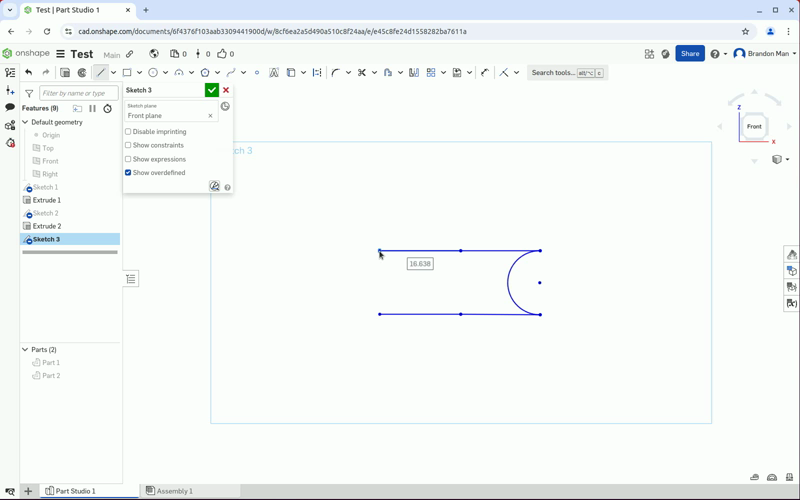
key(a)
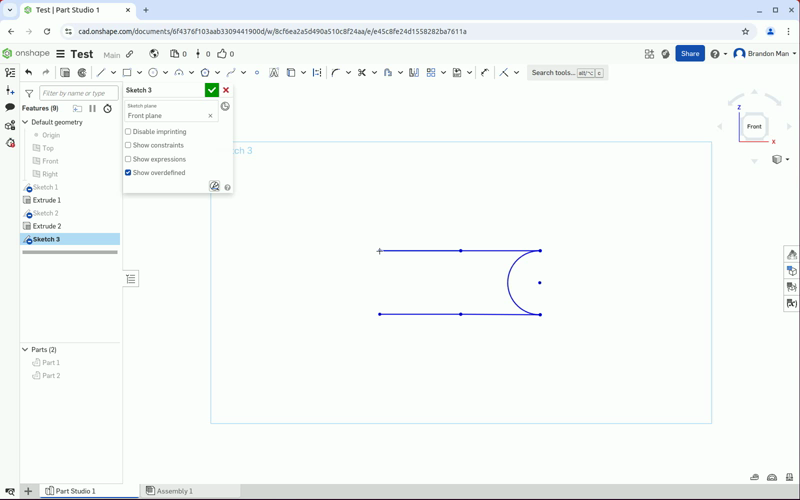
mouse_move(379, 250)
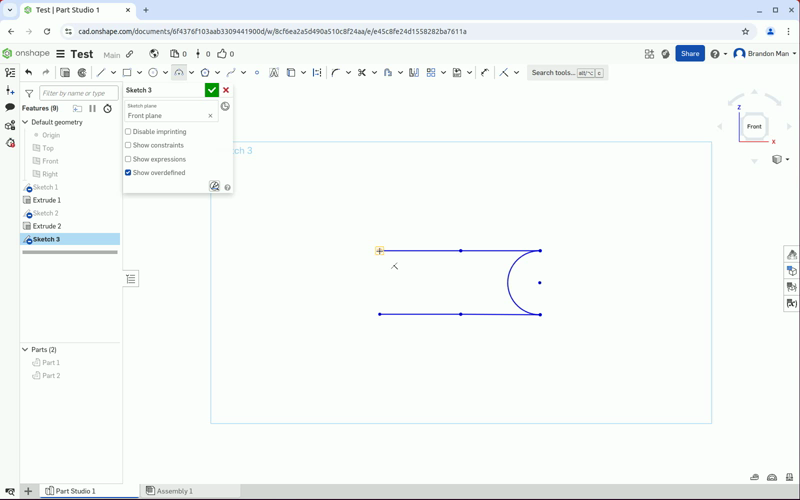
click(379, 250)
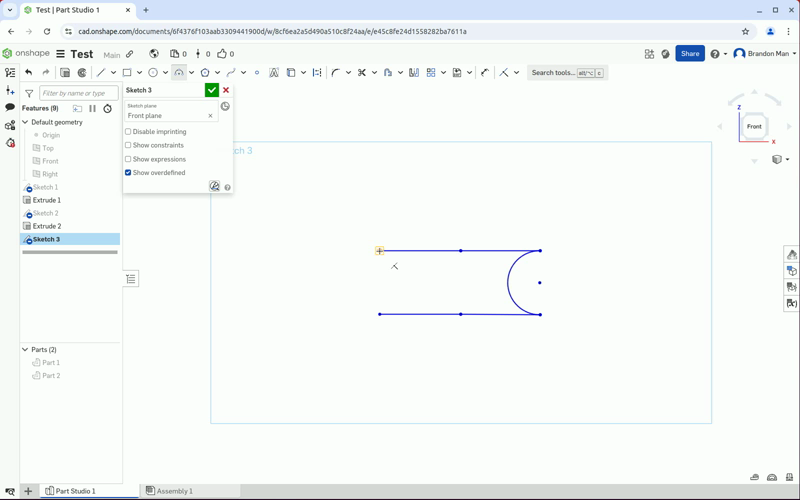
mouse_move(379, 314)
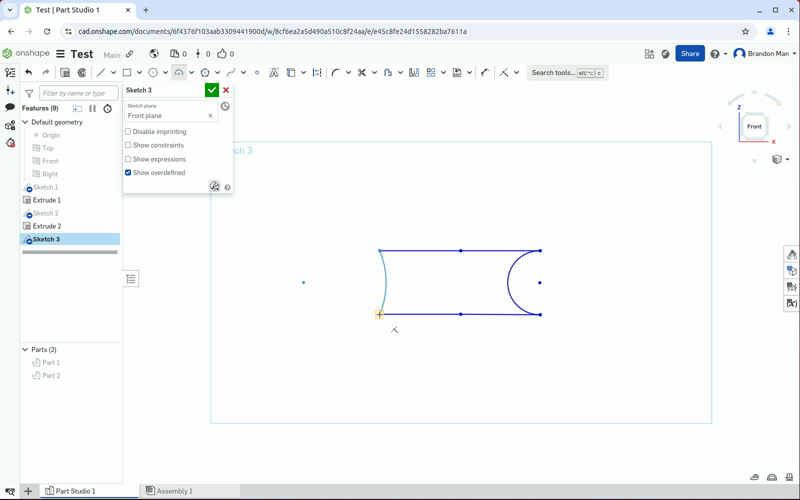
click(379, 314)
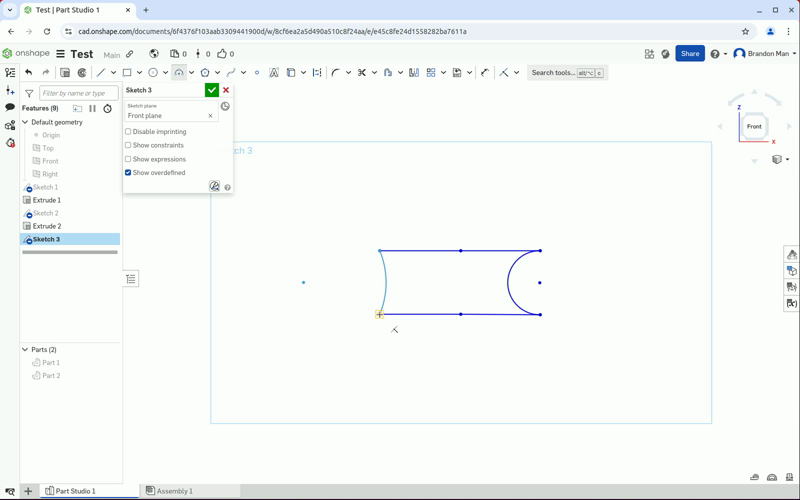
key_down(shift)
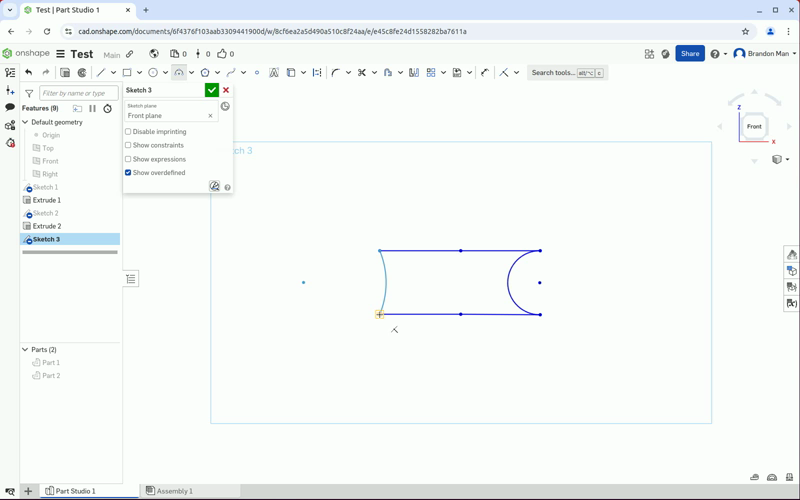
mouse_move(411, 282)
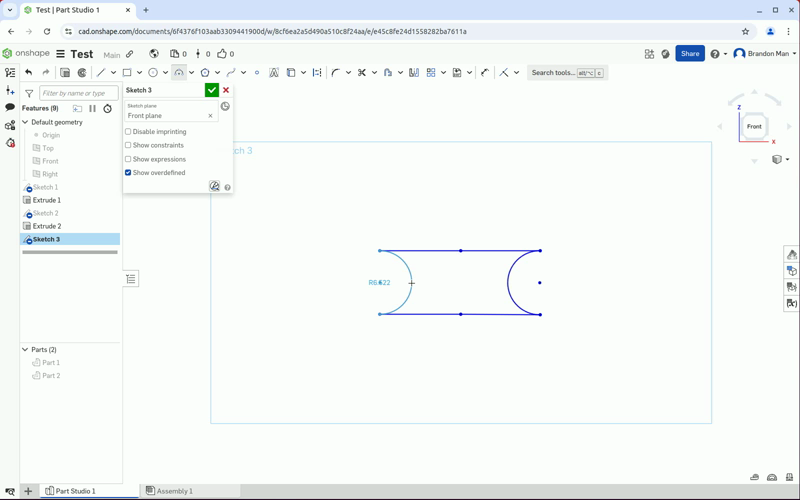
click(411, 282)
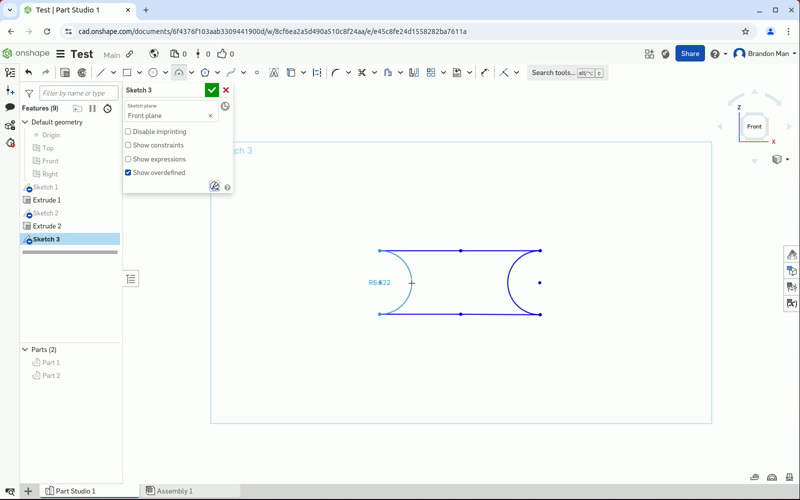
key_up(shift)
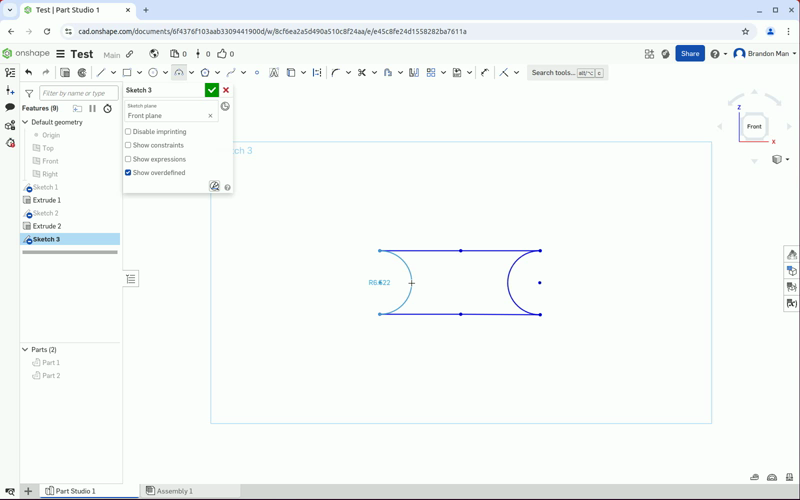
key(esc)
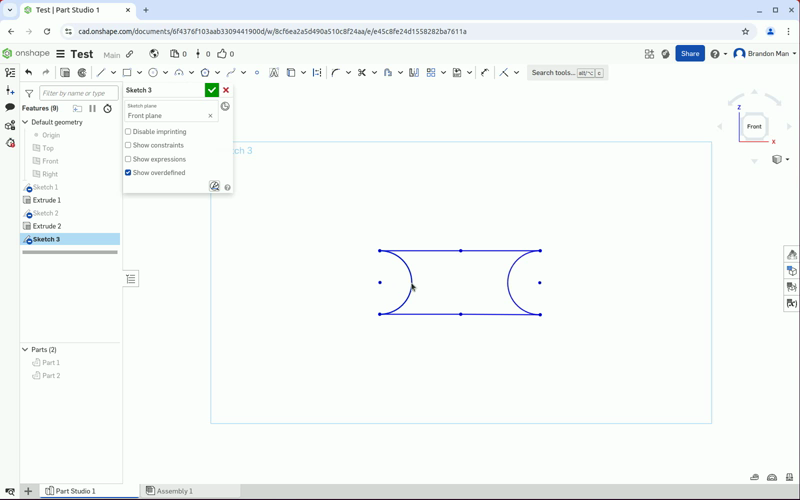
mouse_move(407, 273)
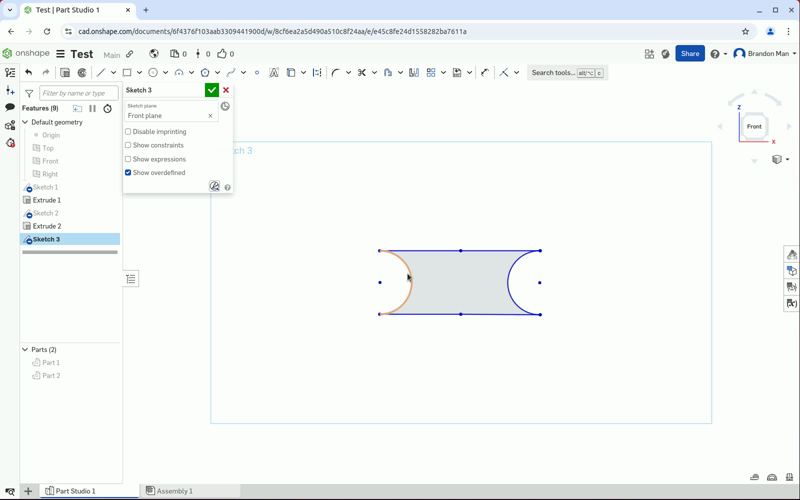
scroll(6)
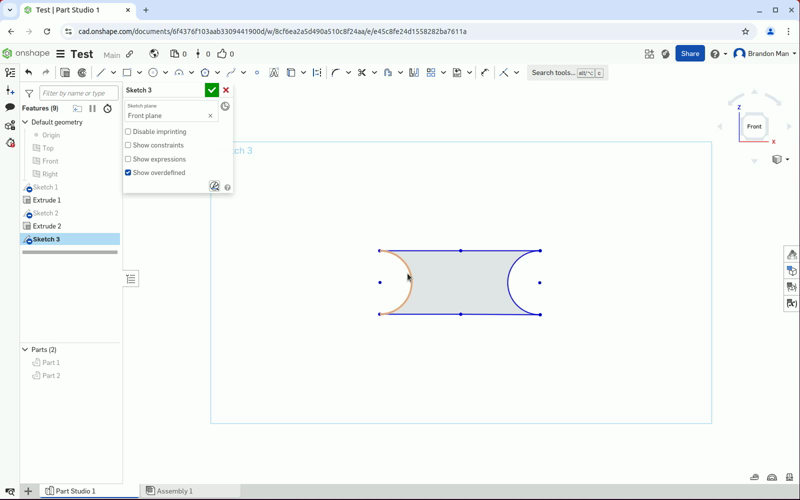
scroll(6)
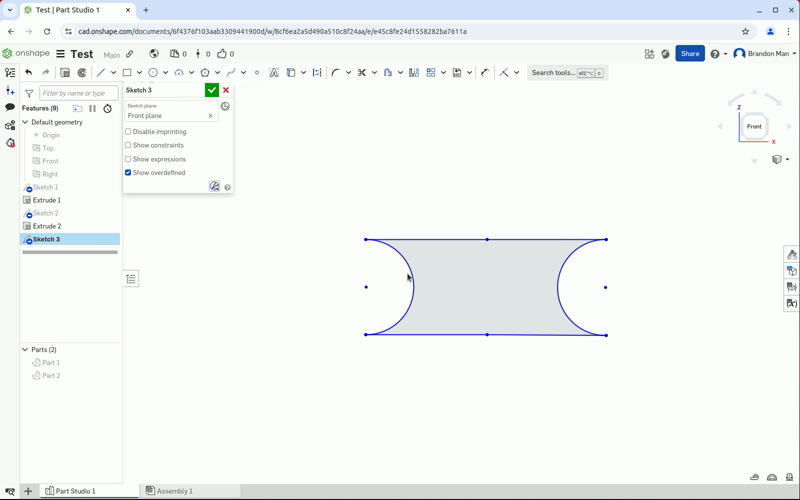
scroll(6)
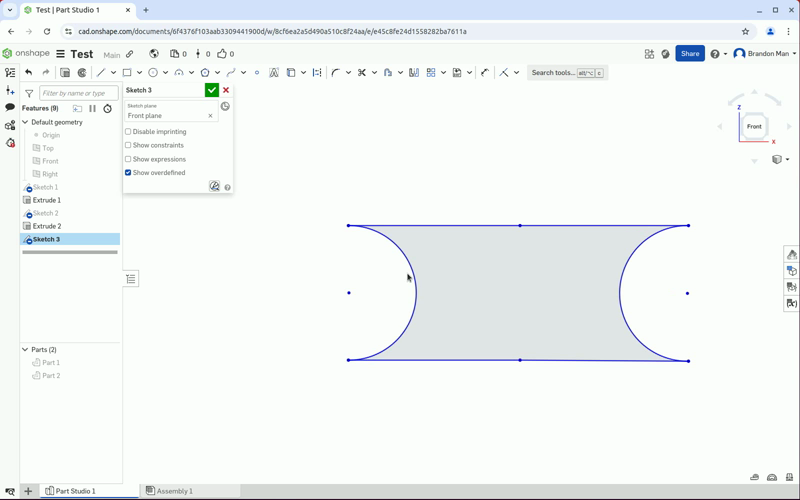
scroll(6)
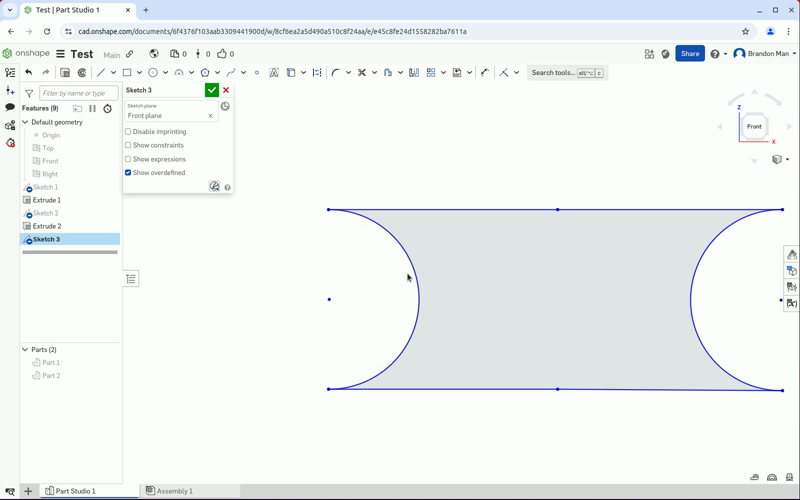
scroll(6)
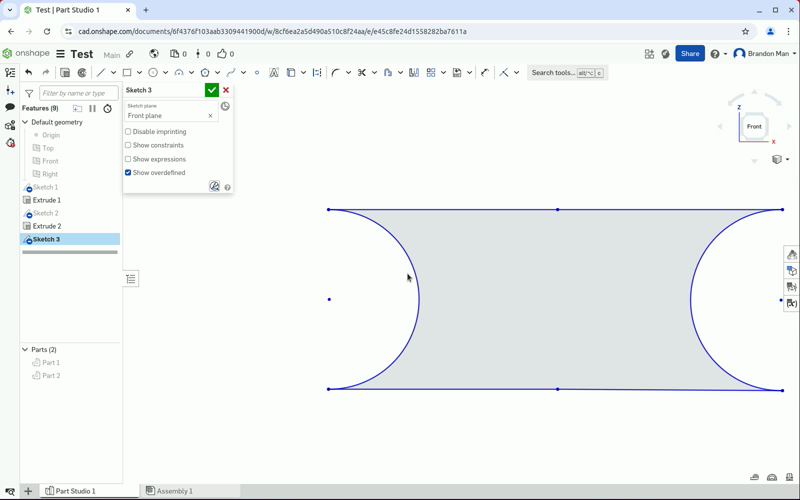
scroll(6)
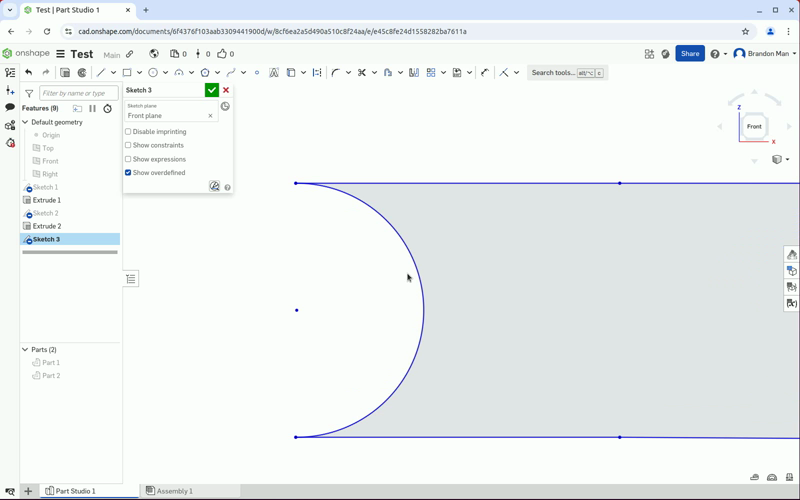
scroll(6)
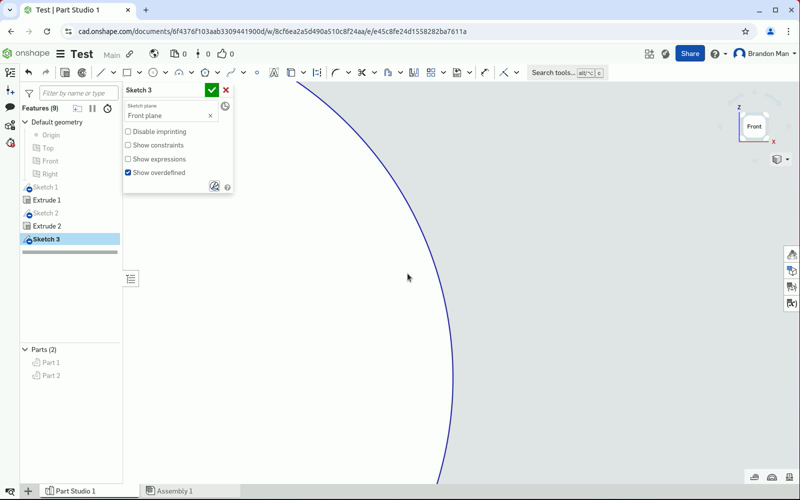
click(407, 273)
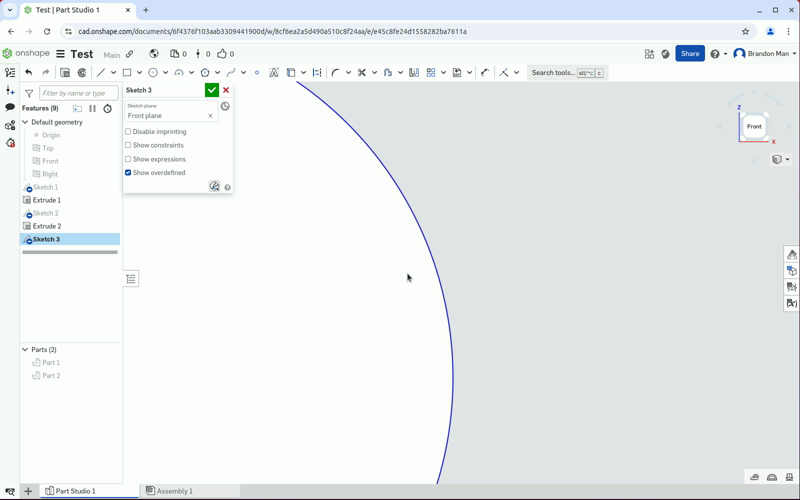
scroll(-6)
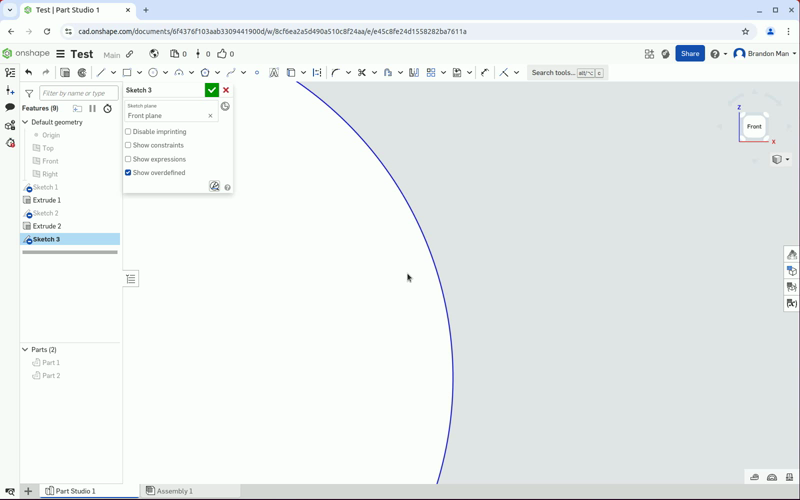
scroll(-6)
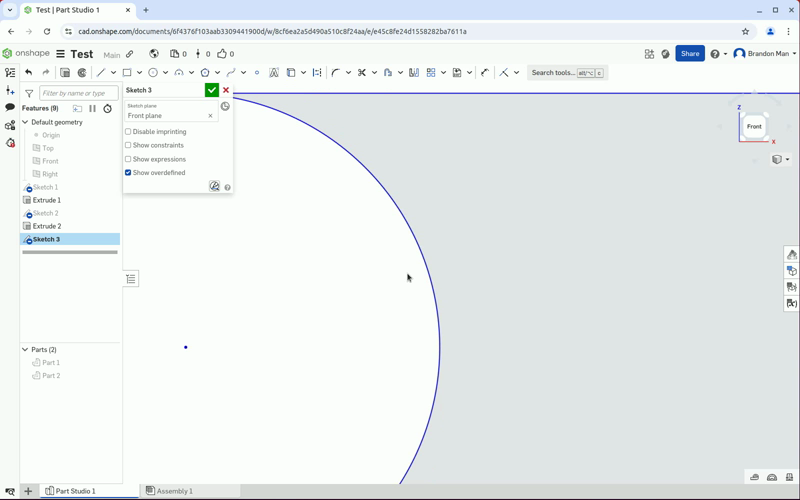
scroll(-6)
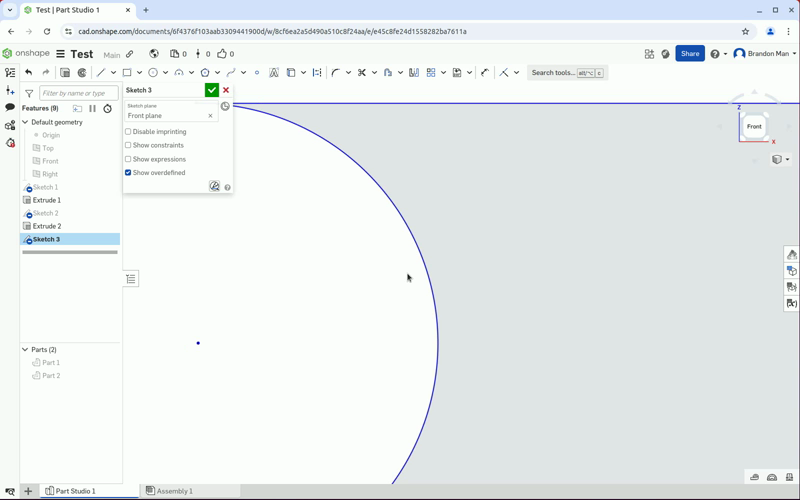
scroll(-6)
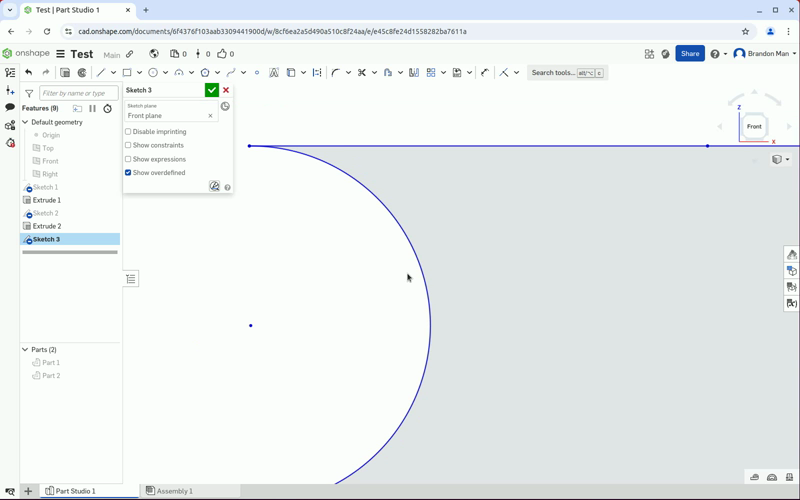
scroll(-6)
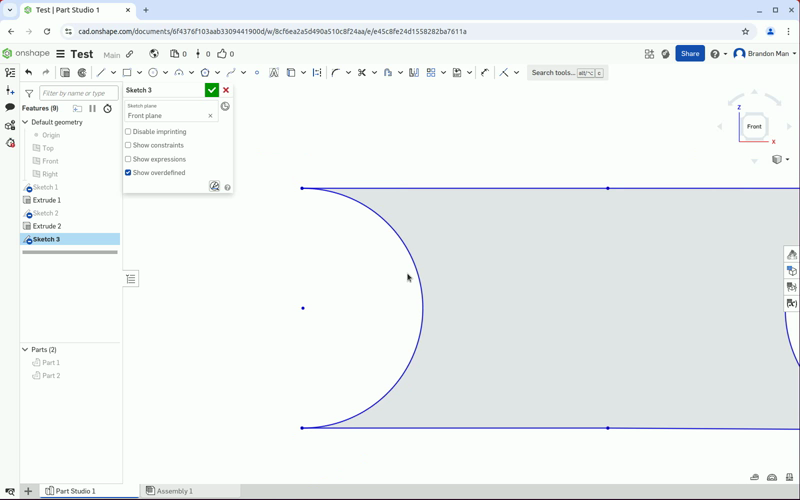
scroll(-6)
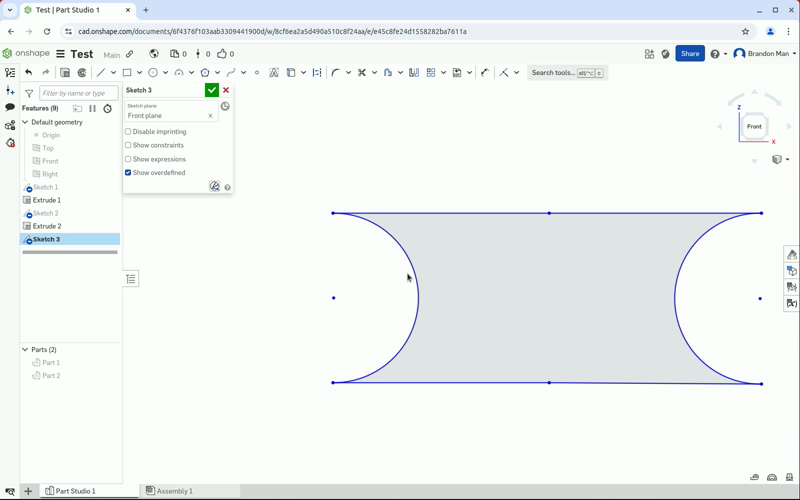
scroll(-6)
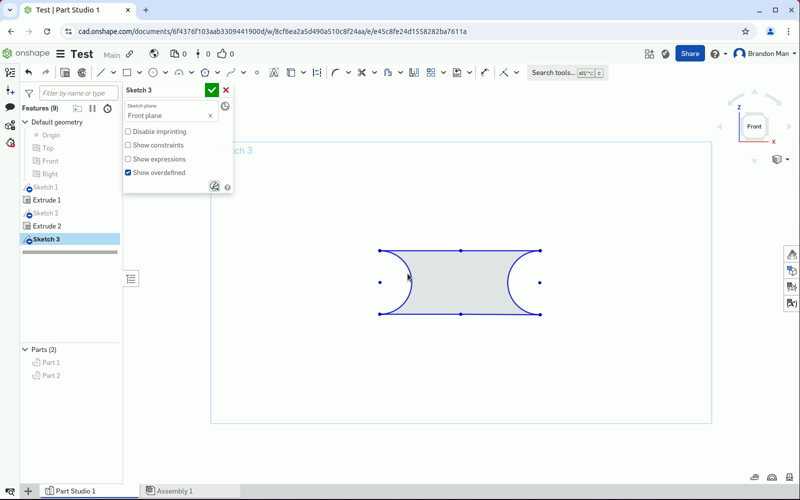
mouse_move(73, 352)
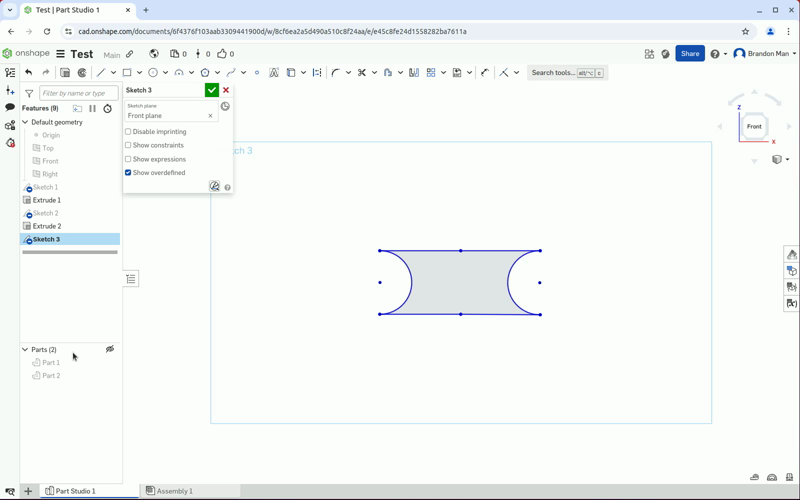
key(shift+y)
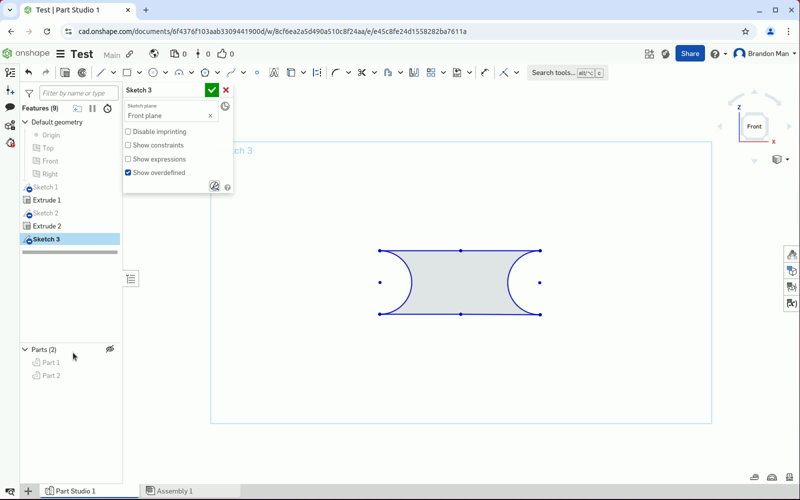
key(shift+e)
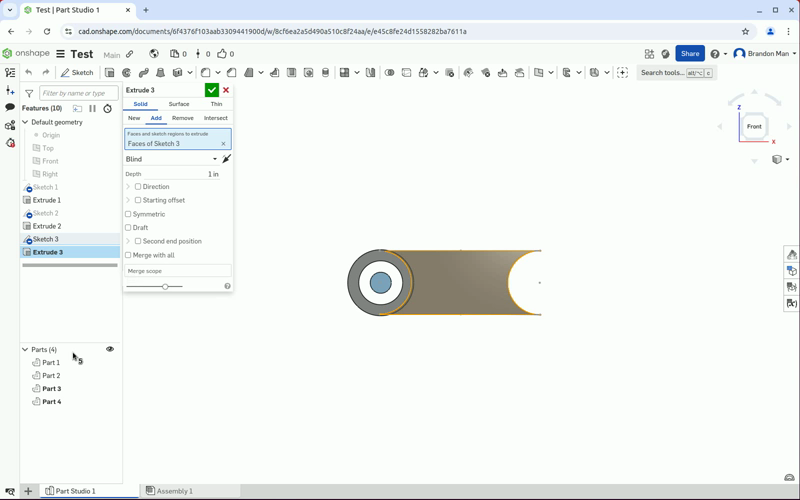
mouse_move(143, 106)
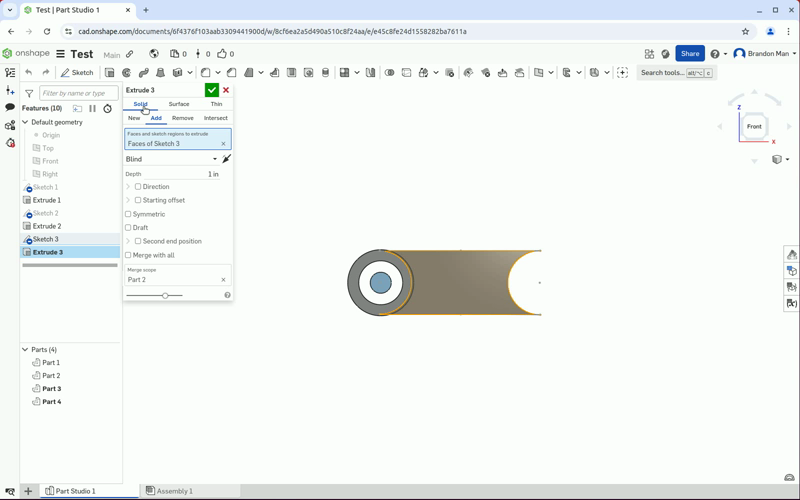
click(143, 106)
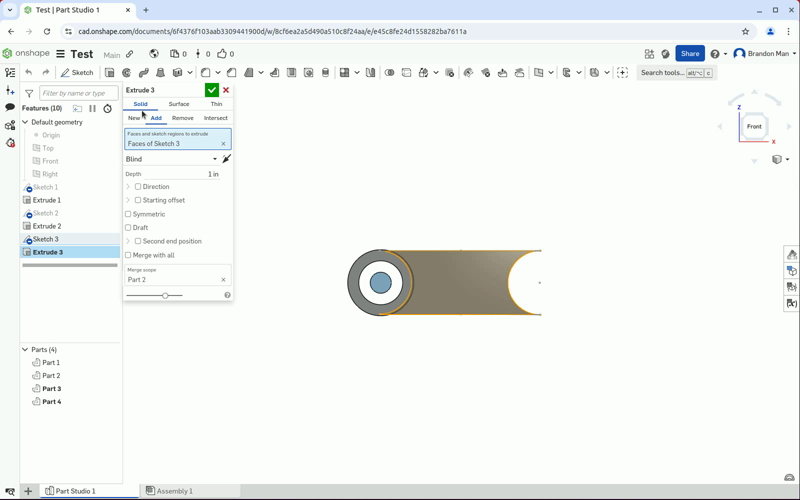
mouse_move(137, 120)
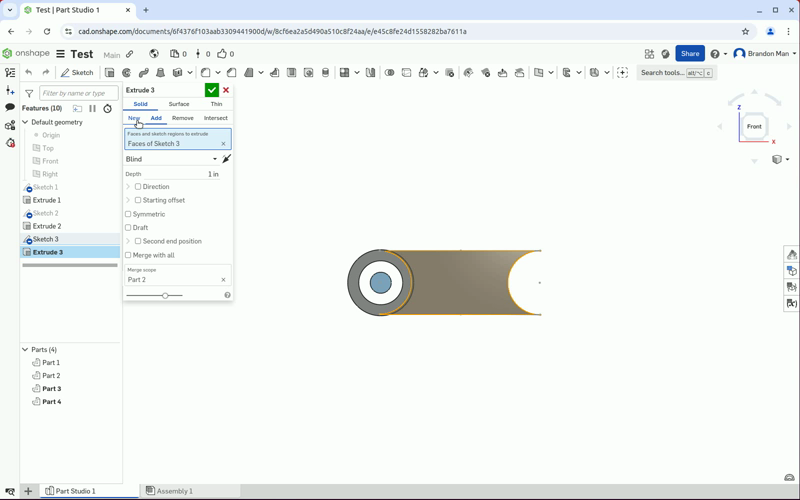
click(137, 120)
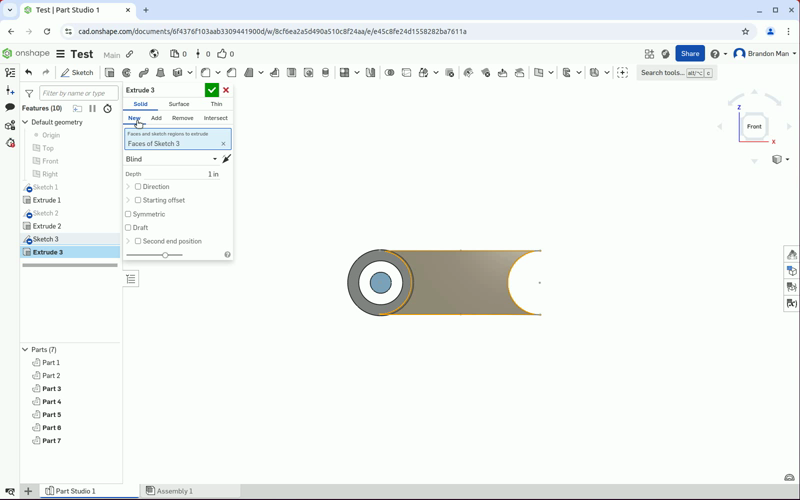
key(tab, 4)
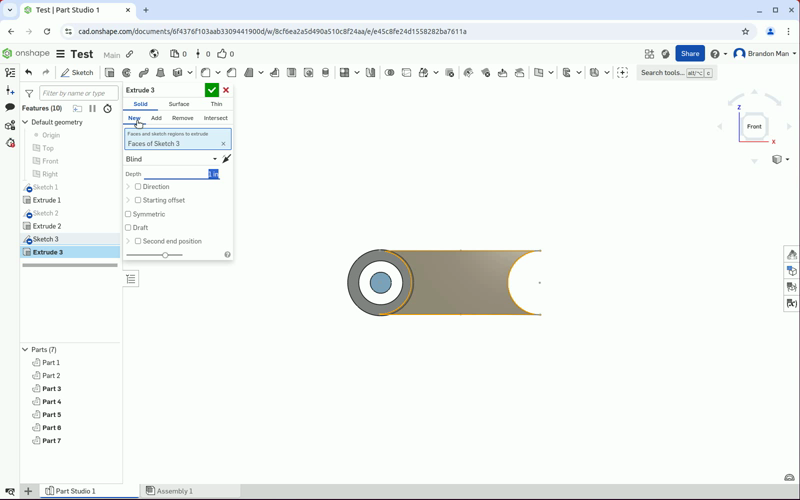
text(5.536)
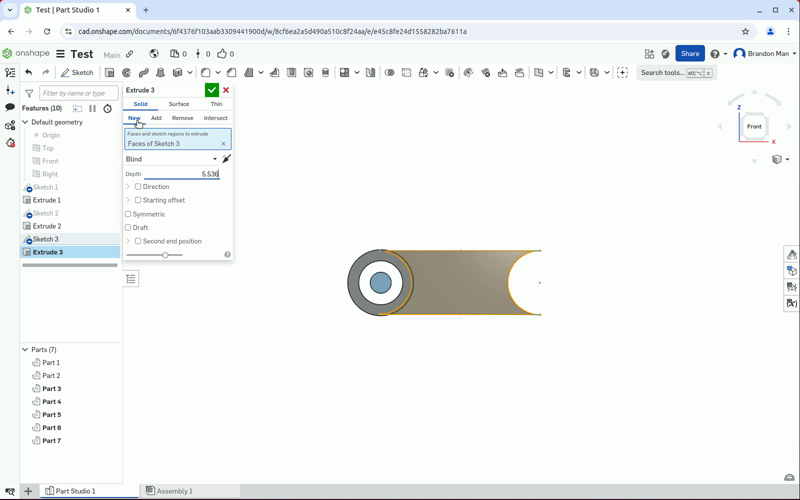
key(enter)
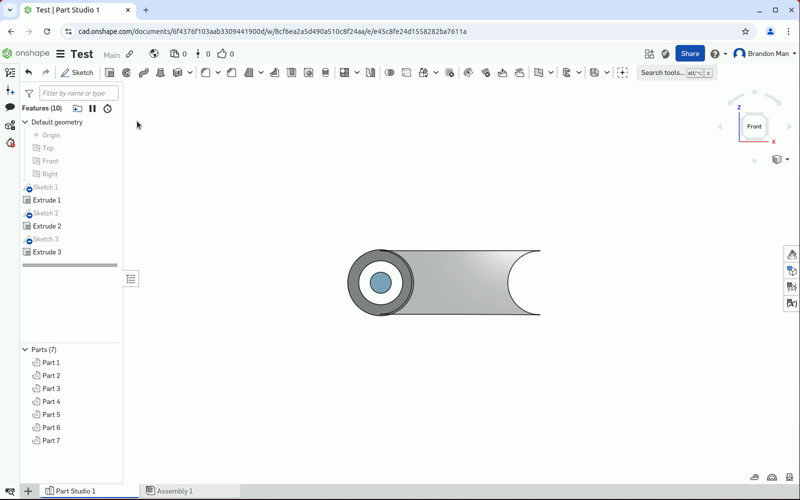
key(shift+h)
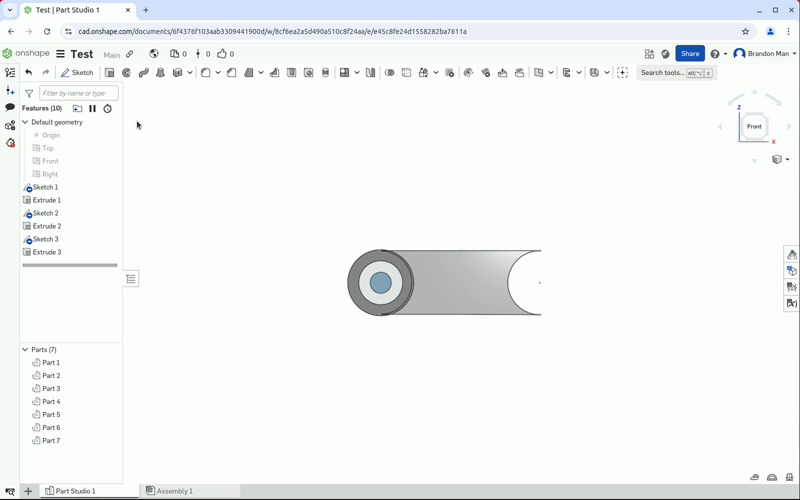
key(shift+h)
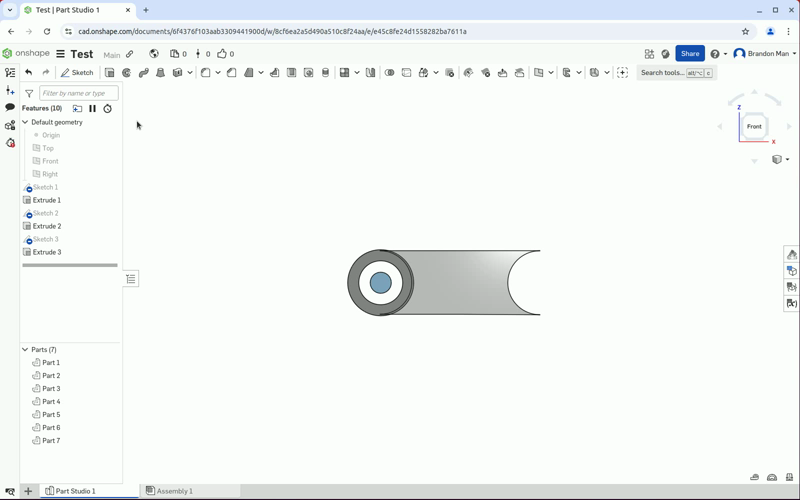
mouse_move(73, 189)
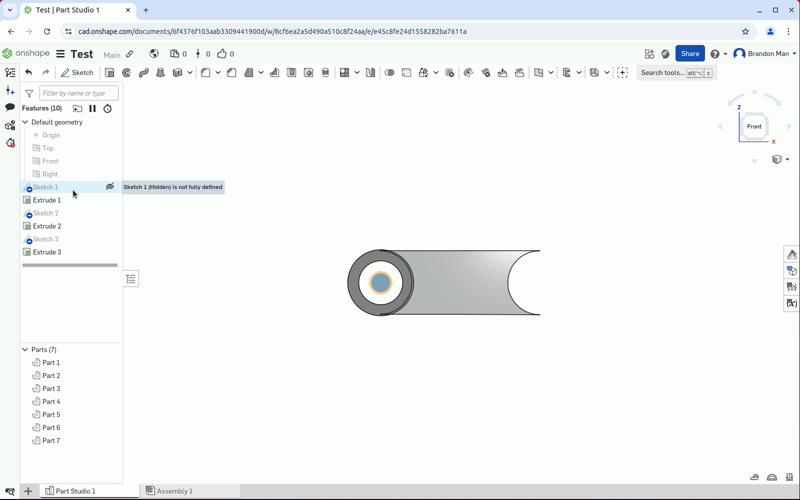
click(73, 189)
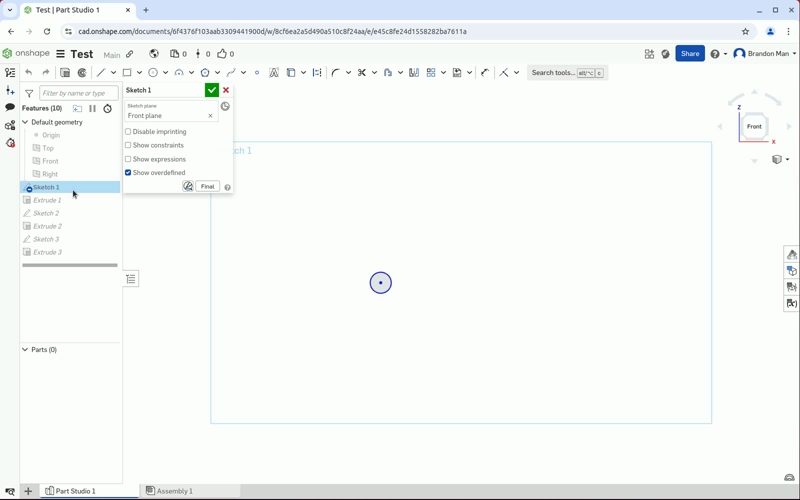
mouse_move(229, 92)
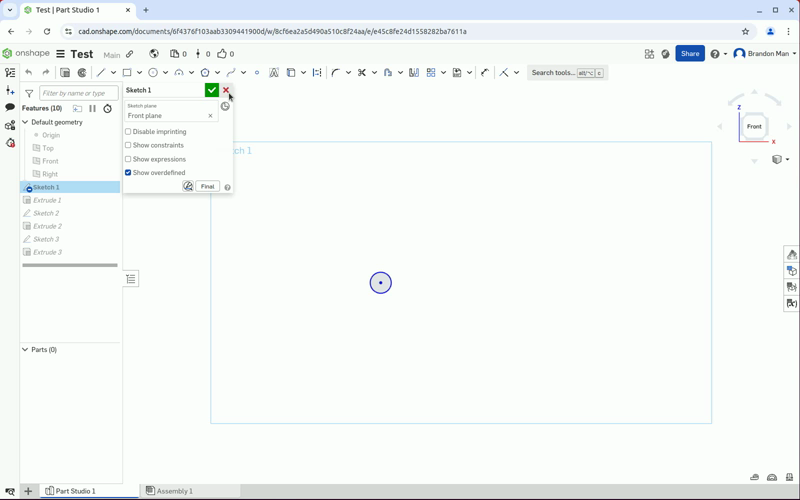
click(229, 92)
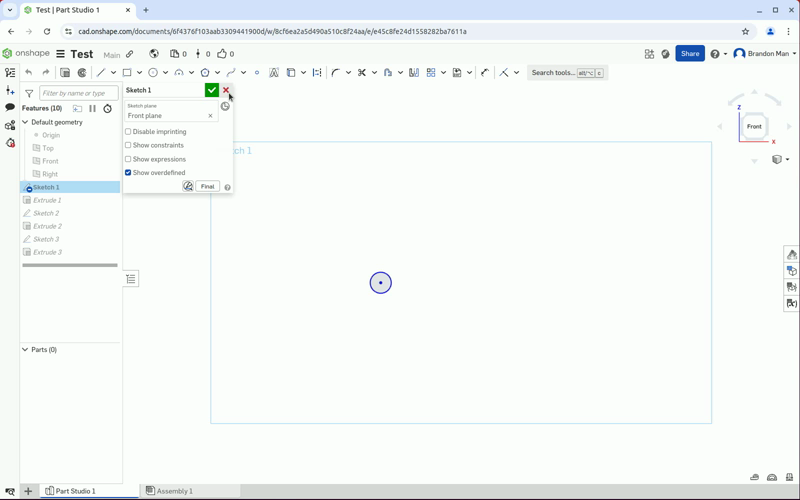
key(shift+s)
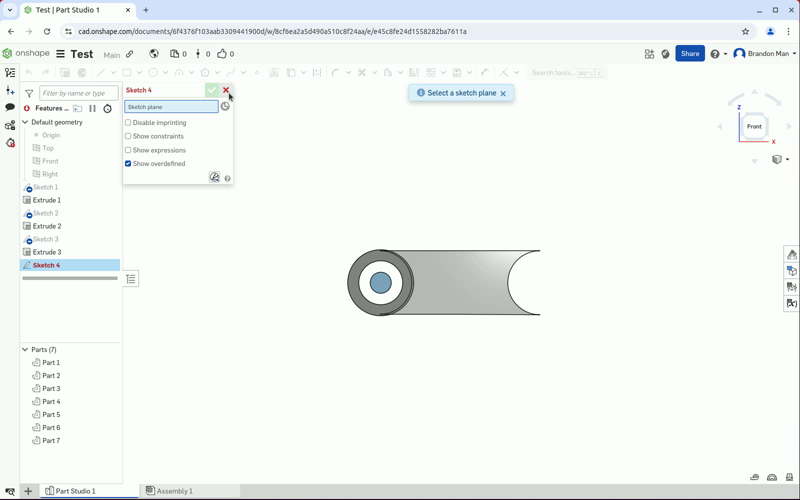
mouse_move(73, 163)
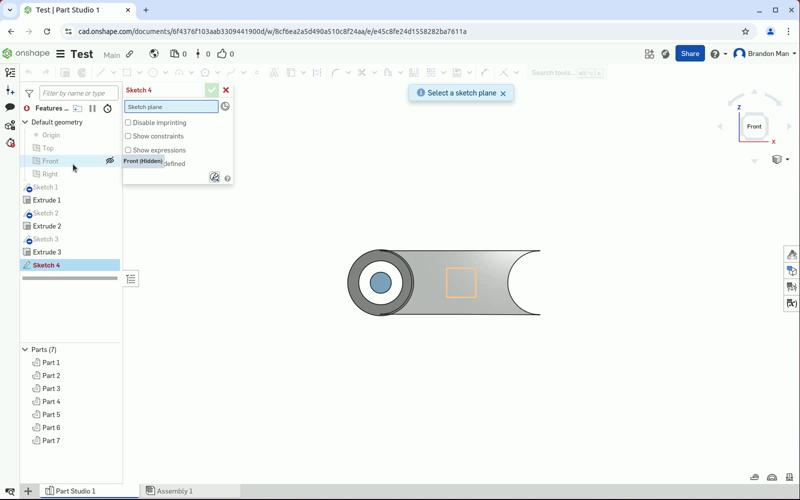
click(73, 163)
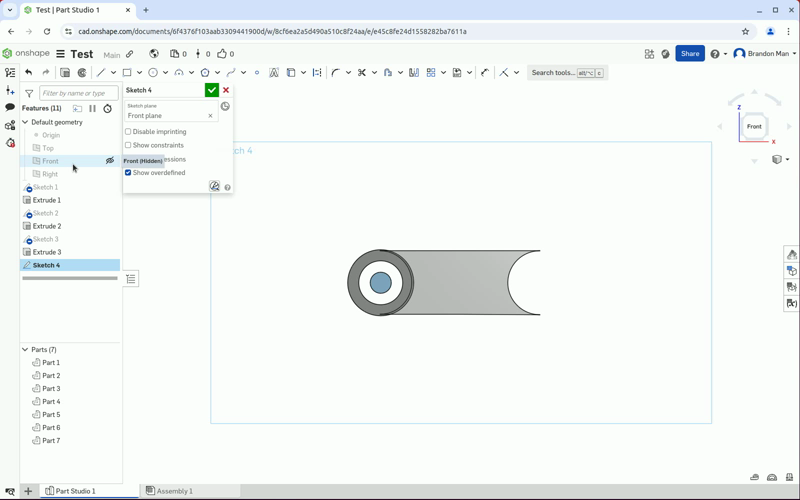
mouse_move(73, 352)
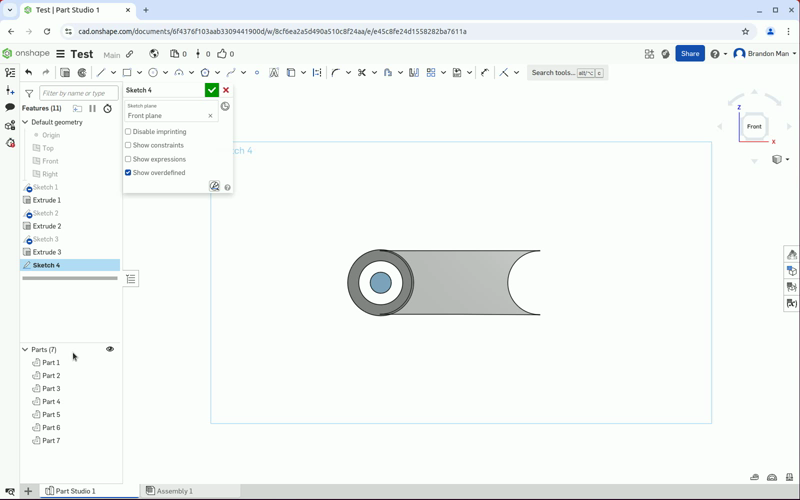
key(y)
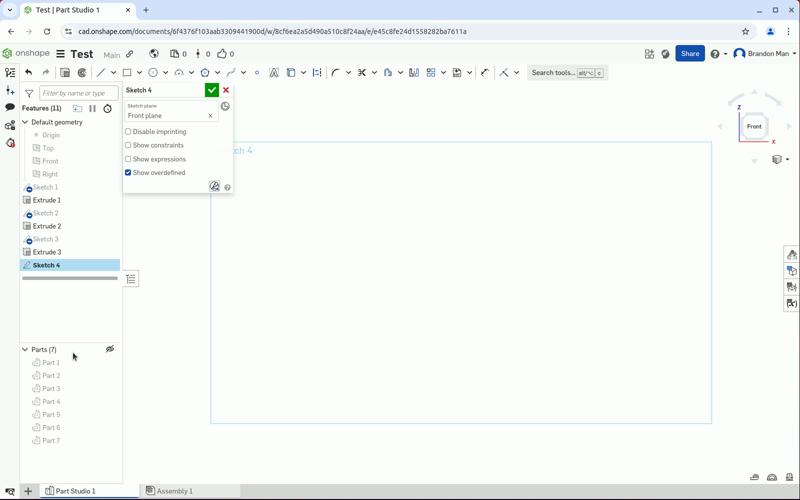
key(c)
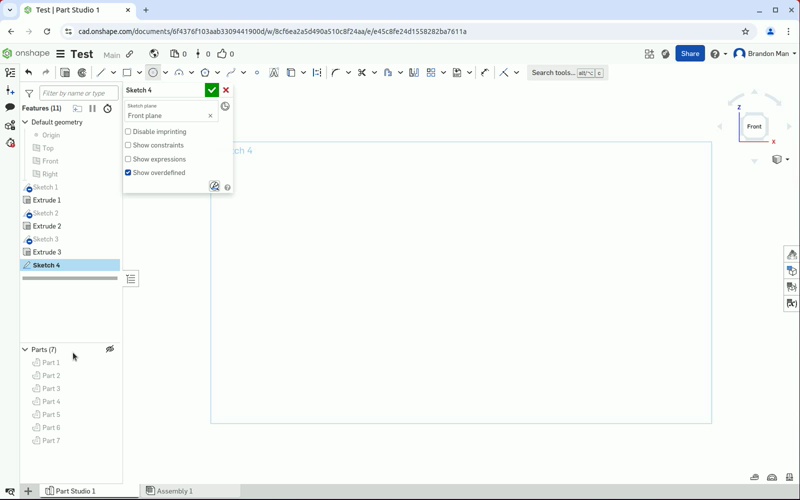
key_down(shift)
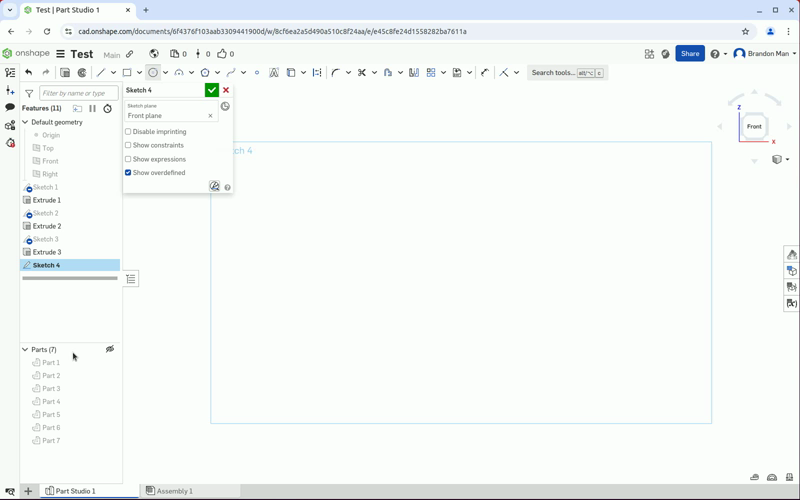
mouse_move(541, 282)
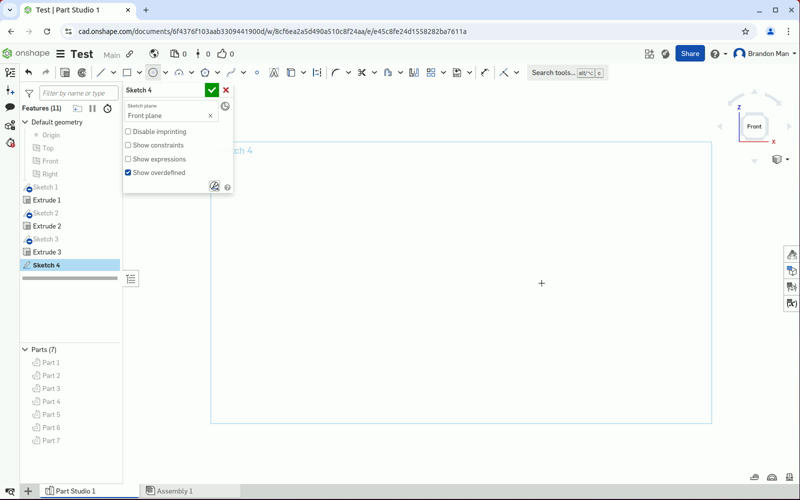
click(541, 282)
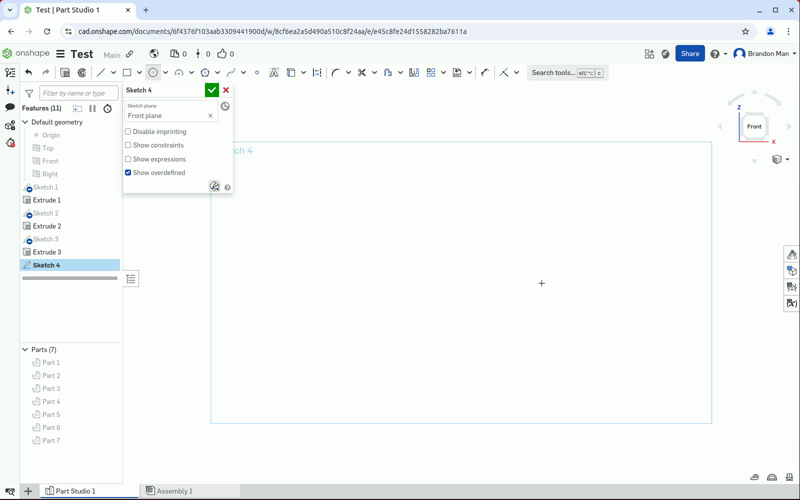
key_up(shift)
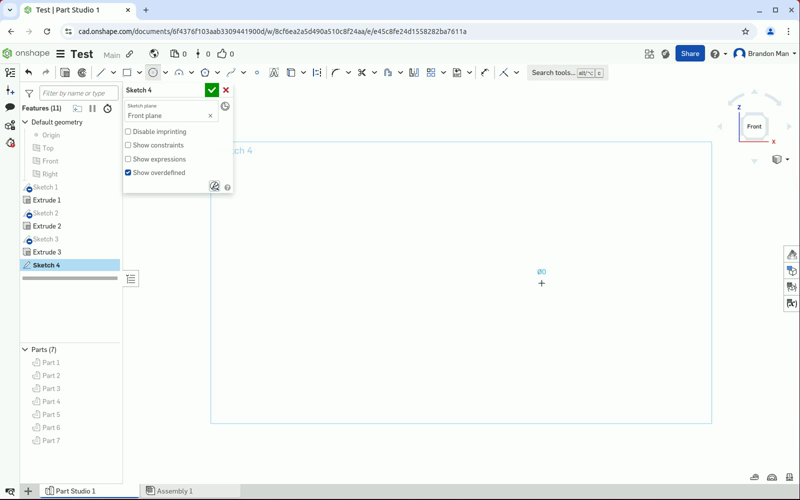
mouse_move(574, 282)
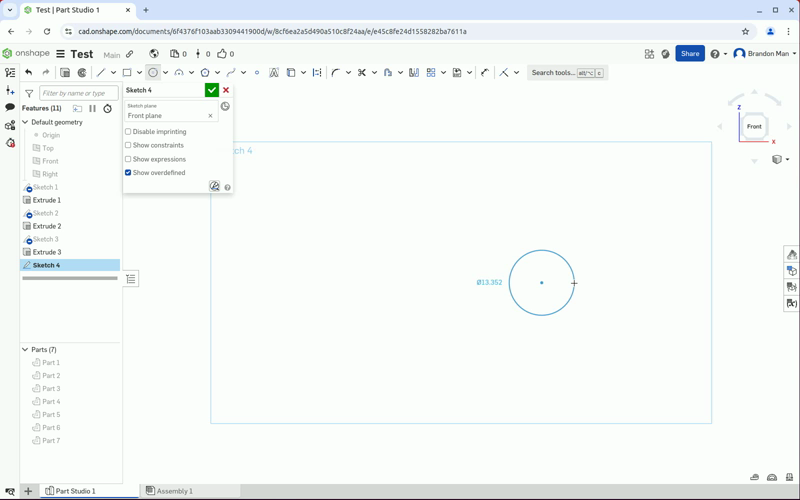
click(574, 282)
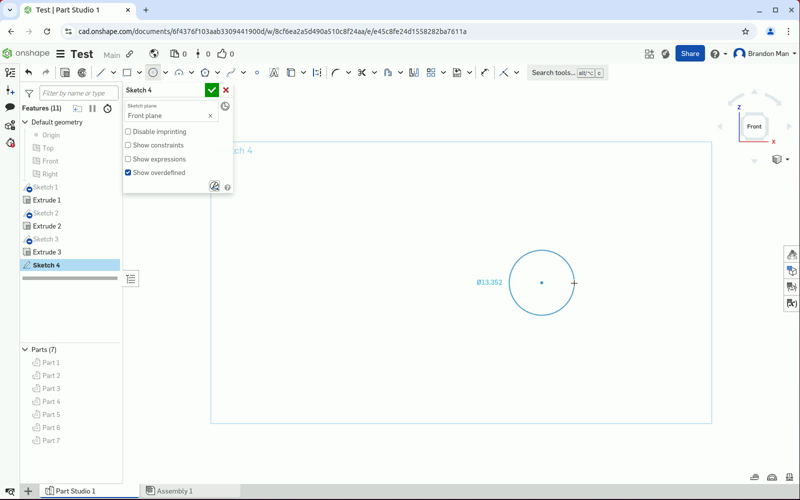
key(esc)
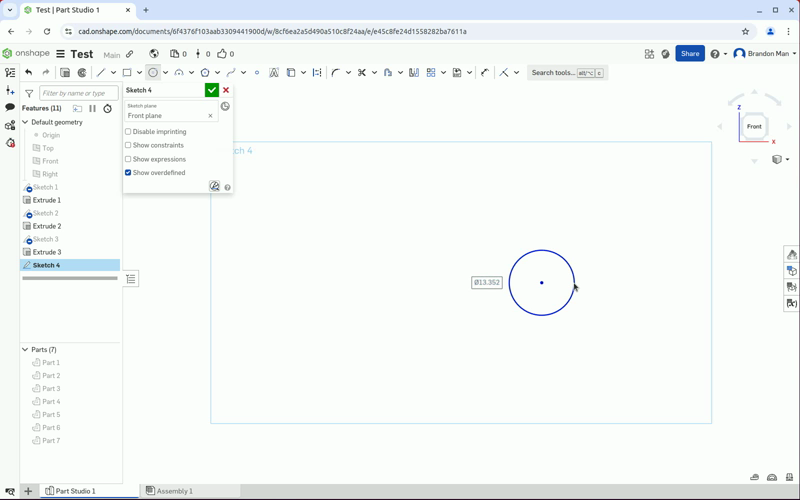
key(c)
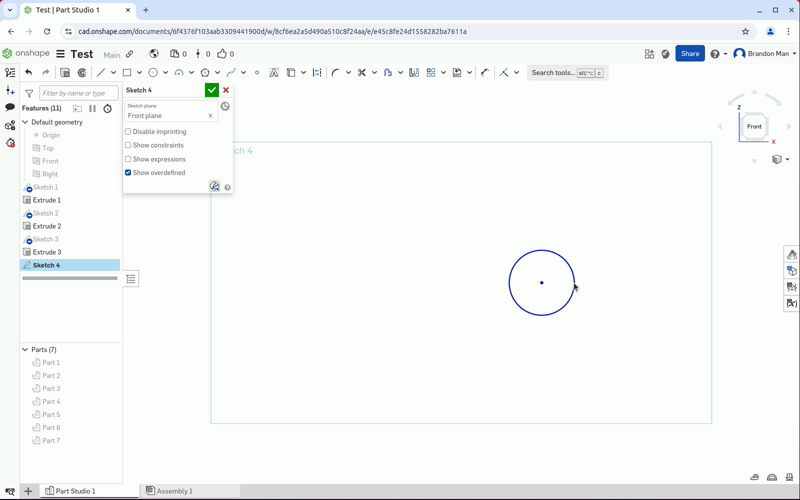
key_down(shift)
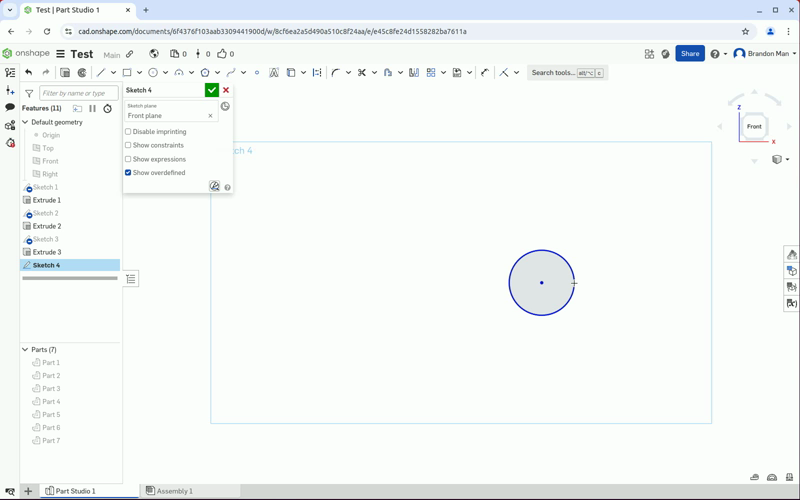
mouse_move(541, 282)
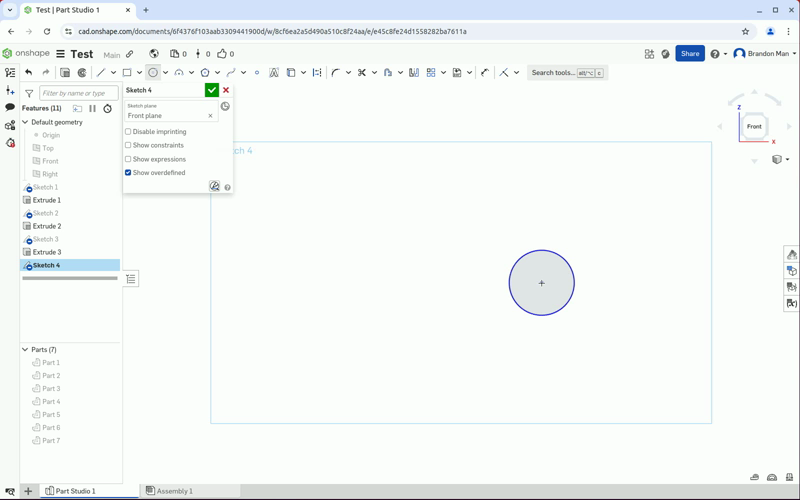
click(541, 282)
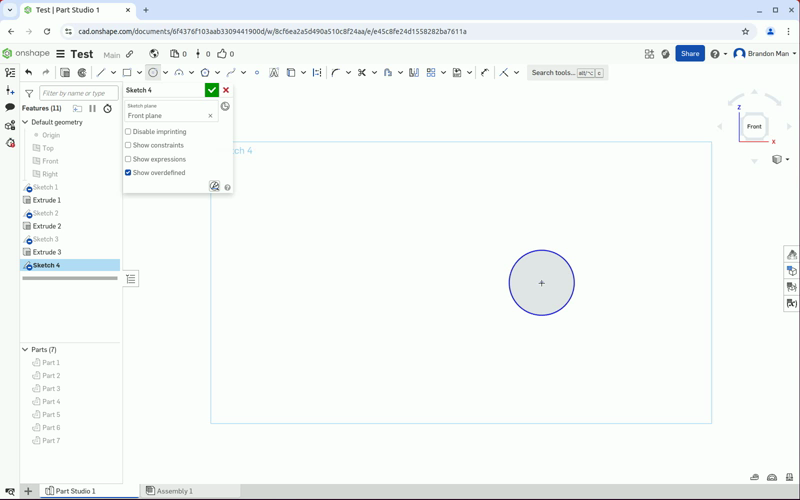
key_up(shift)
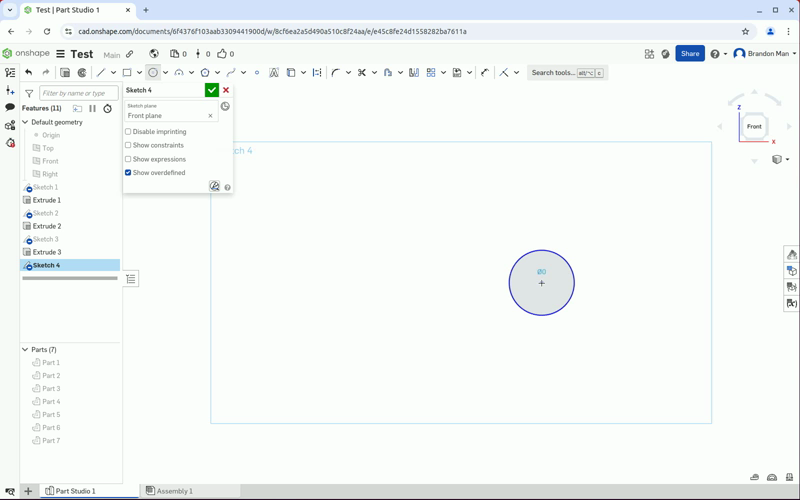
mouse_move(563, 282)
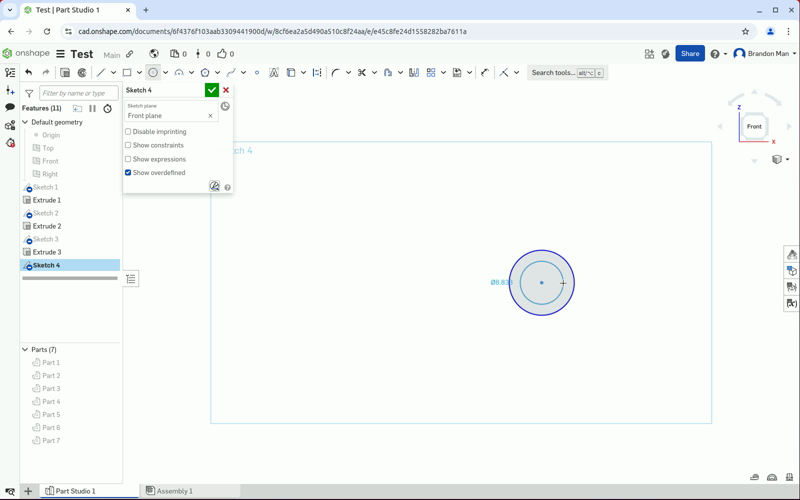
click(563, 282)
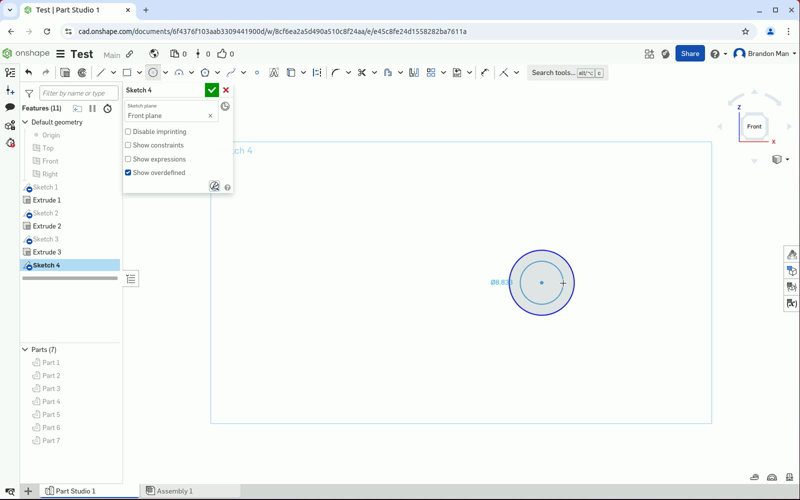
key(esc)
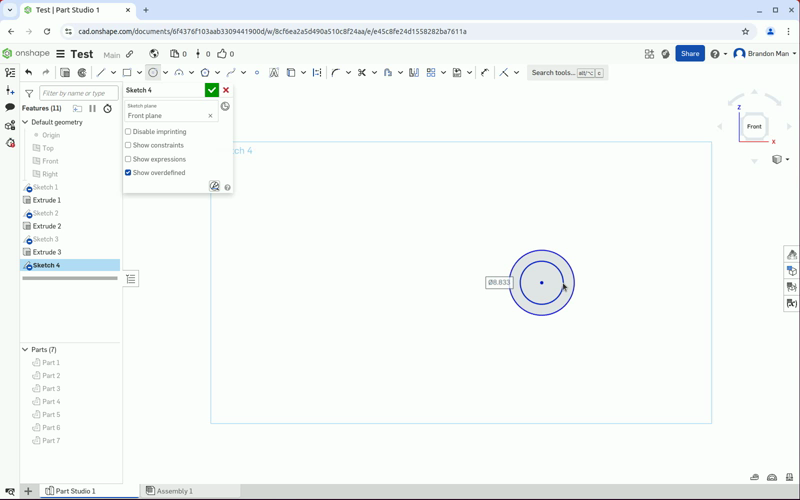
mouse_move(539, 313)
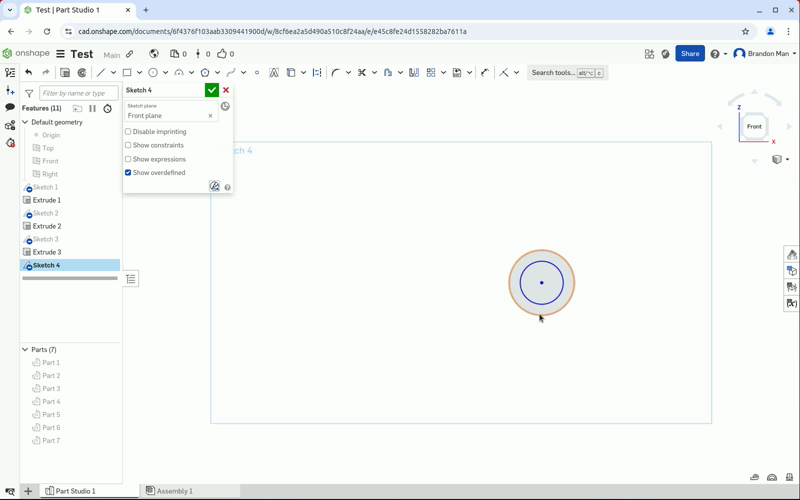
click(539, 313)
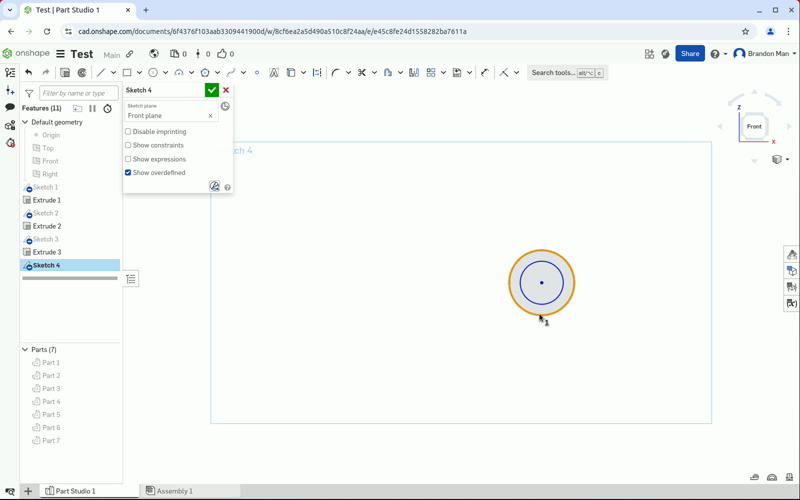
mouse_move(73, 352)
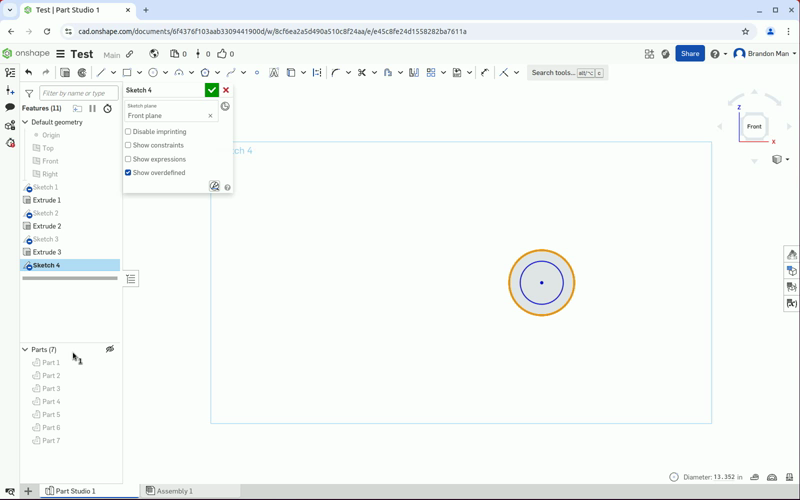
key(shift+y)
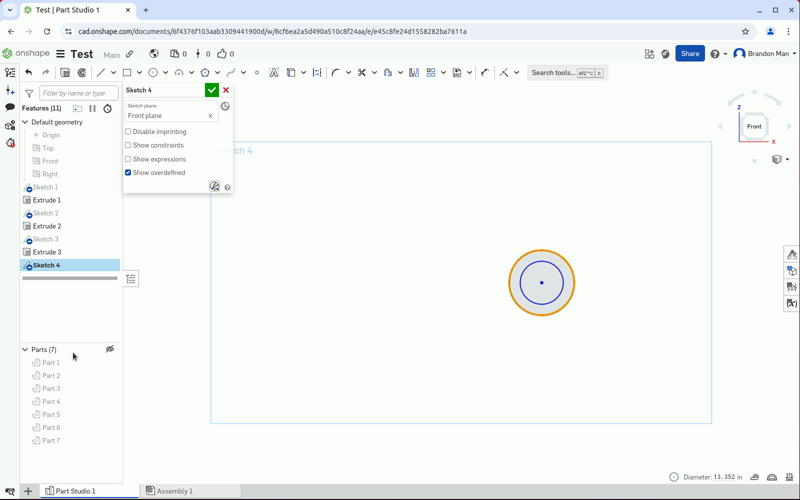
key(shift+e)
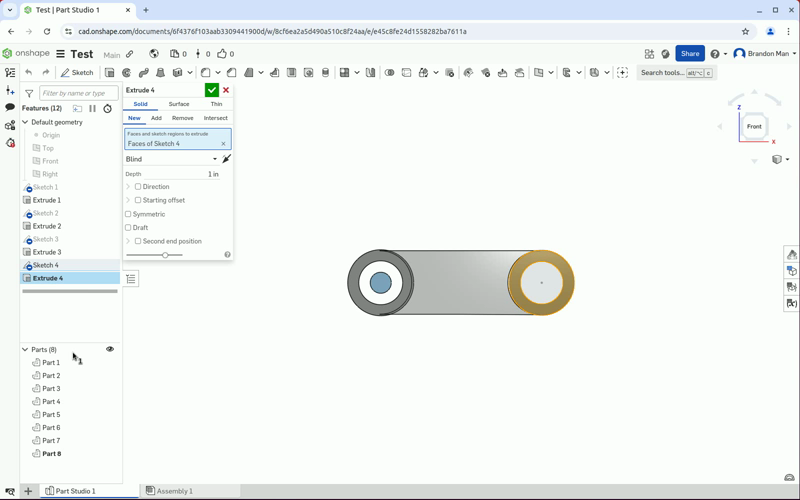
mouse_move(143, 106)
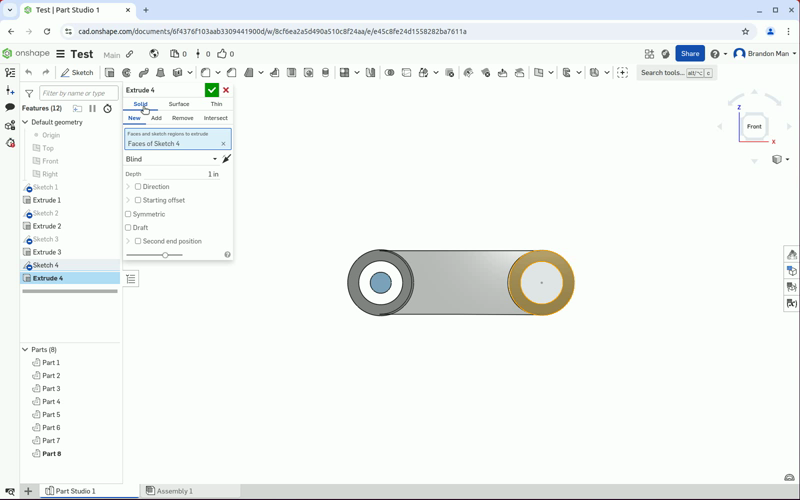
click(143, 106)
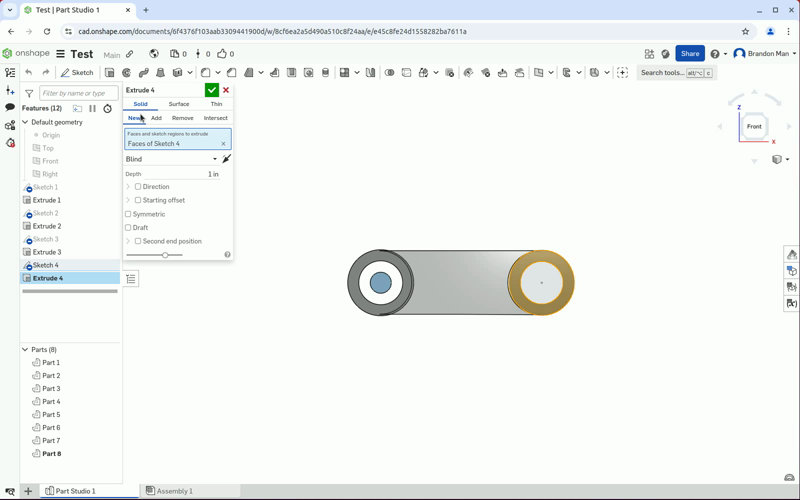
mouse_move(137, 120)
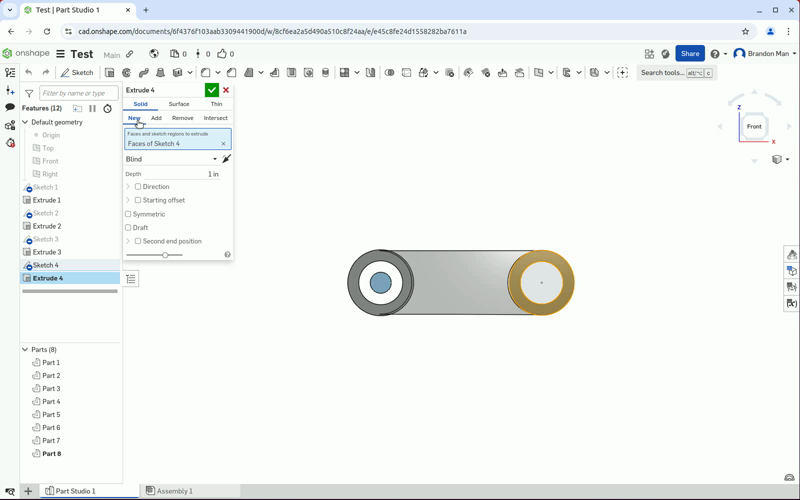
click(137, 120)
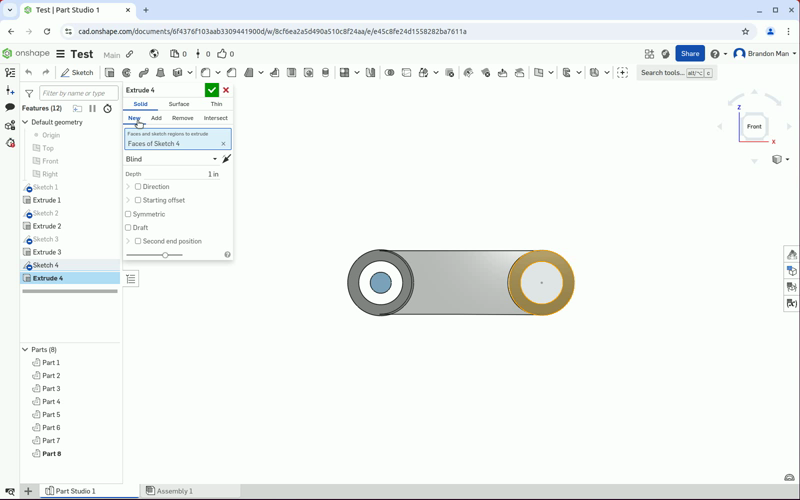
key(tab, 4)
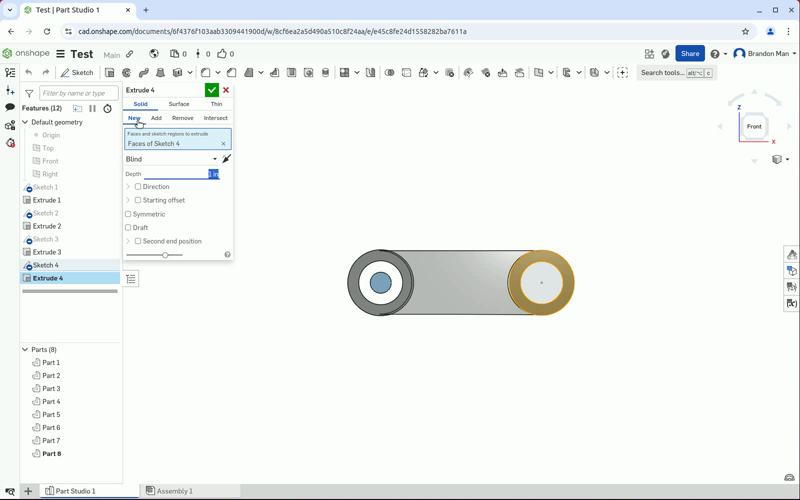
text(5.536)
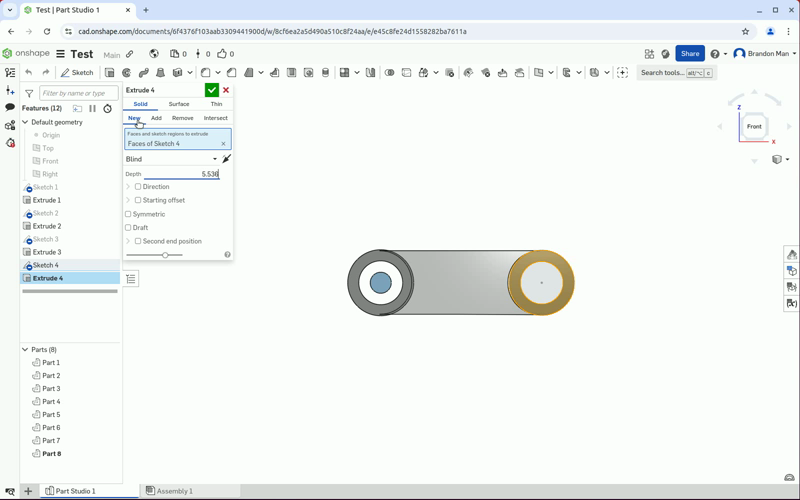
key(enter)
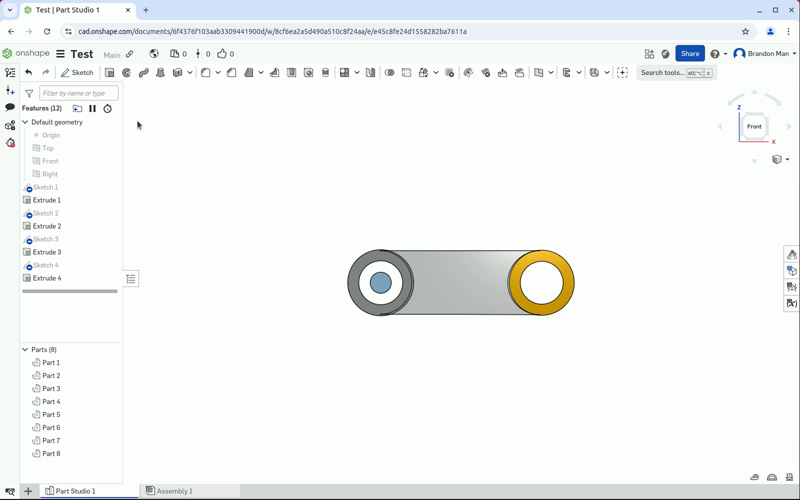
key(shift+h)
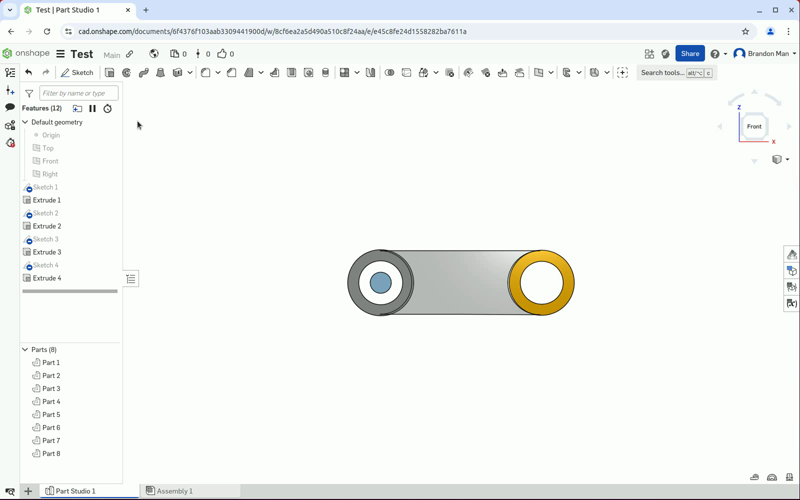
key(shift+h)
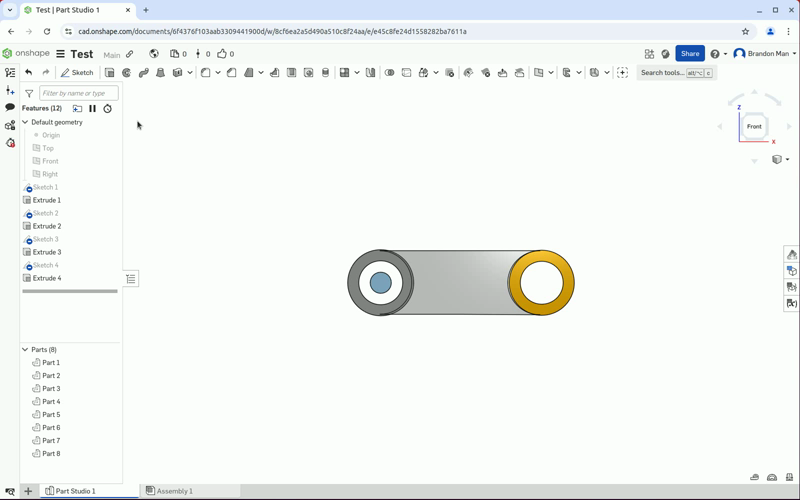
mouse_move(73, 189)
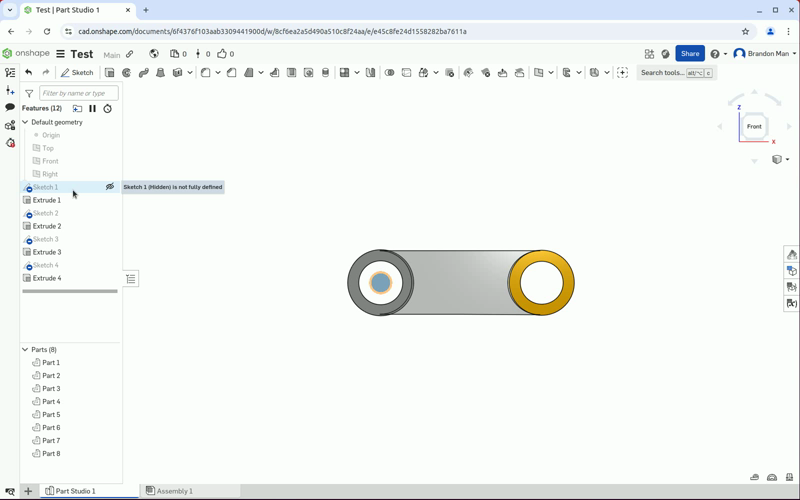
click(73, 189)
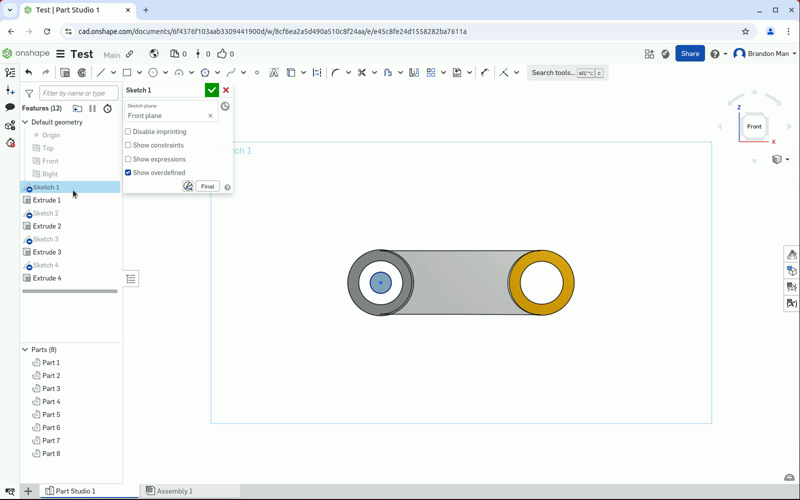
mouse_move(229, 92)
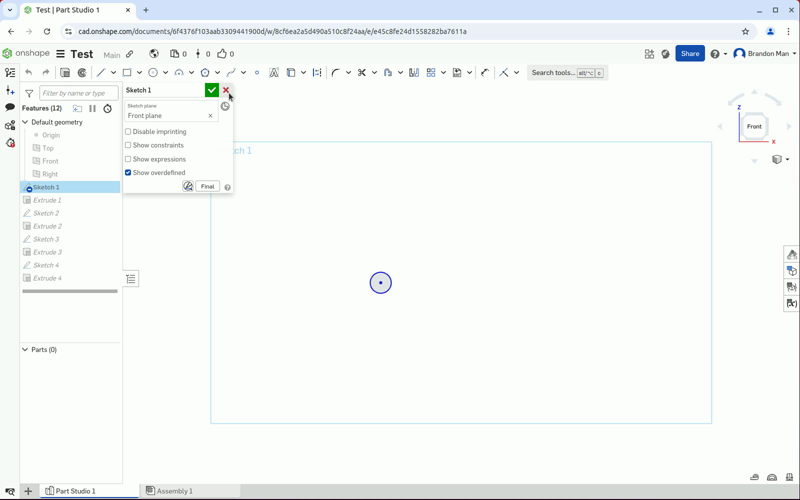
click(229, 92)
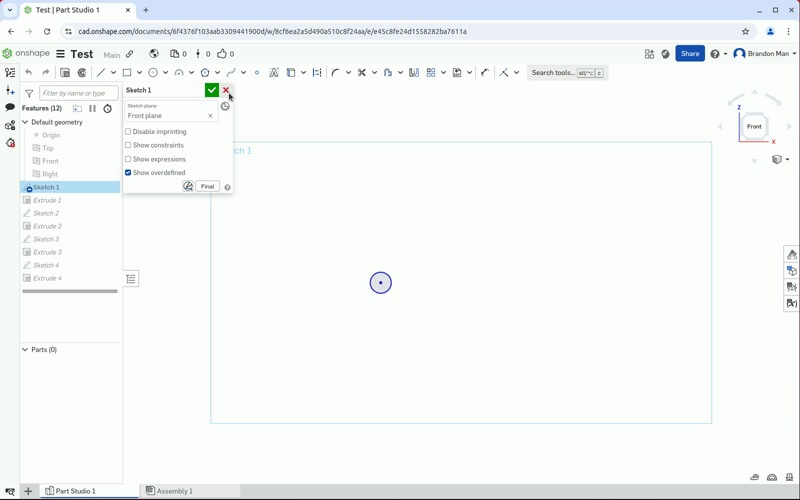
key(shift+s)
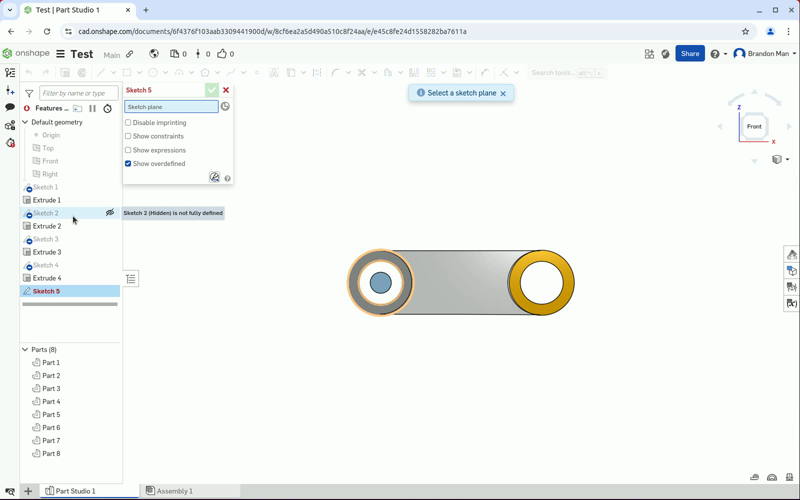
scroll(3)
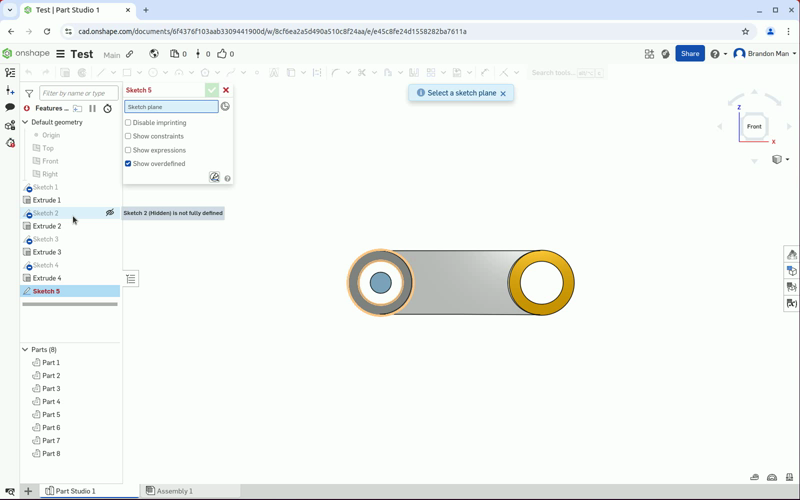
mouse_move(73, 163)
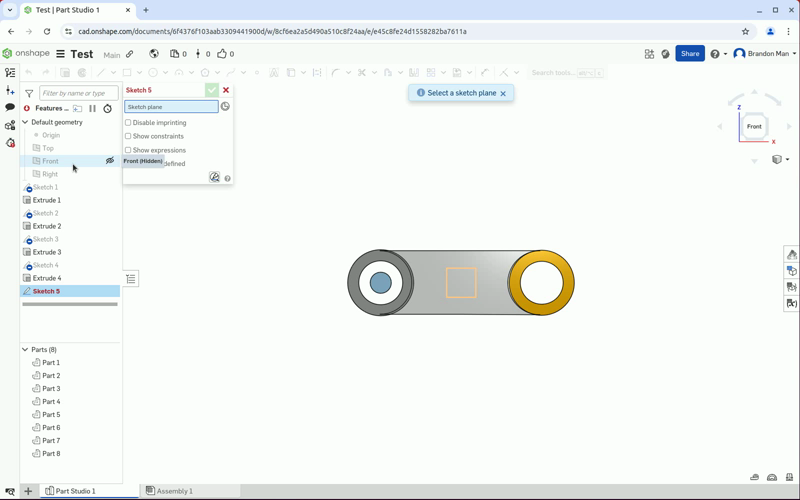
click(73, 163)
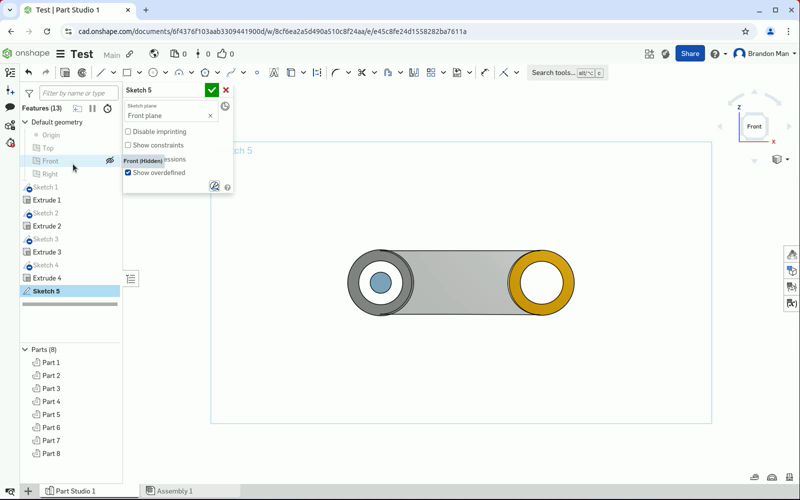
mouse_move(73, 352)
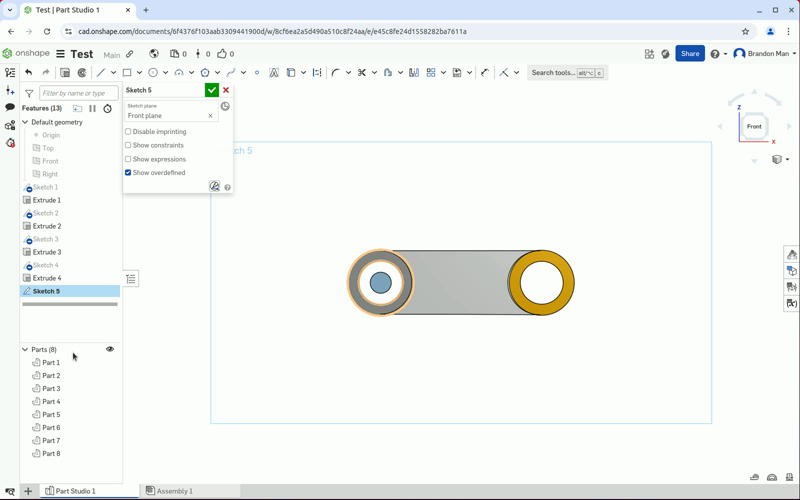
key(y)
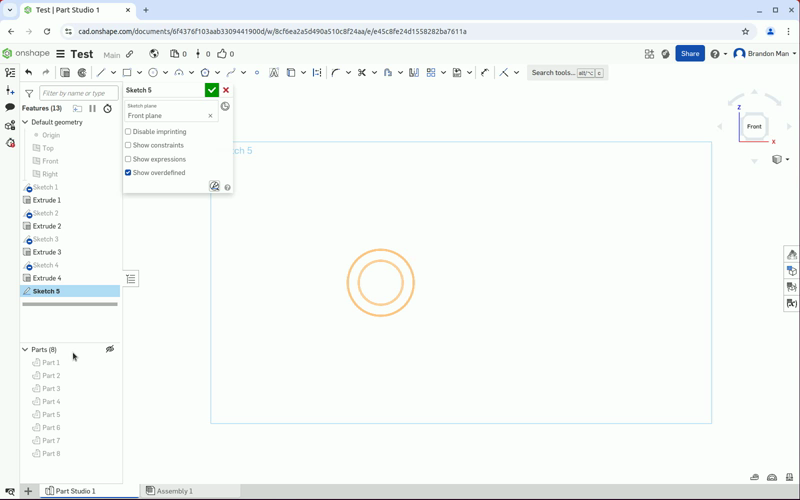
key(c)
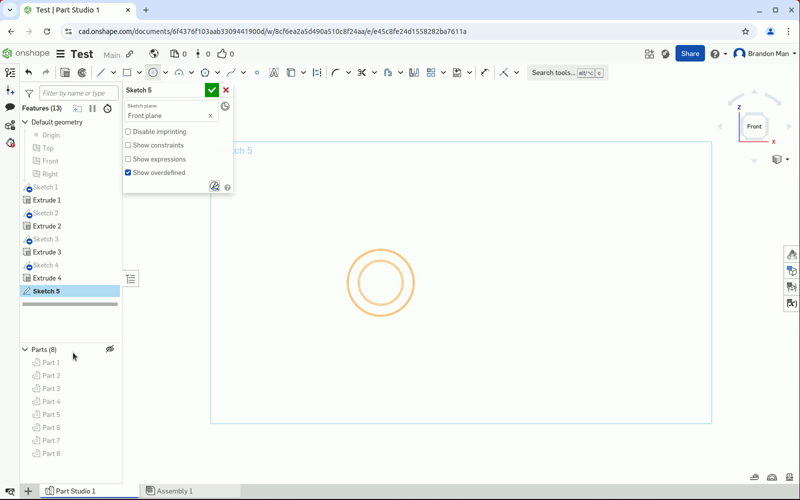
key_down(shift)
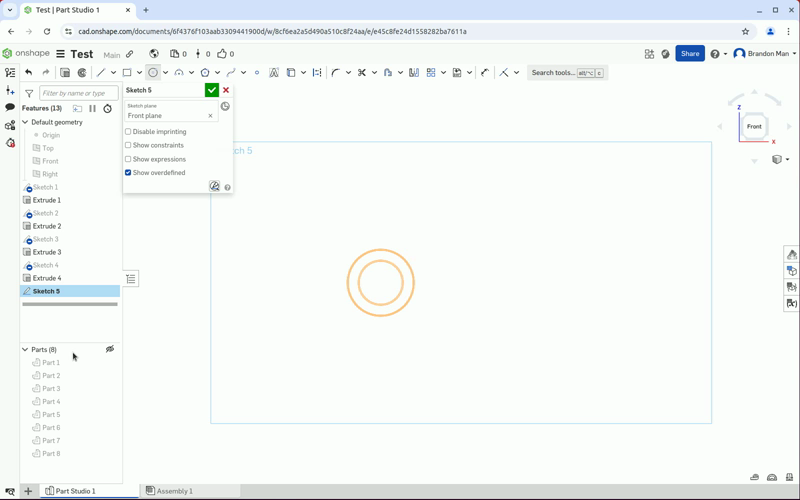
mouse_move(540, 282)
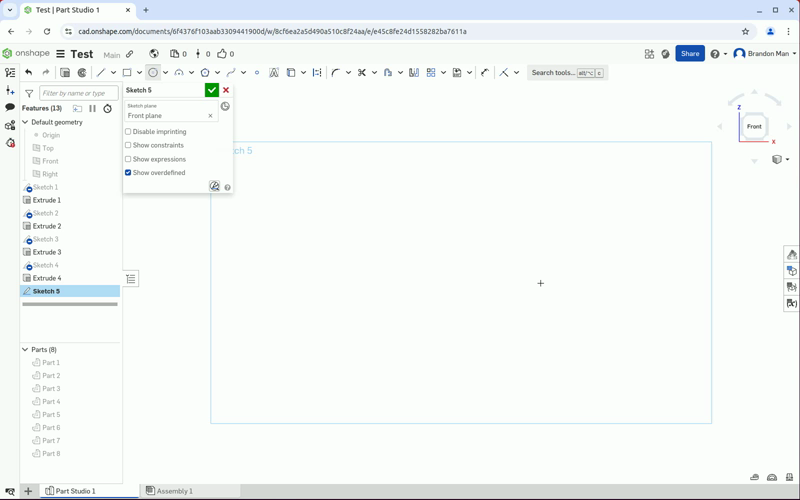
click(540, 282)
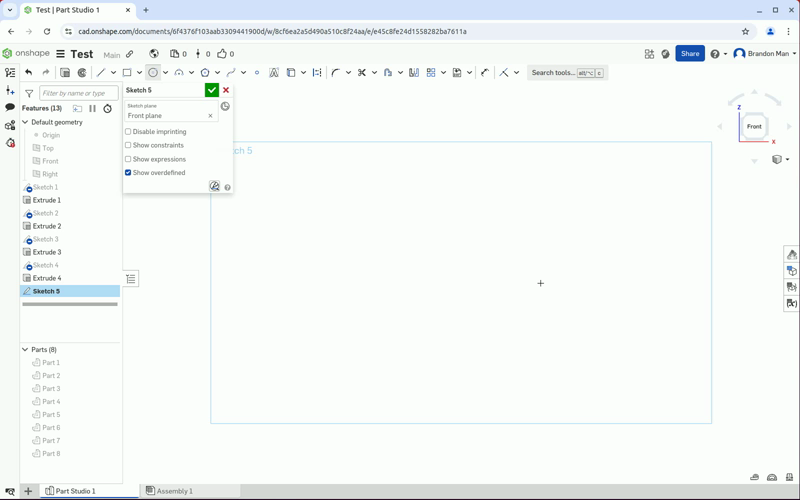
key_up(shift)
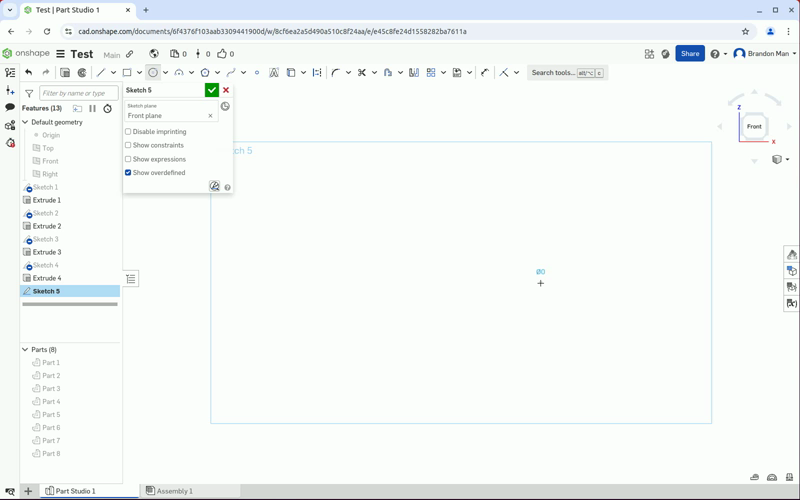
mouse_move(551, 282)
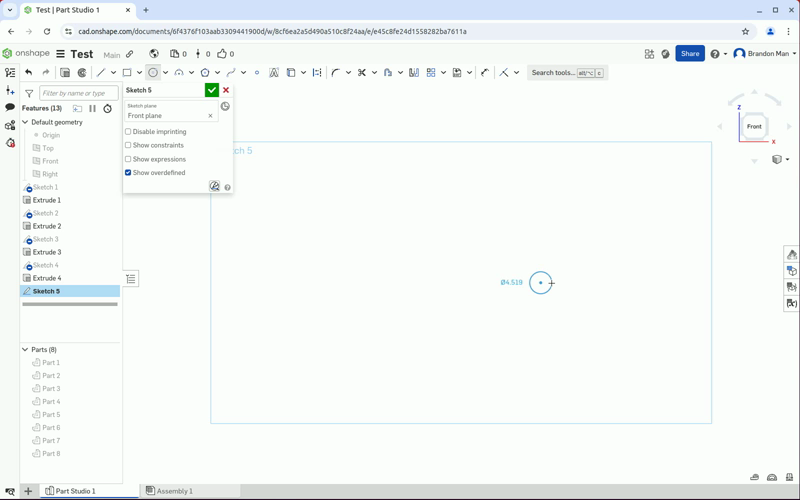
click(551, 282)
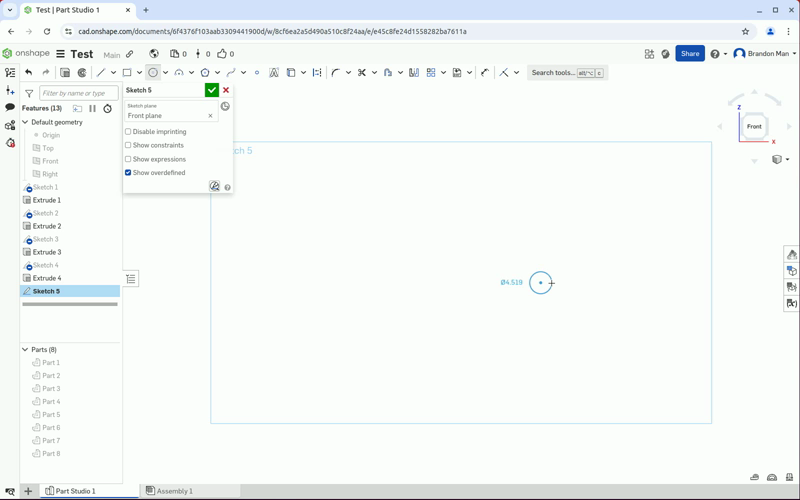
key(esc)
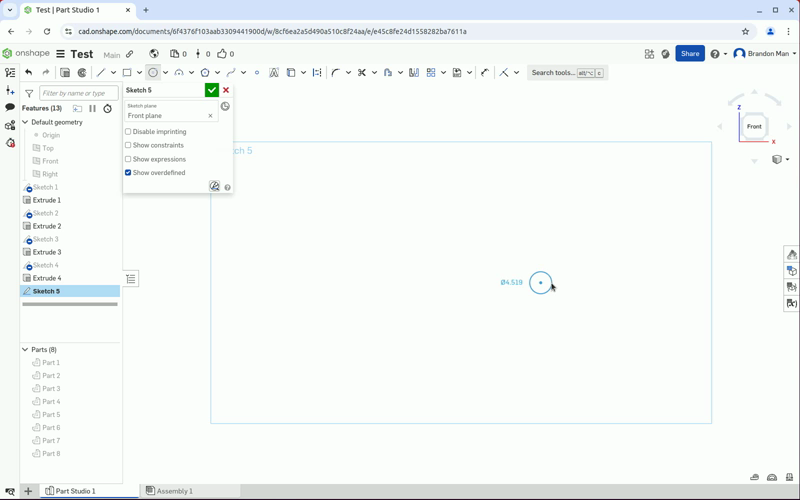
mouse_move(533, 283)
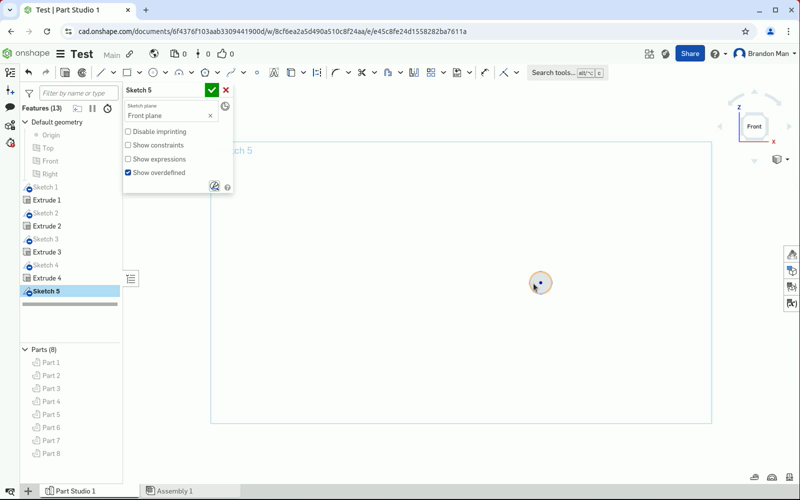
scroll(6)
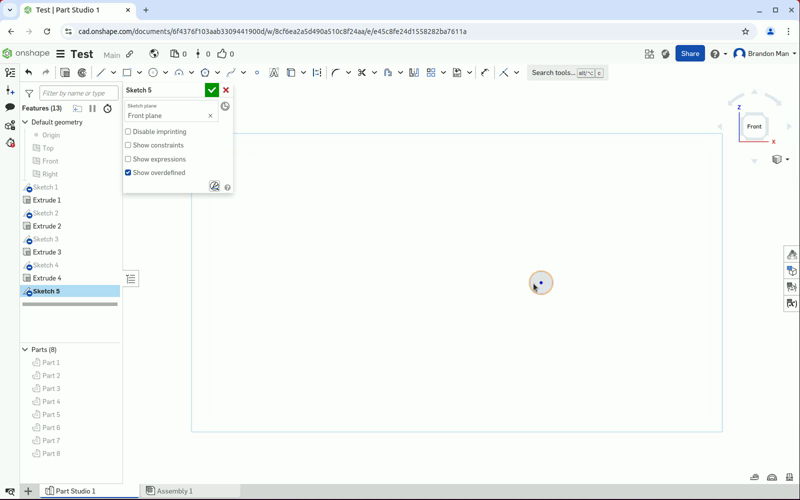
scroll(6)
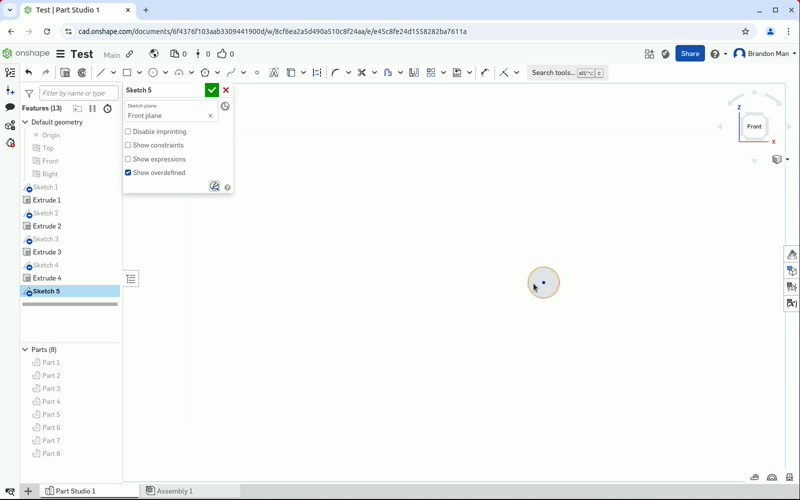
scroll(6)
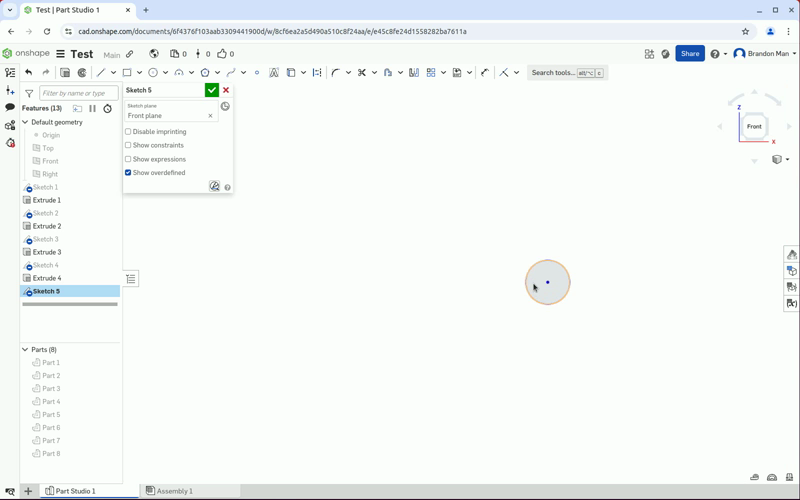
scroll(6)
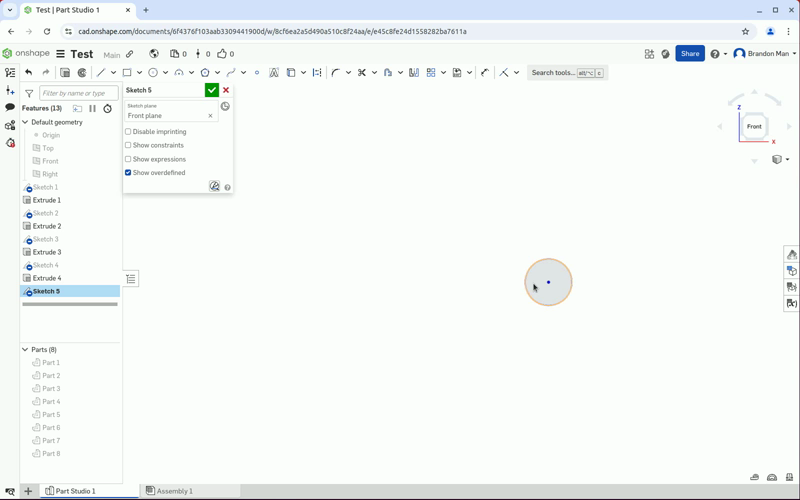
scroll(6)
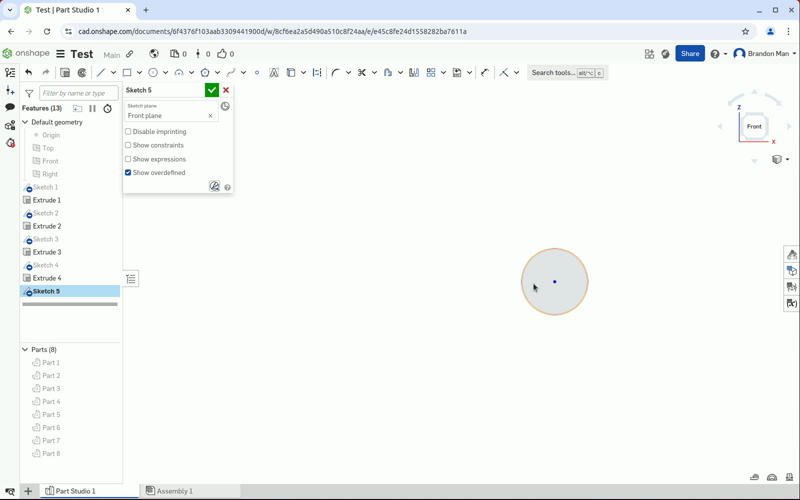
scroll(6)
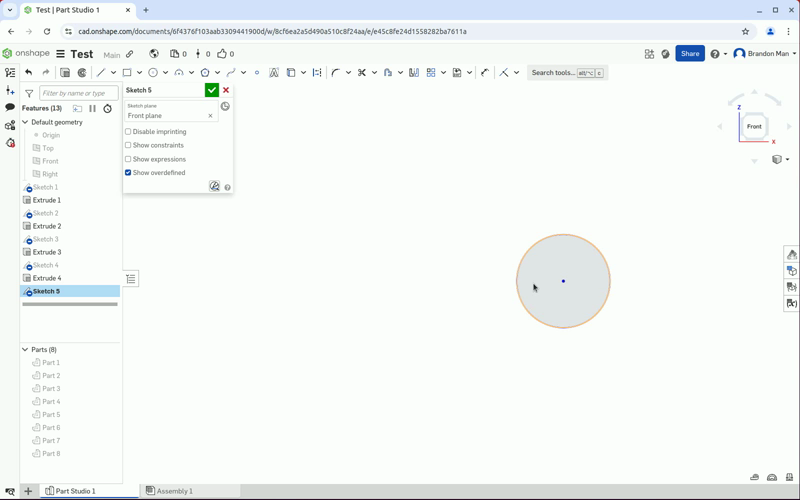
scroll(6)
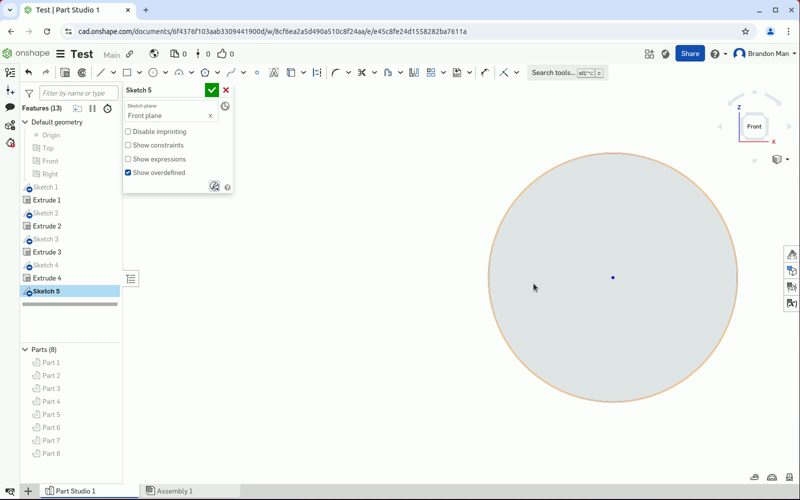
click(533, 283)
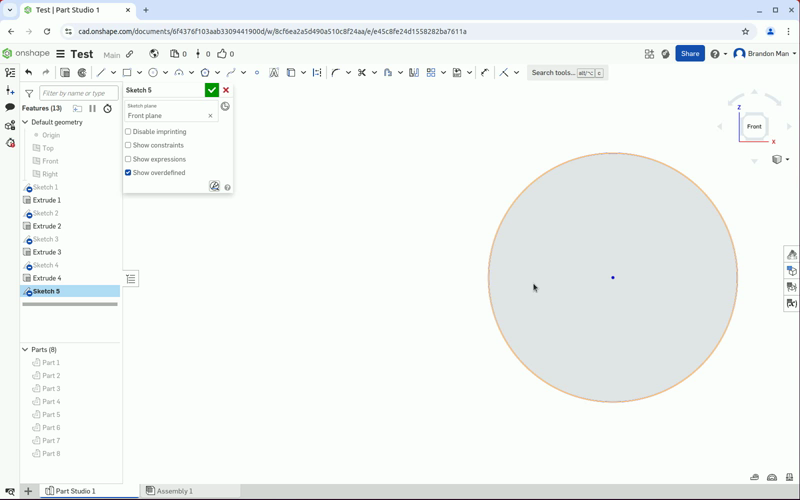
scroll(-6)
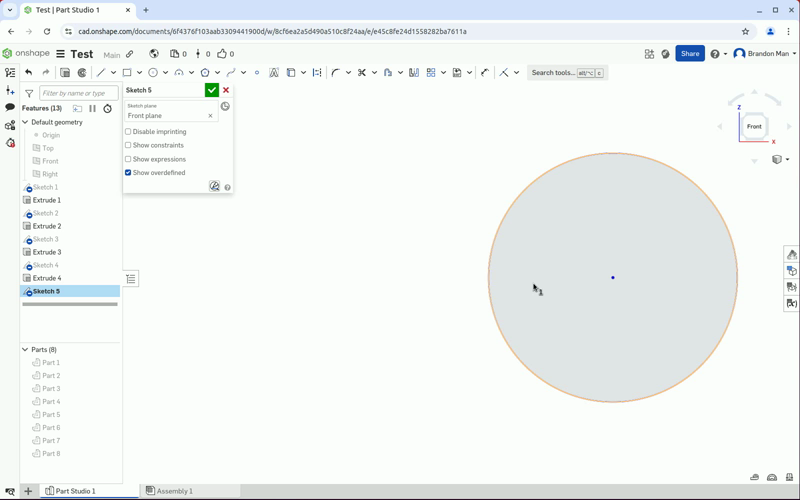
scroll(-6)
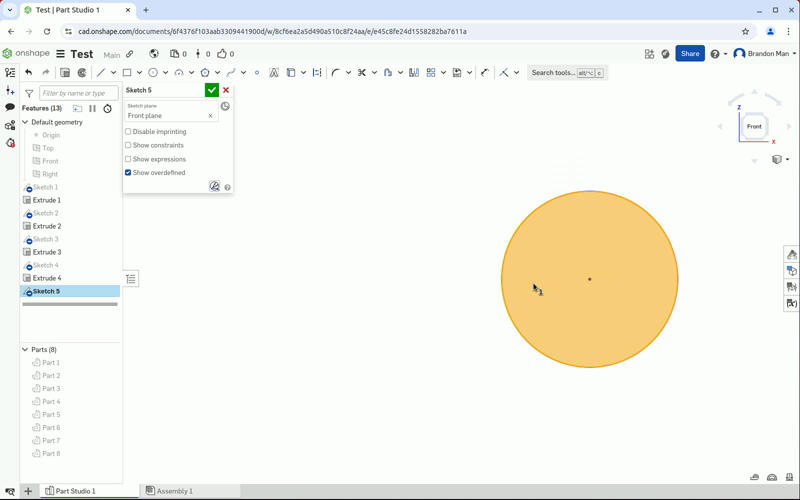
scroll(-6)
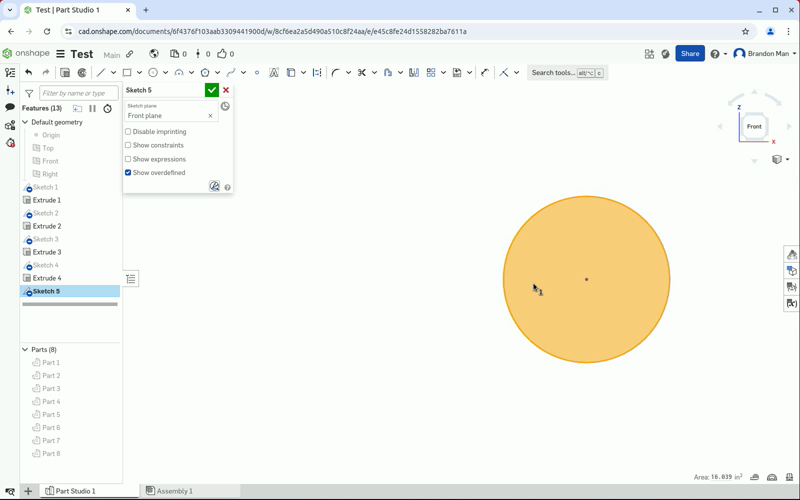
scroll(-6)
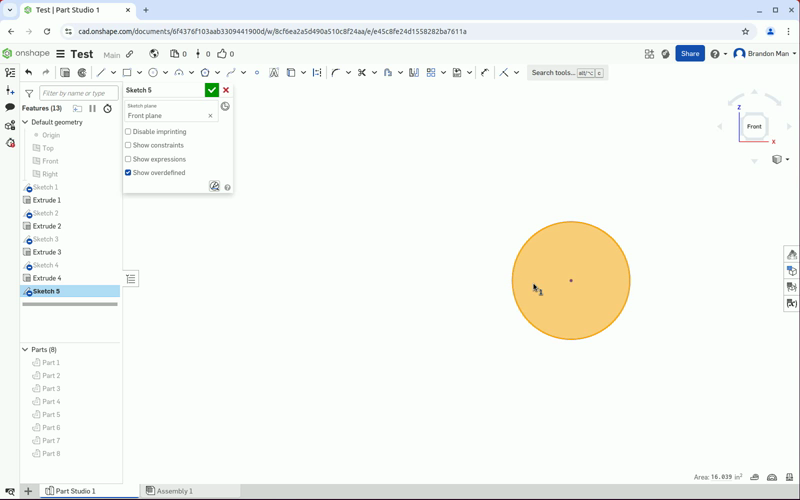
scroll(-6)
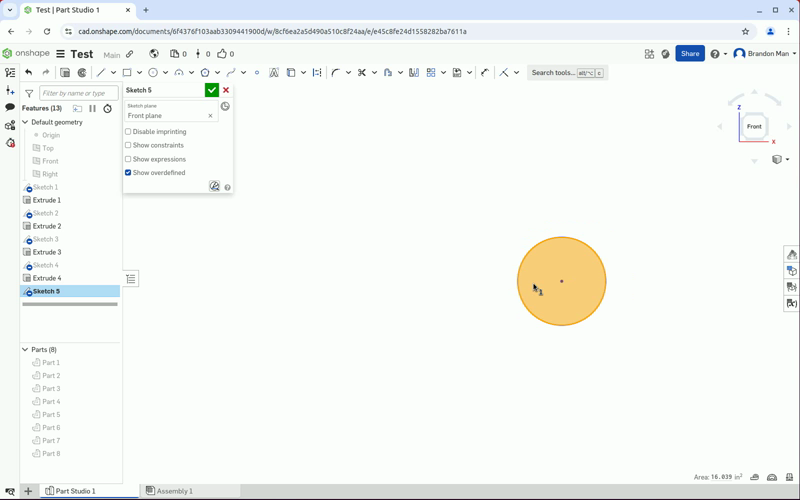
scroll(-6)
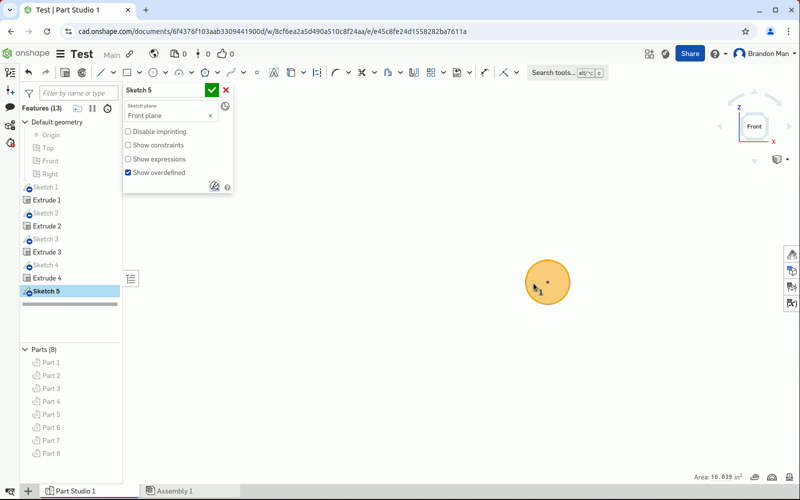
scroll(-6)
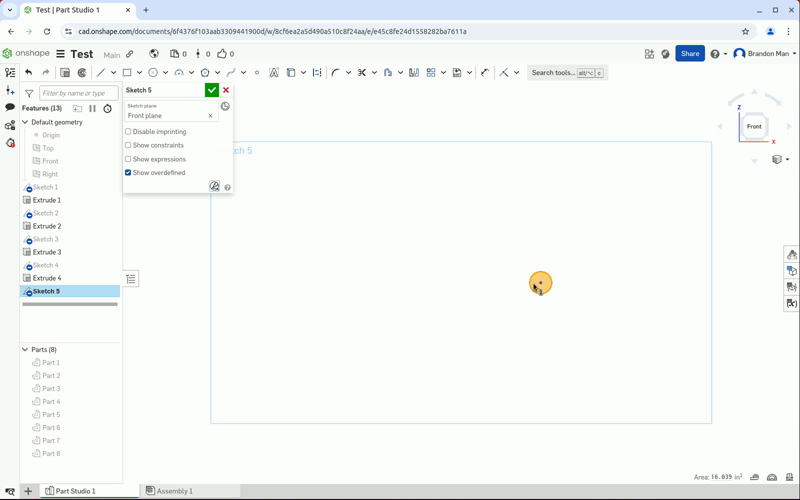
mouse_move(73, 352)
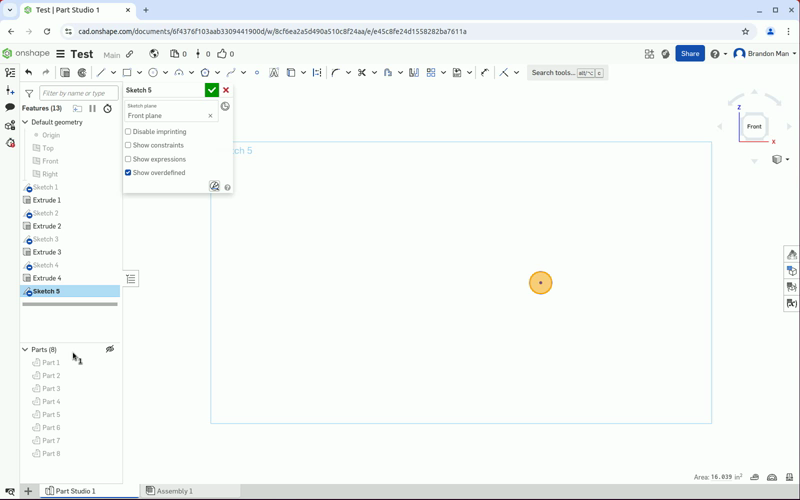
key(shift+y)
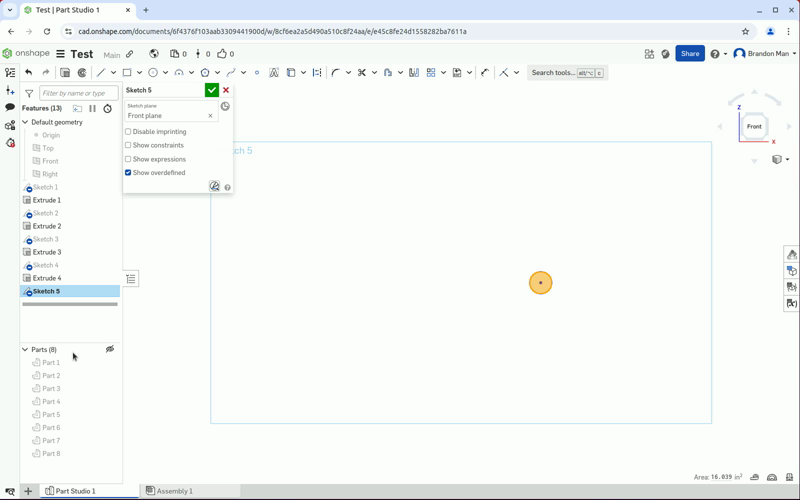
key(shift+e)
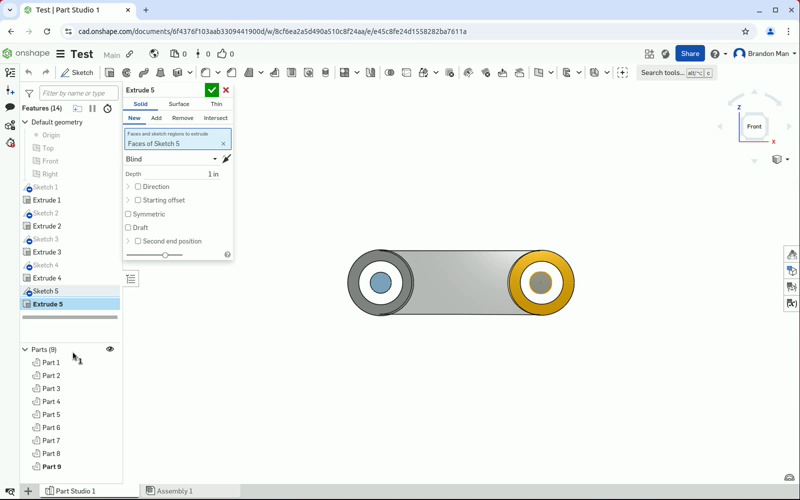
mouse_move(143, 106)
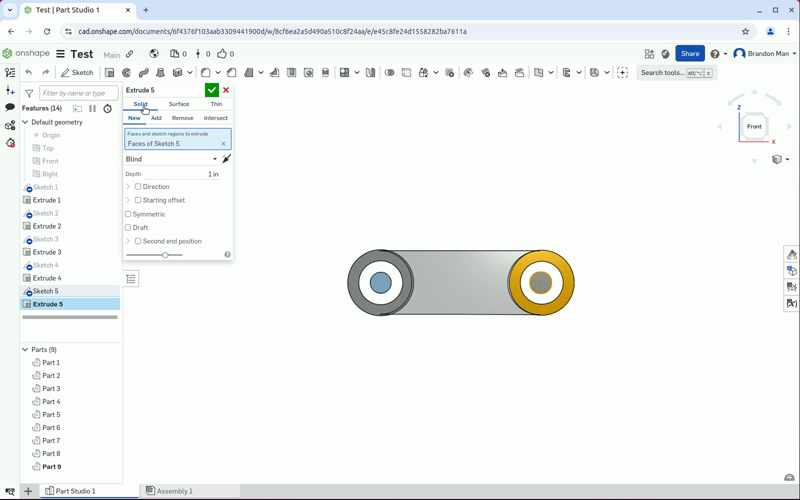
click(143, 106)
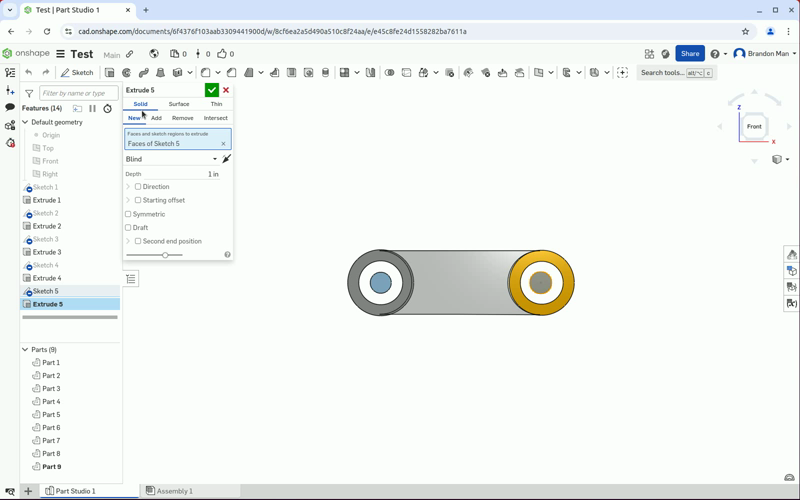
mouse_move(137, 120)
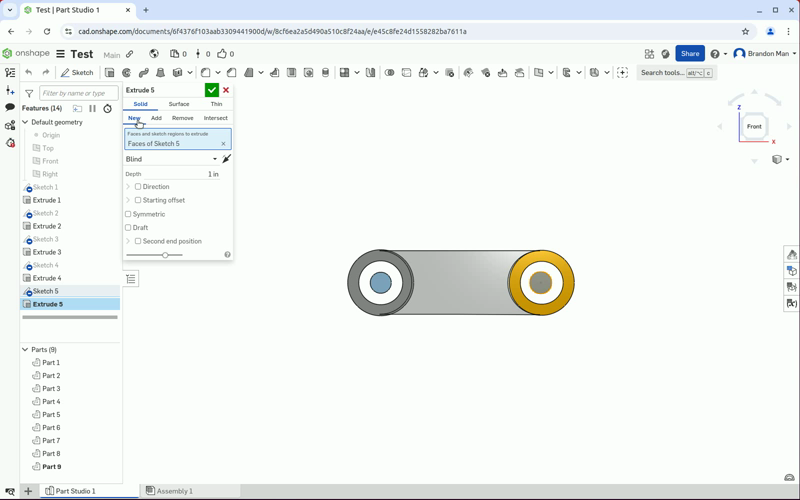
click(137, 120)
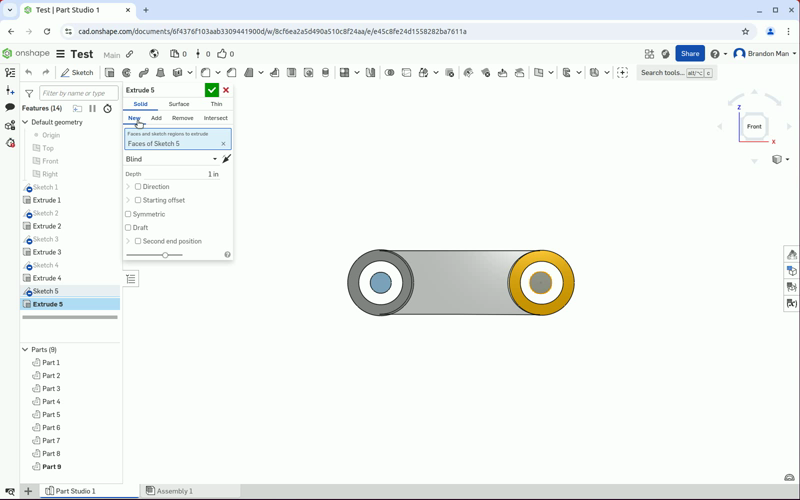
key(tab, 4)
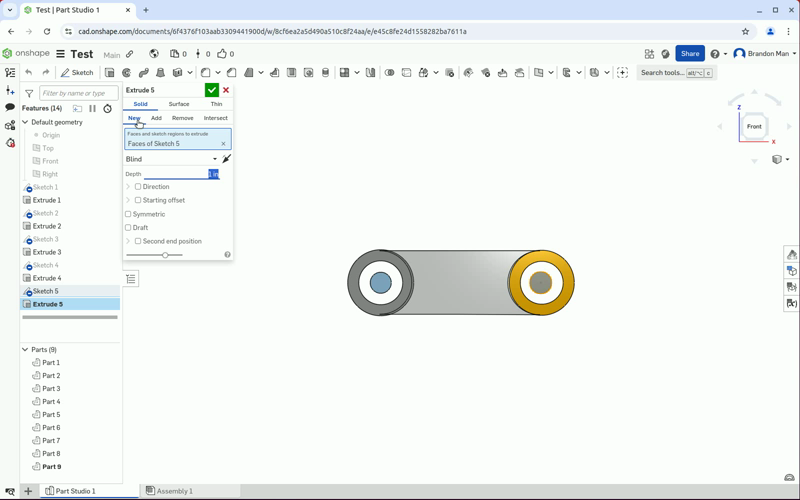
text(5.536)
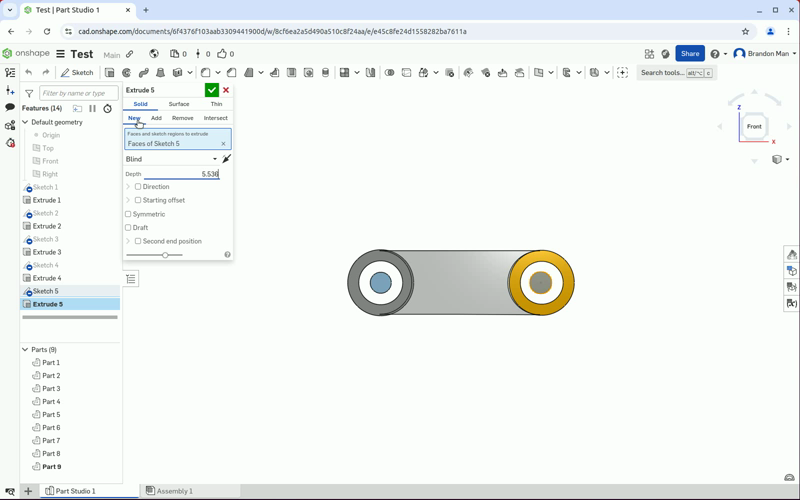
key(enter)
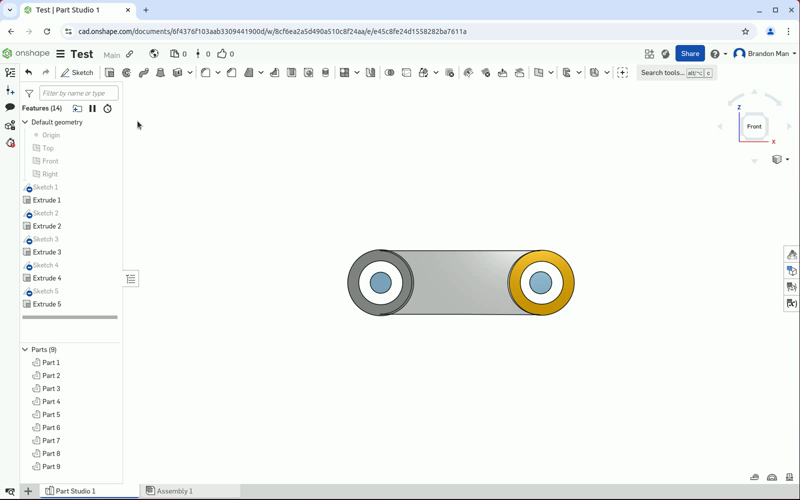
key(shift+h)
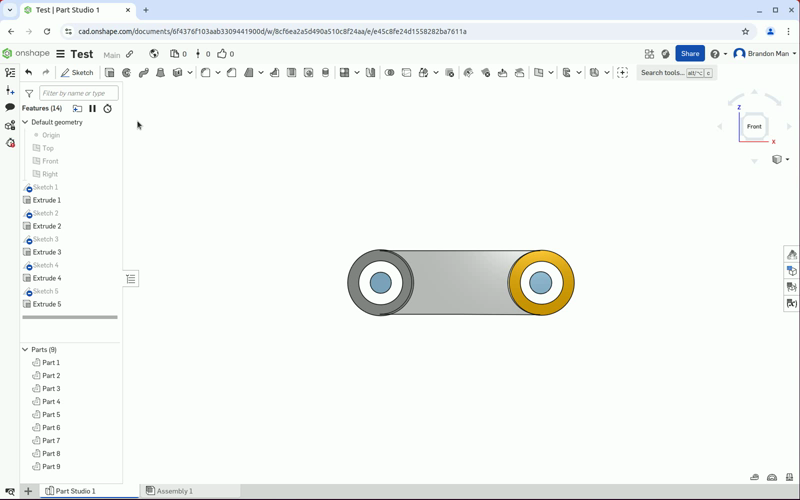
key(shift+h)
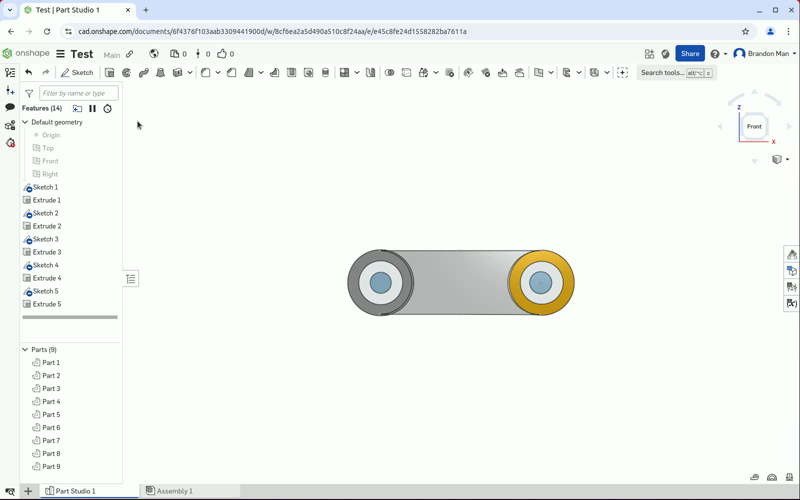
key(shift+7)
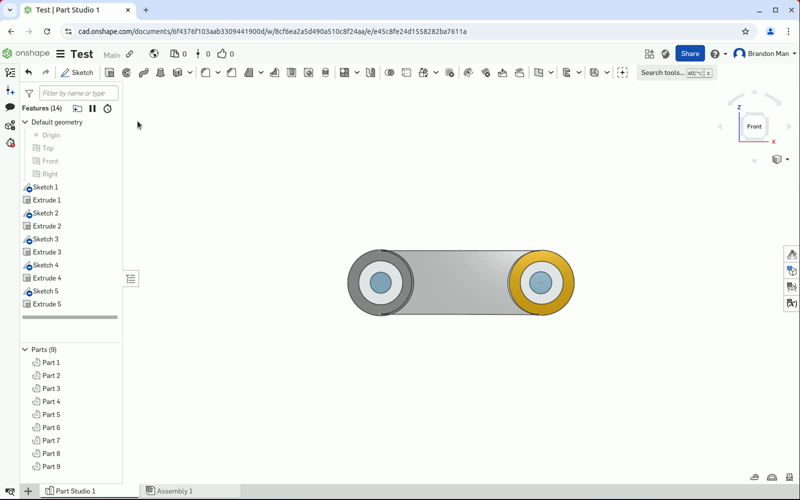
key(left, 2)
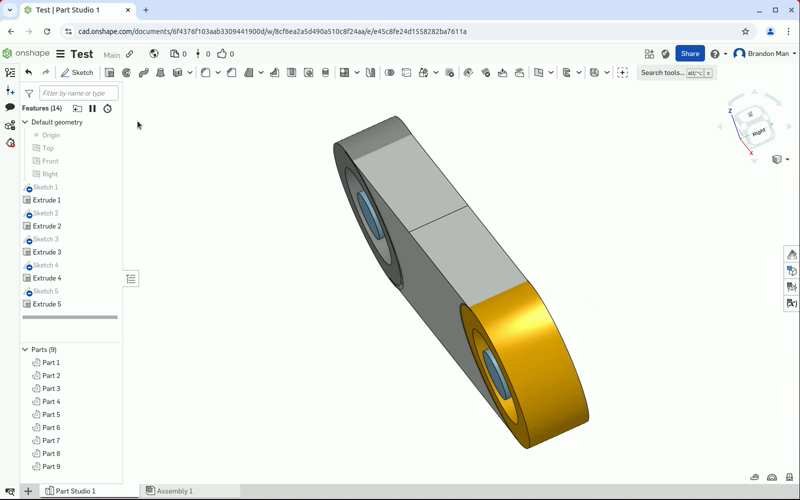
key(down, 2)
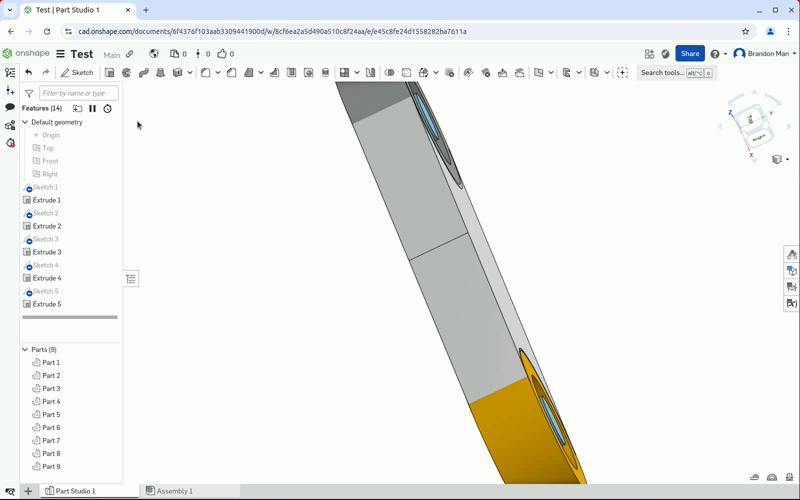
key(up, 2)
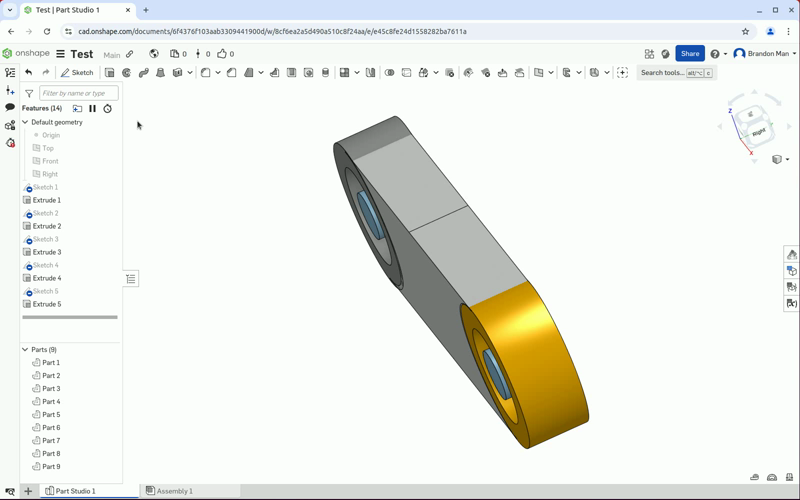
key(right, 2)
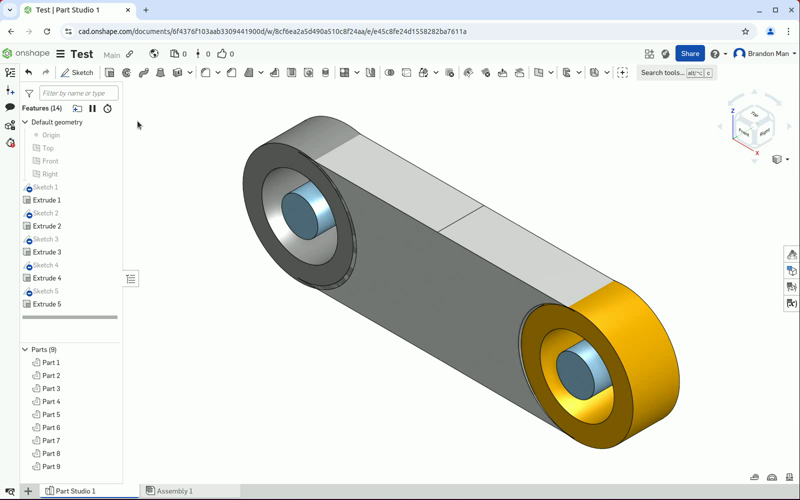
mouse_move(73, 189)
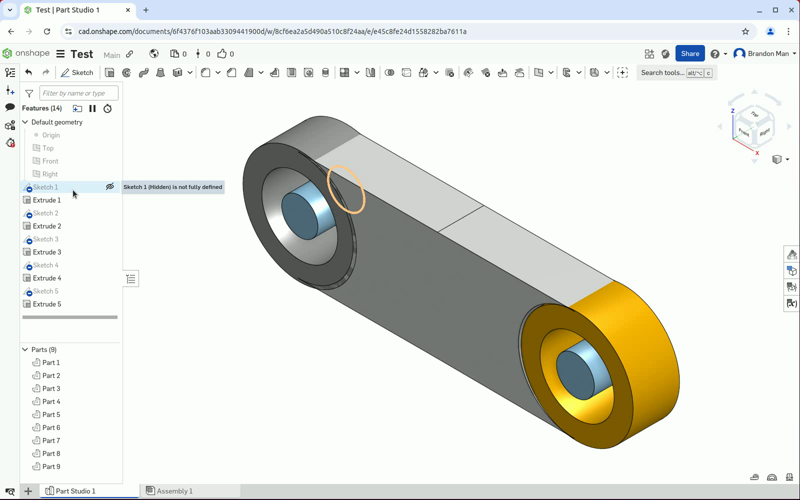
click(73, 189)